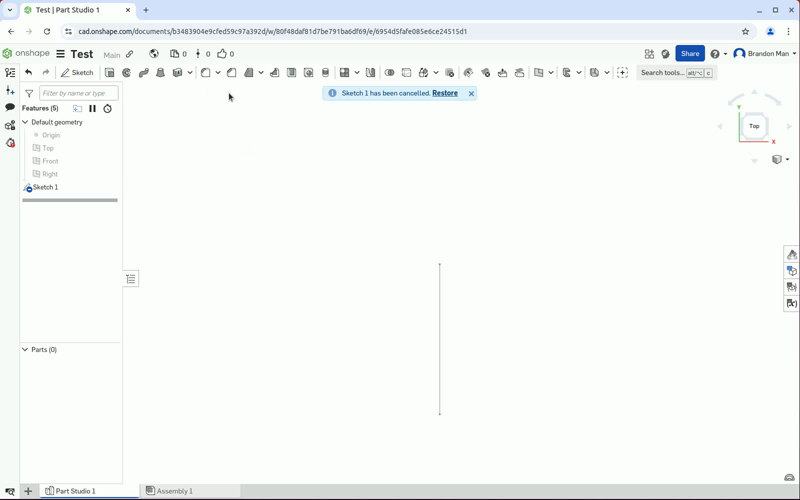
key(shift+h)
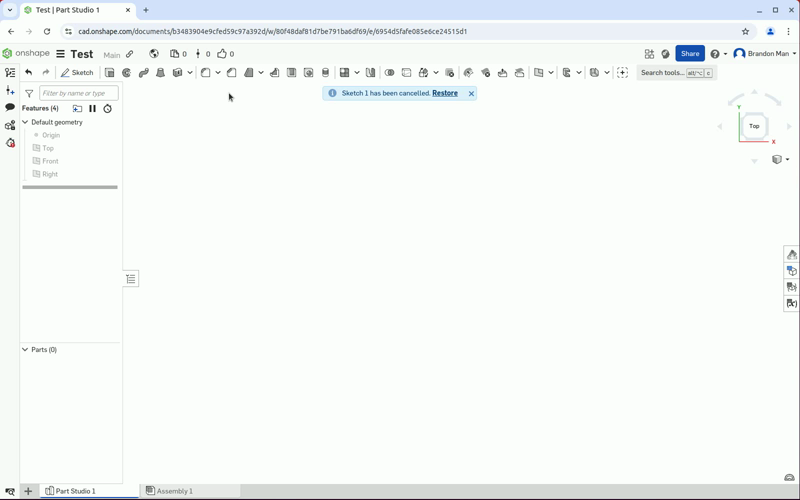
key(shift+s)
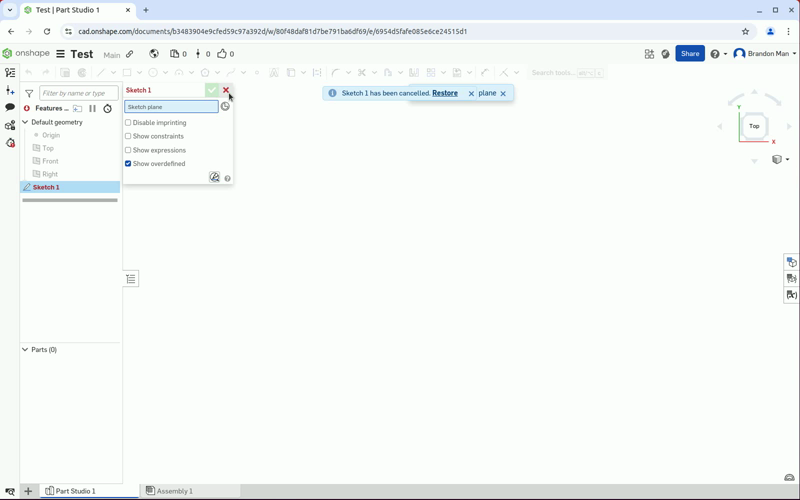
mouse_move(73, 150)
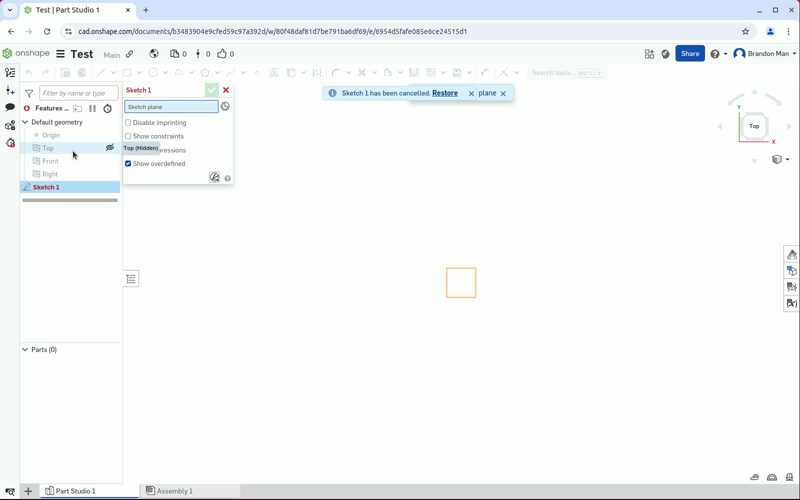
click(73, 150)
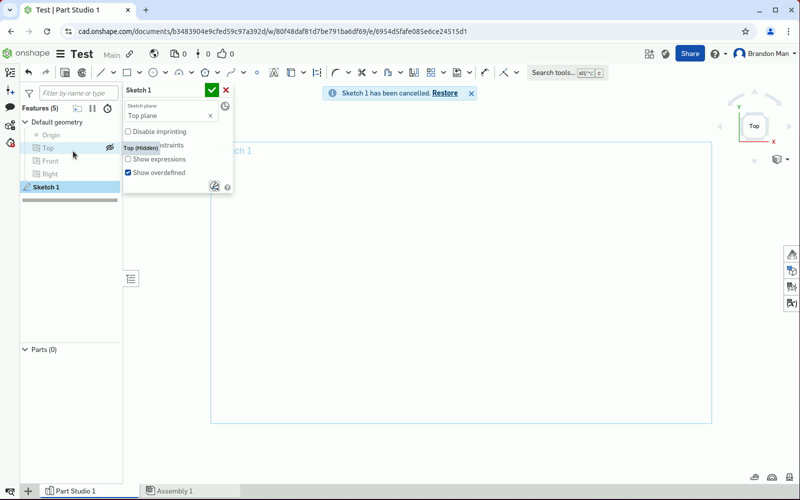
mouse_move(73, 352)
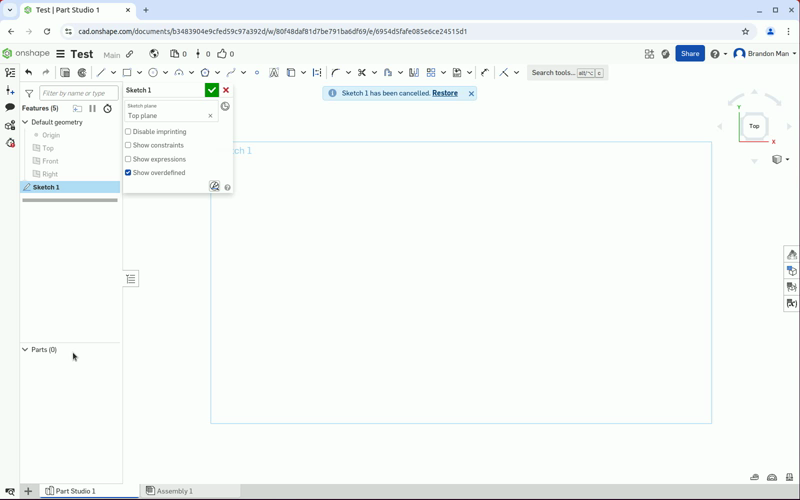
key(y)
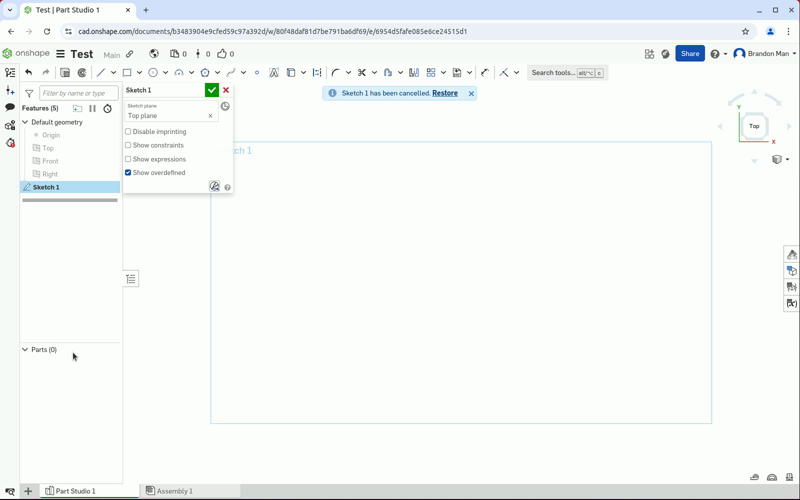
key(c)
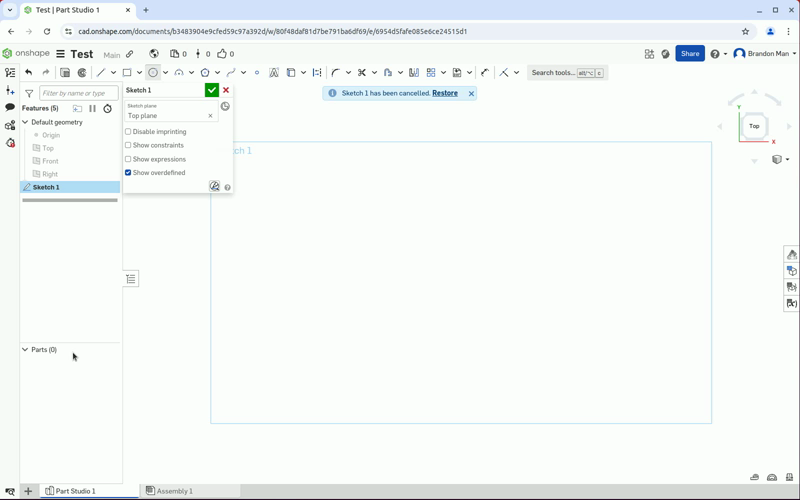
key_down(shift)
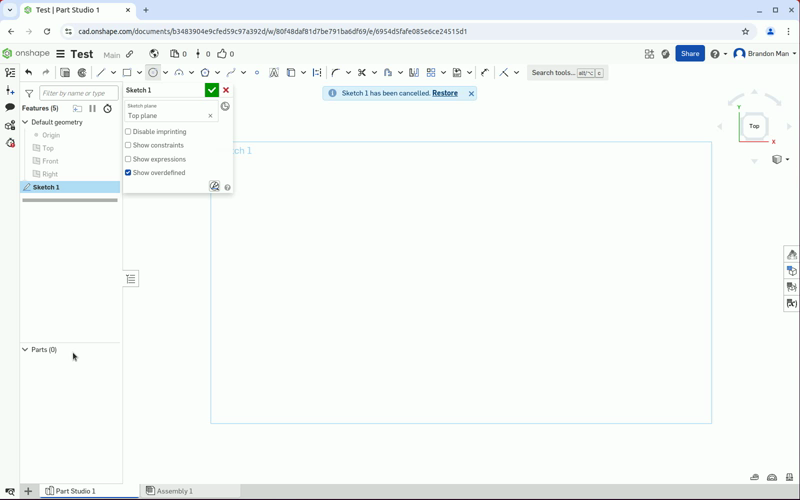
mouse_move(366, 282)
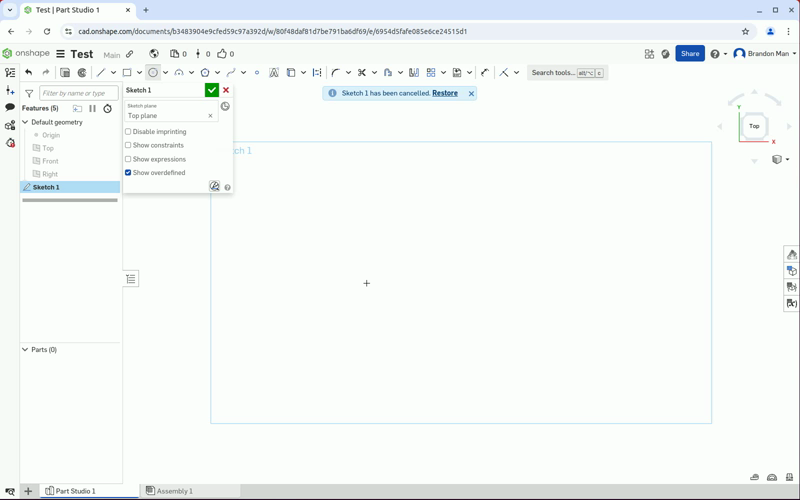
click(366, 282)
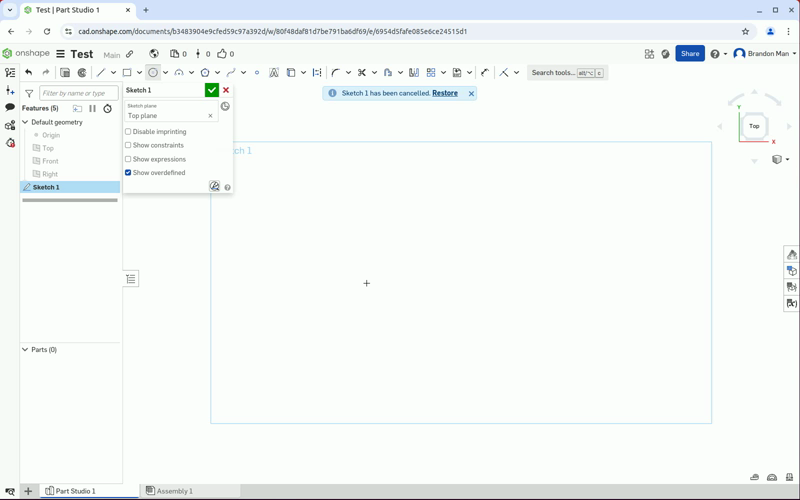
key_up(shift)
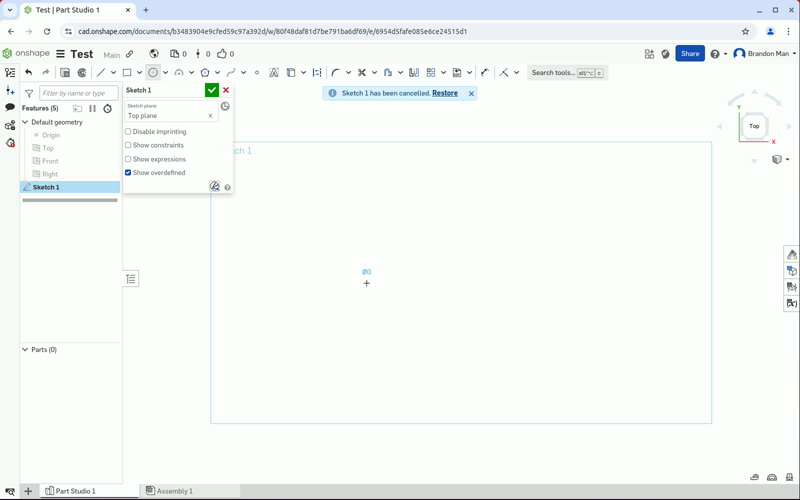
mouse_move(384, 282)
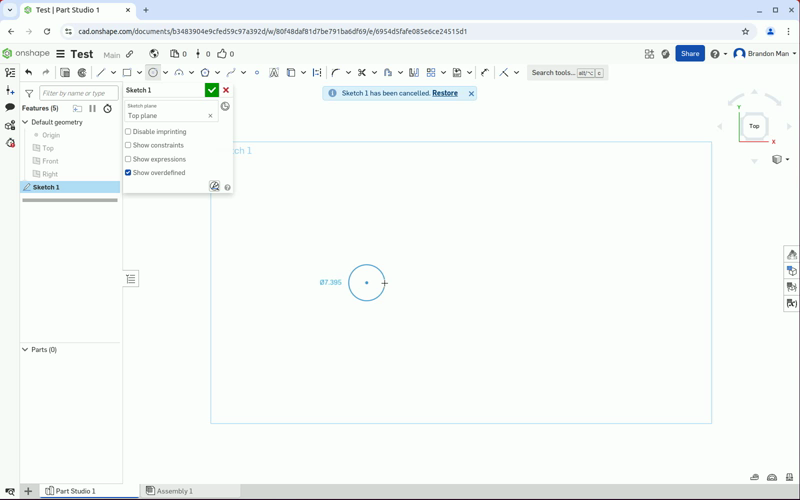
click(384, 282)
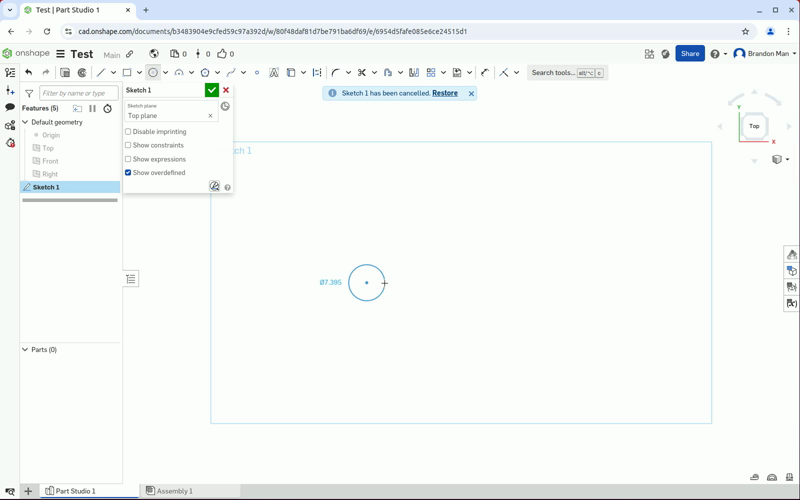
key(esc)
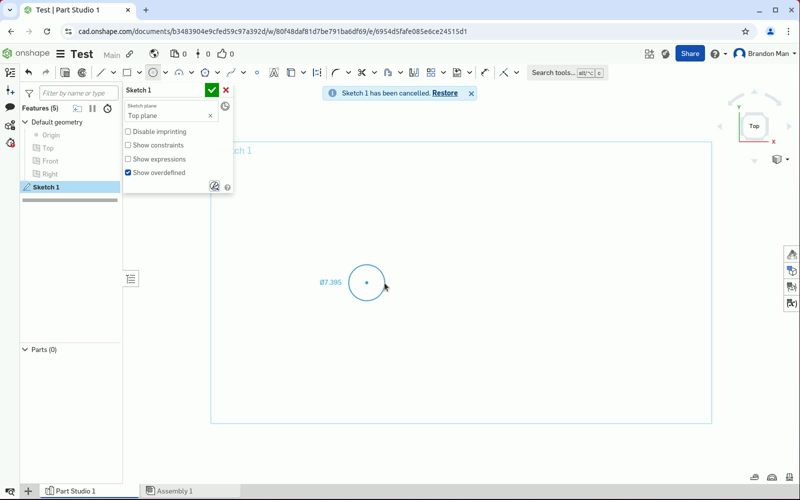
key(c)
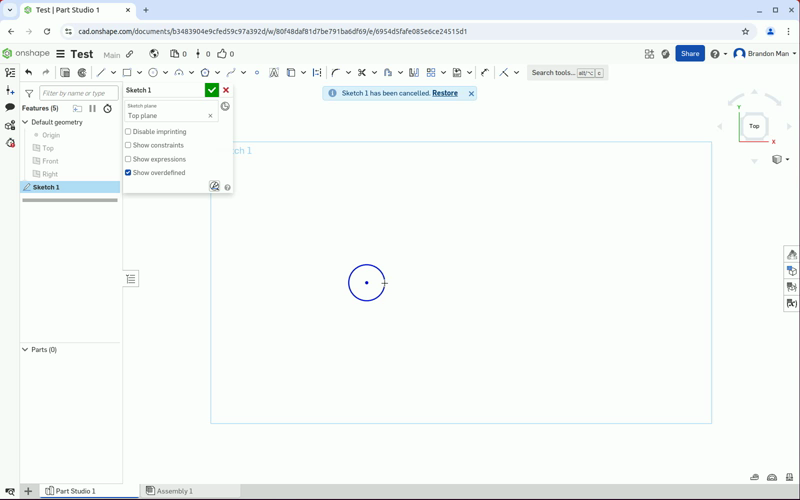
key_down(shift)
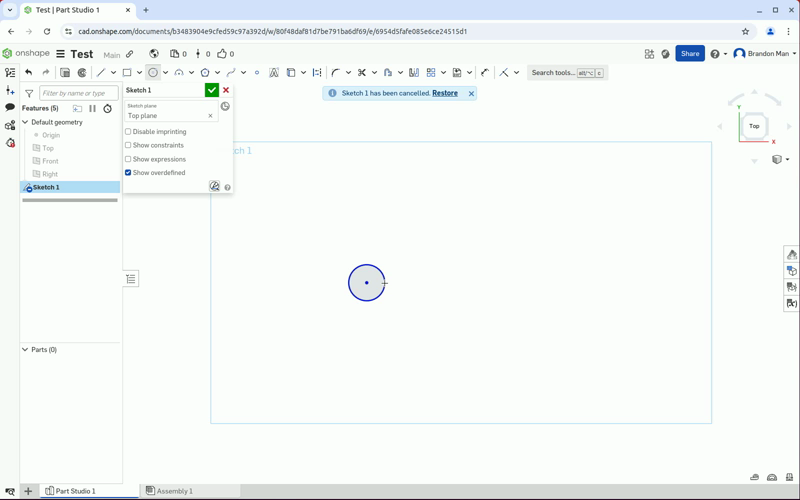
mouse_move(366, 282)
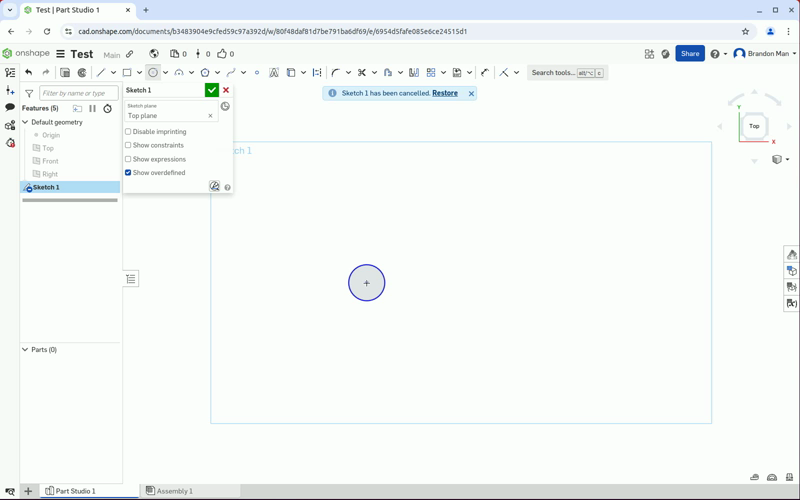
click(366, 282)
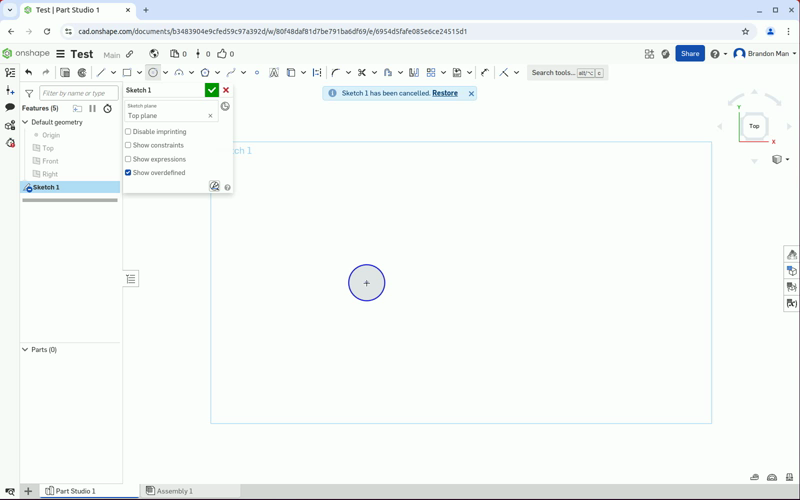
key_up(shift)
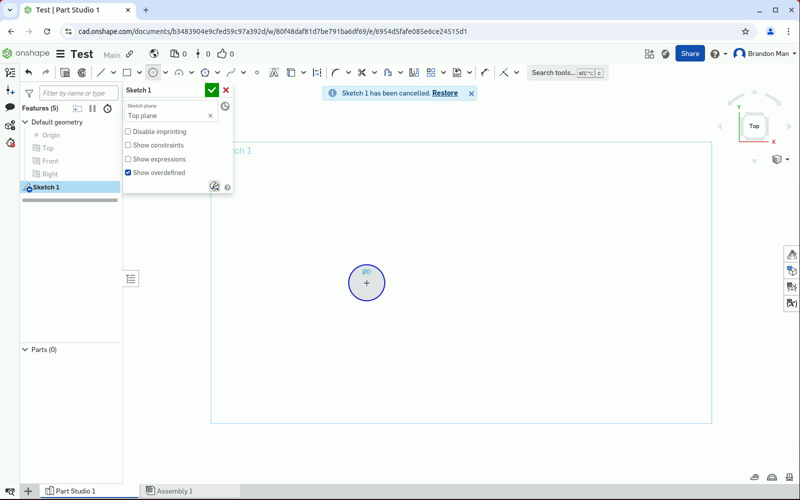
mouse_move(379, 282)
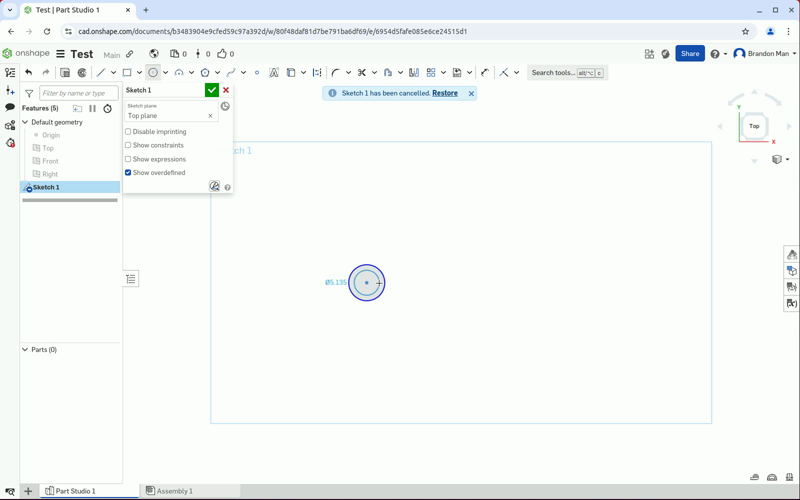
click(379, 282)
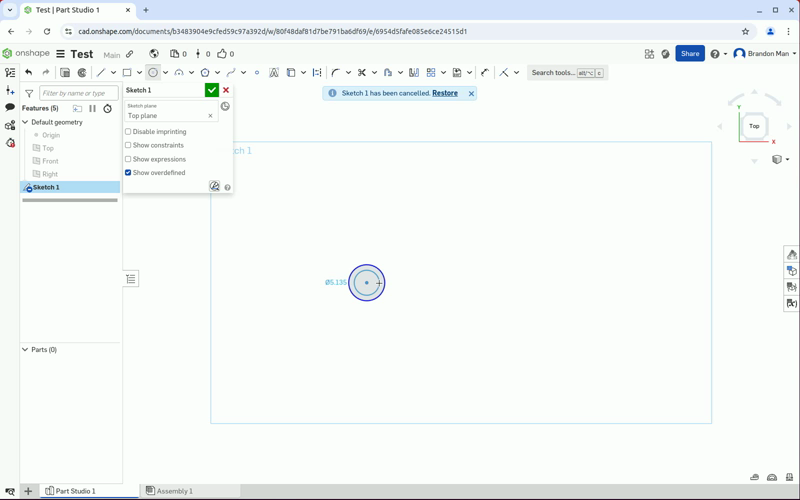
key(esc)
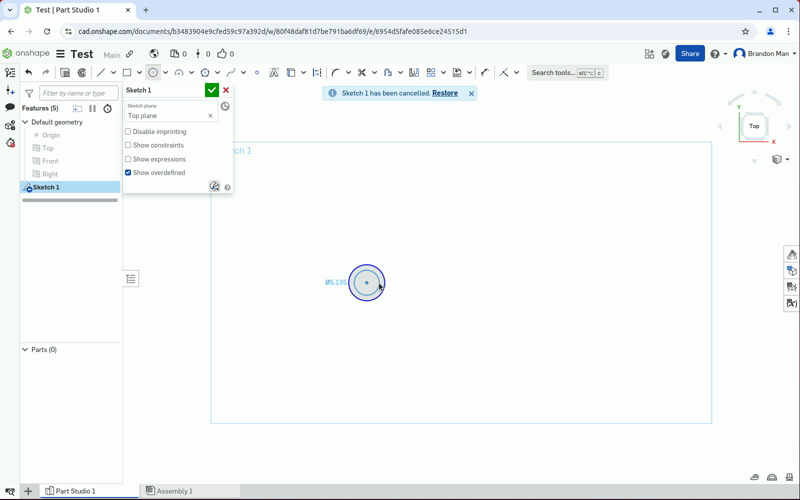
mouse_move(374, 295)
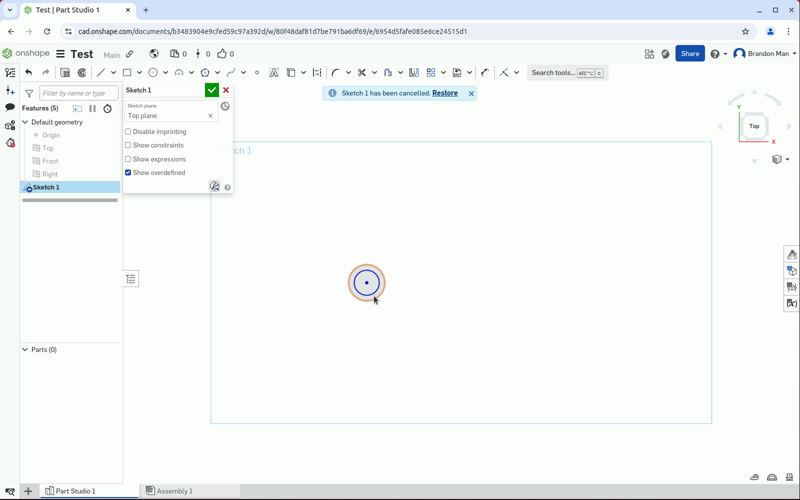
scroll(6)
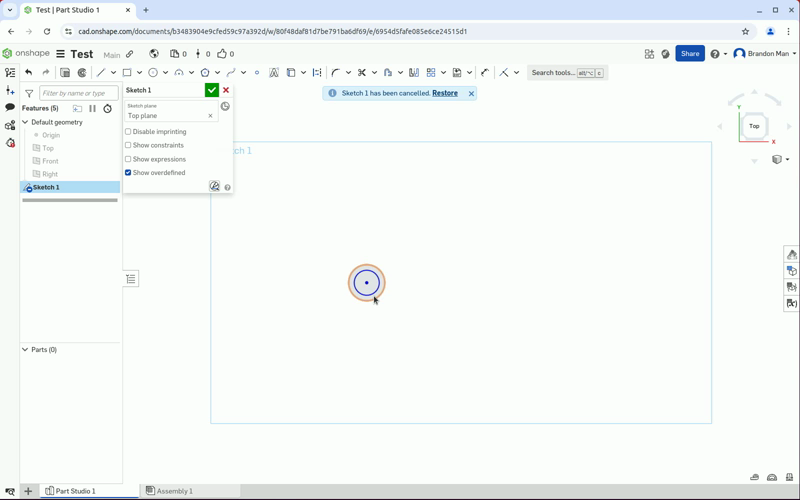
scroll(6)
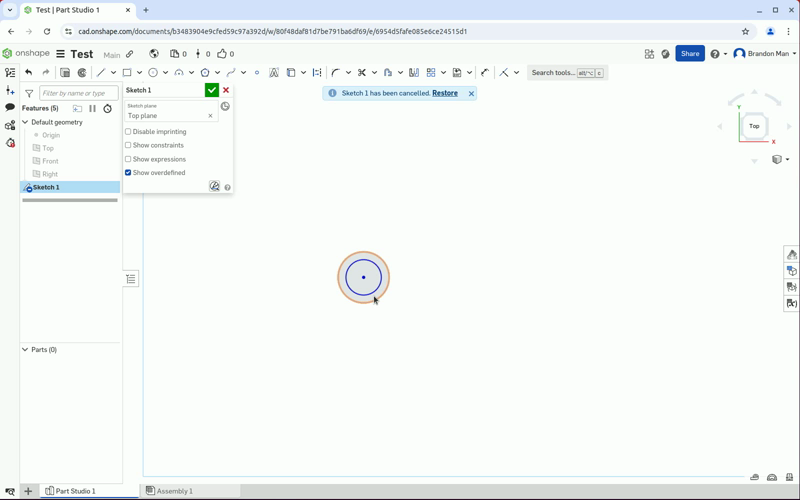
scroll(6)
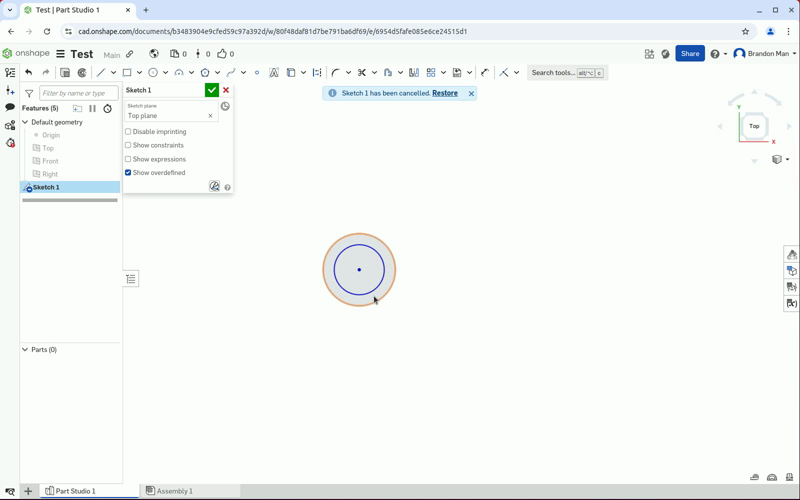
scroll(6)
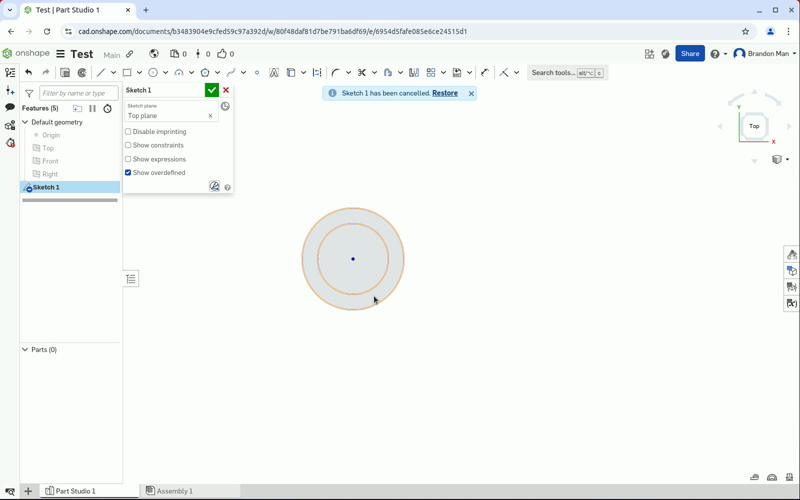
scroll(6)
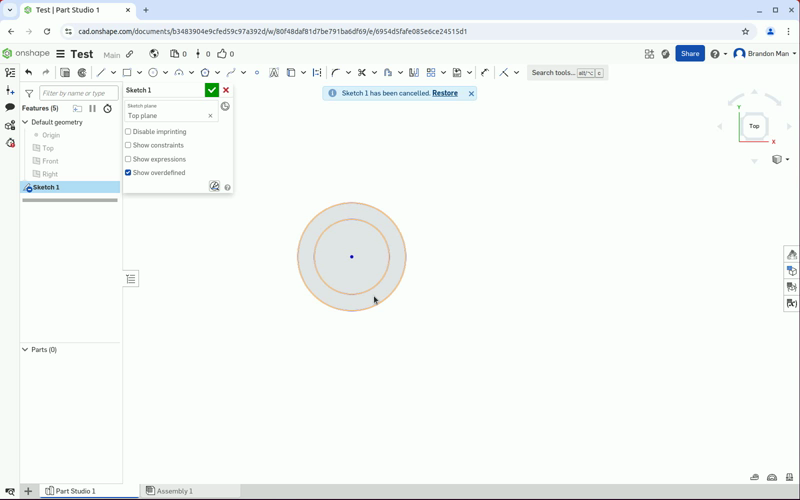
scroll(6)
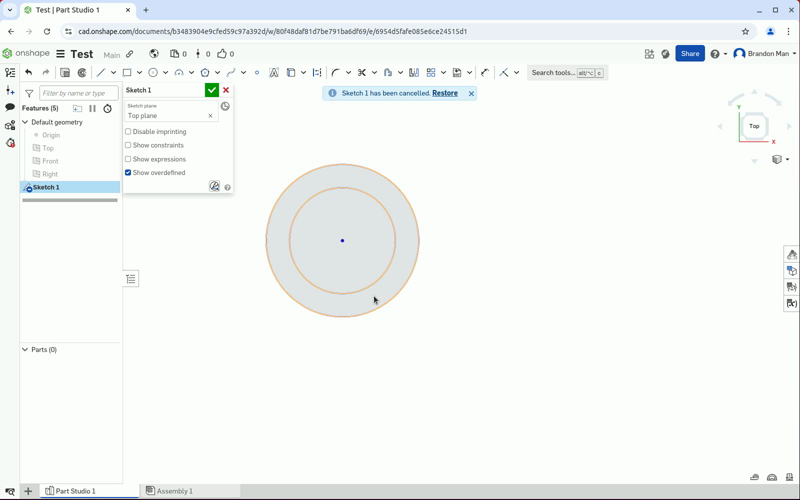
scroll(6)
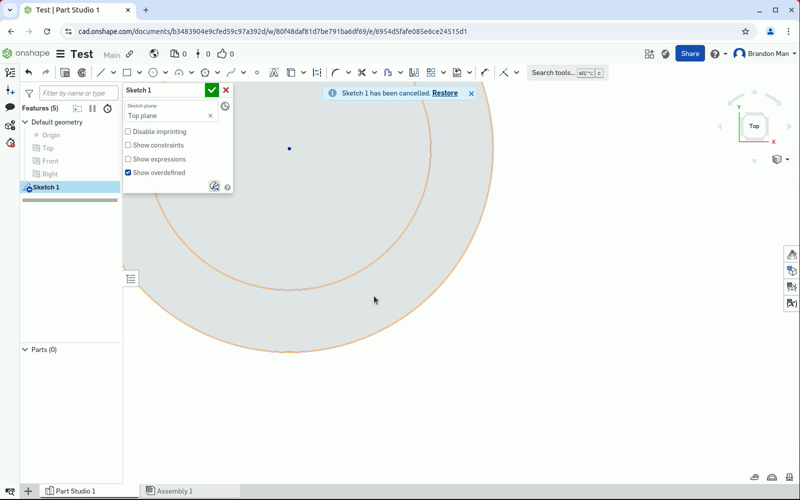
click(374, 295)
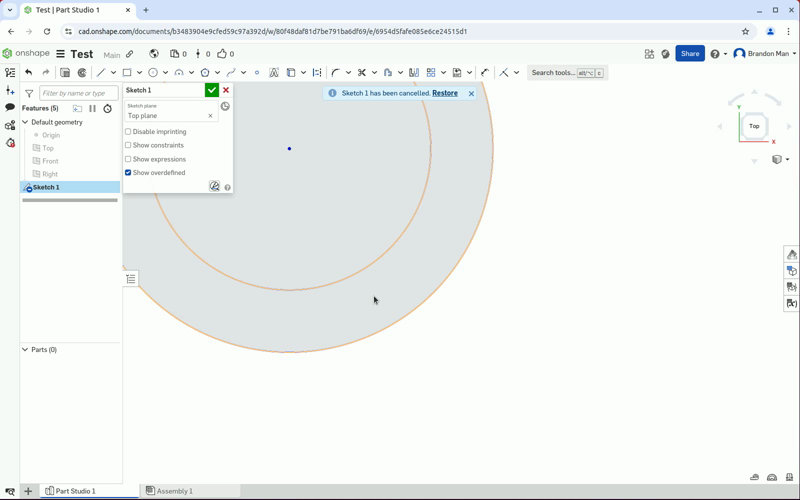
scroll(-6)
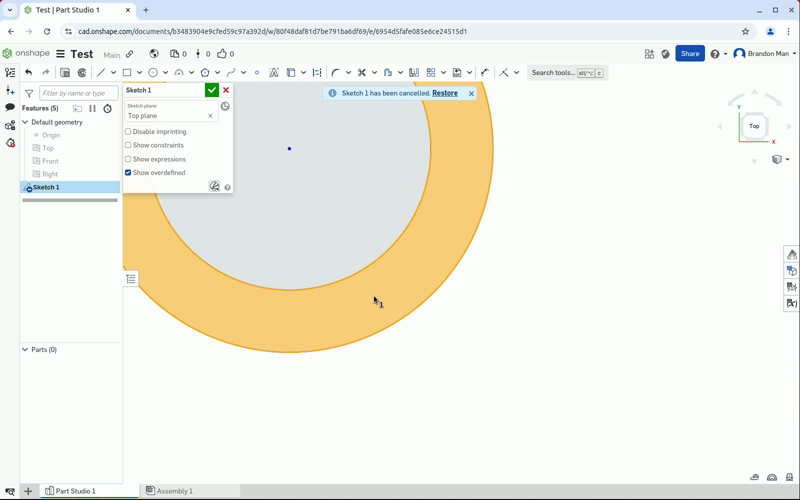
scroll(-6)
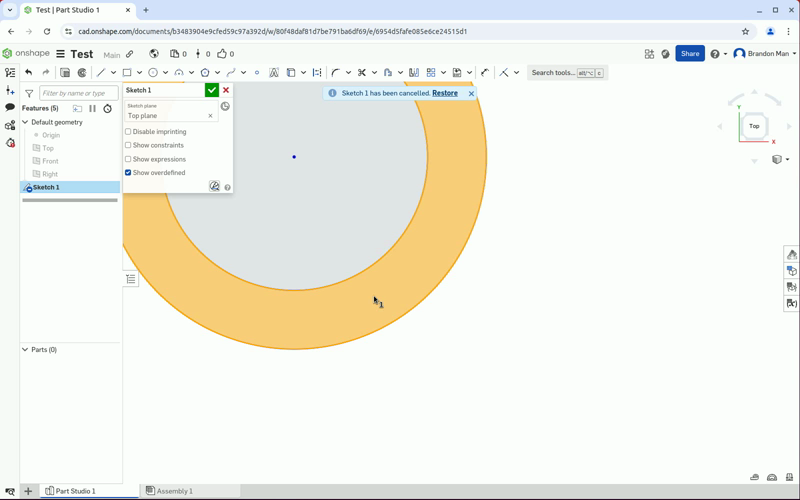
scroll(-6)
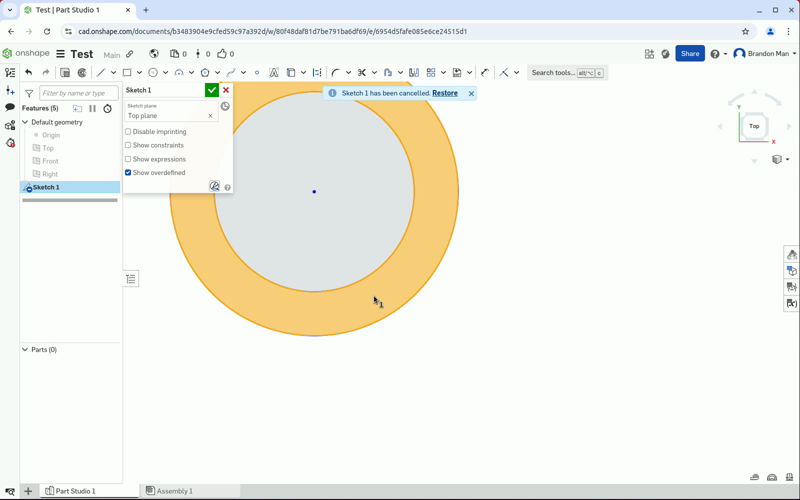
scroll(-6)
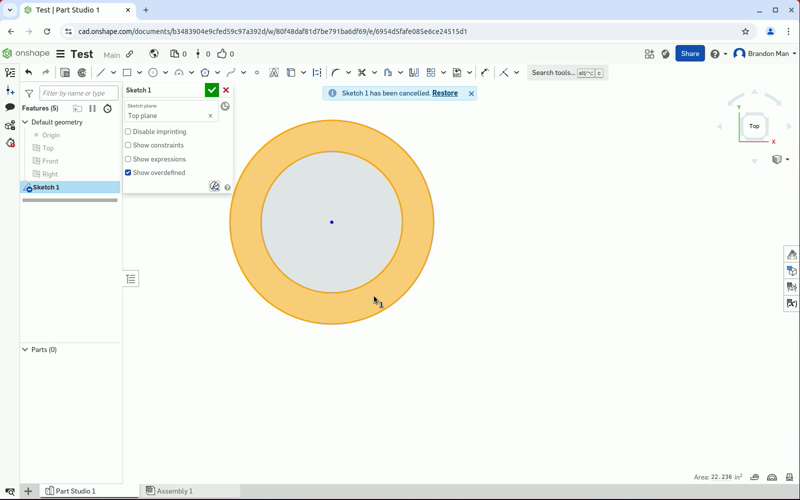
scroll(-6)
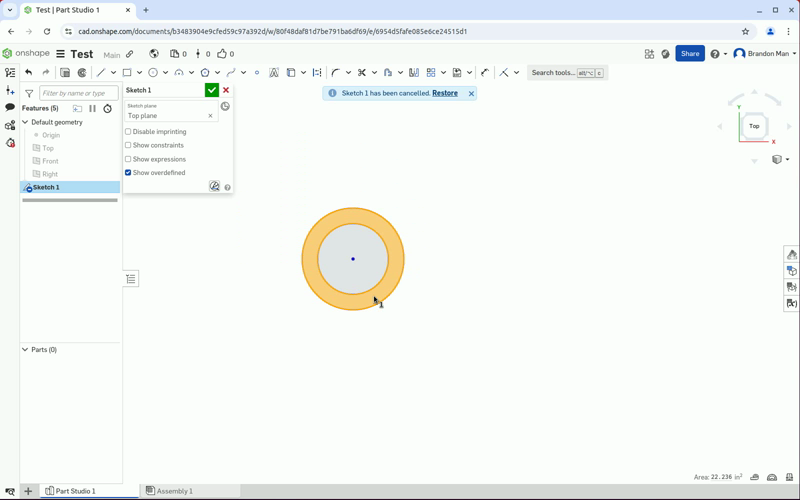
scroll(-6)
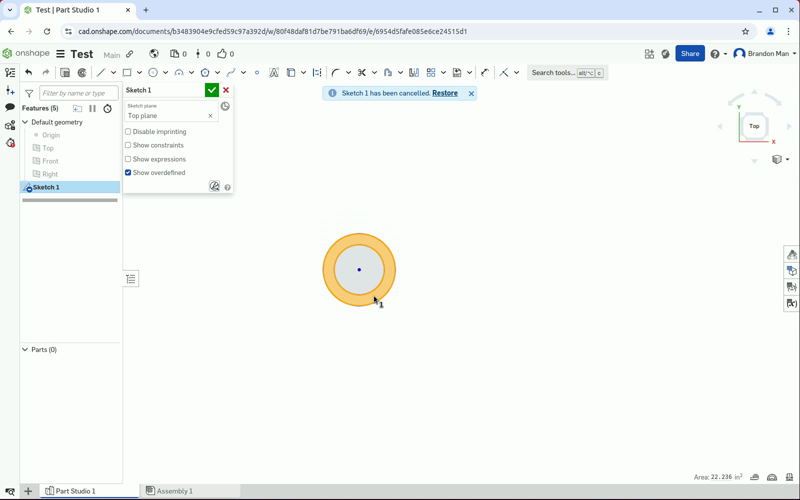
scroll(-6)
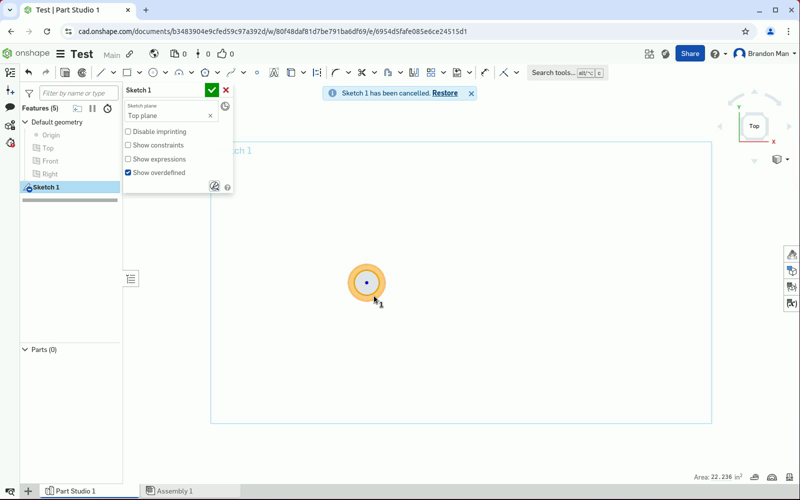
mouse_move(73, 352)
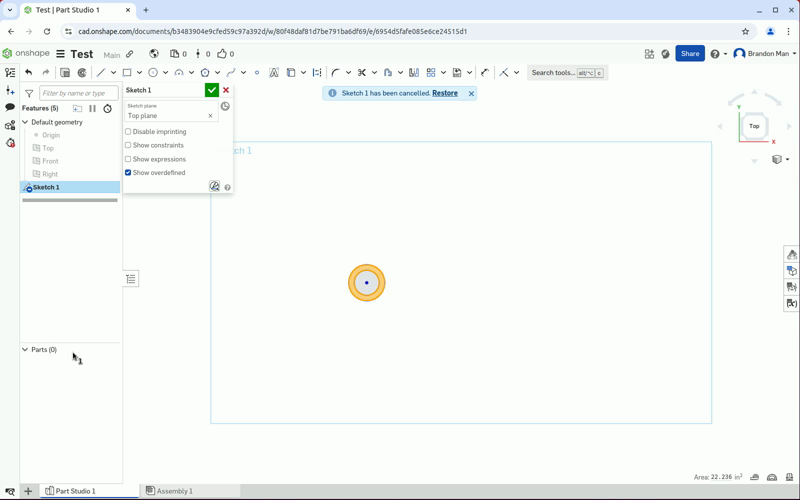
key(shift+y)
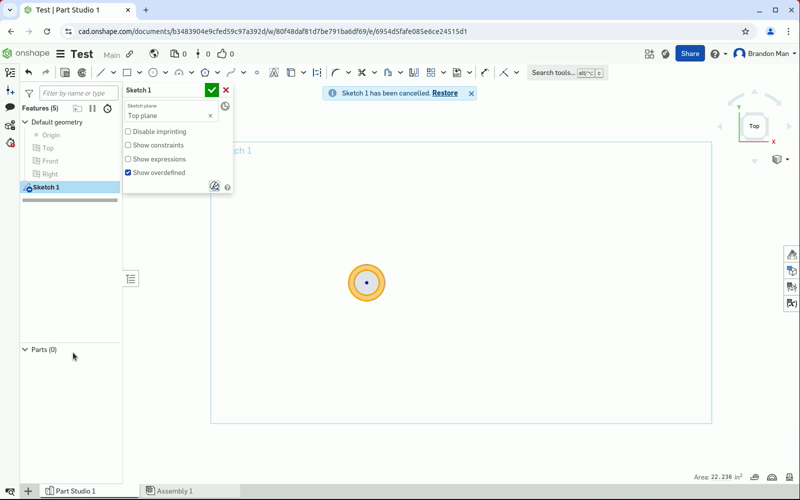
key(shift+e)
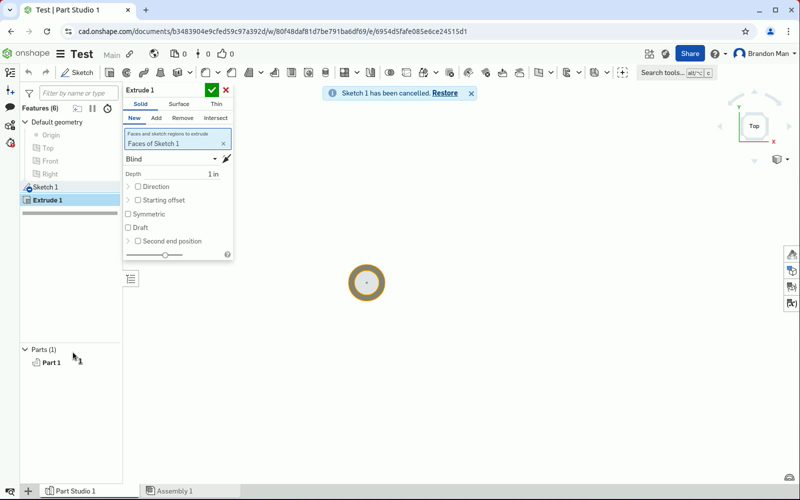
mouse_move(143, 106)
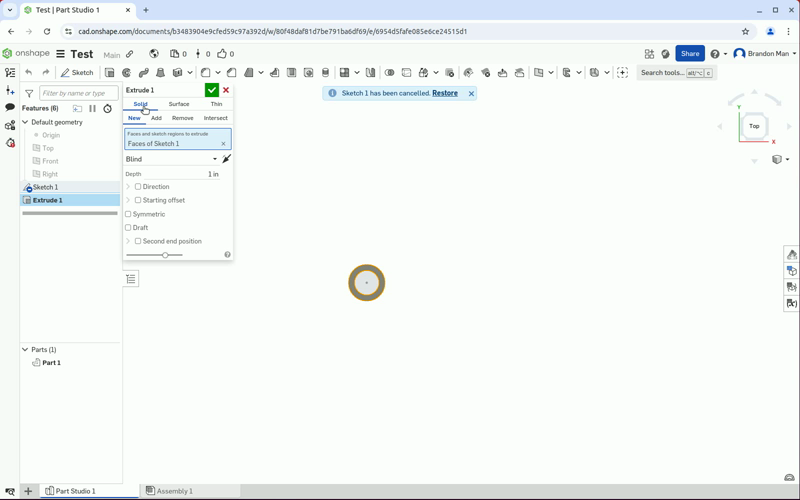
click(143, 106)
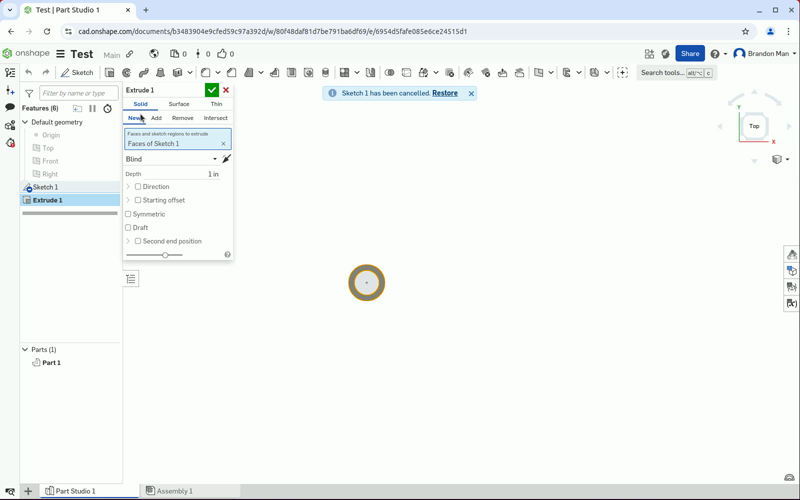
mouse_move(137, 120)
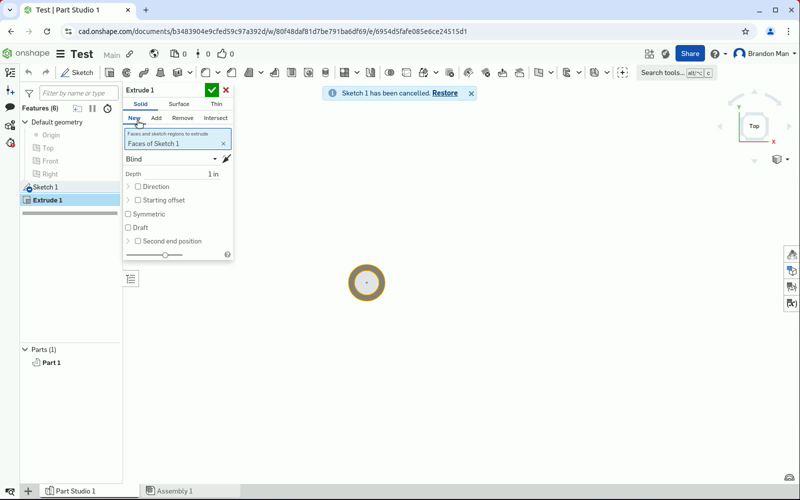
click(137, 120)
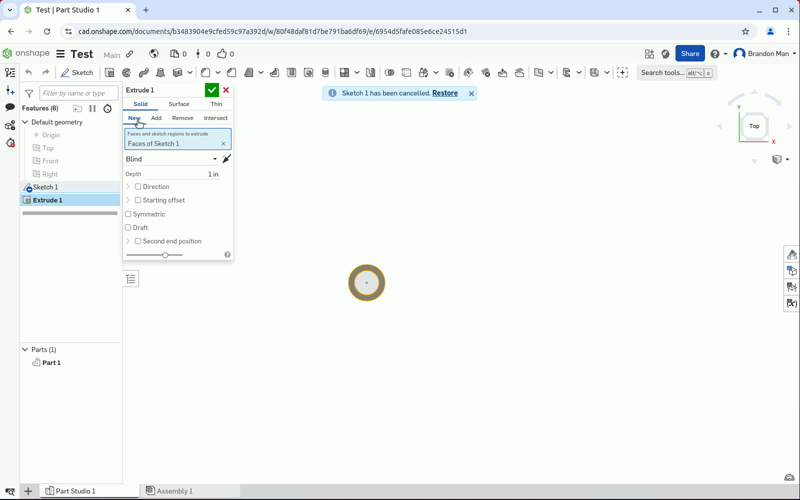
key(tab, 4)
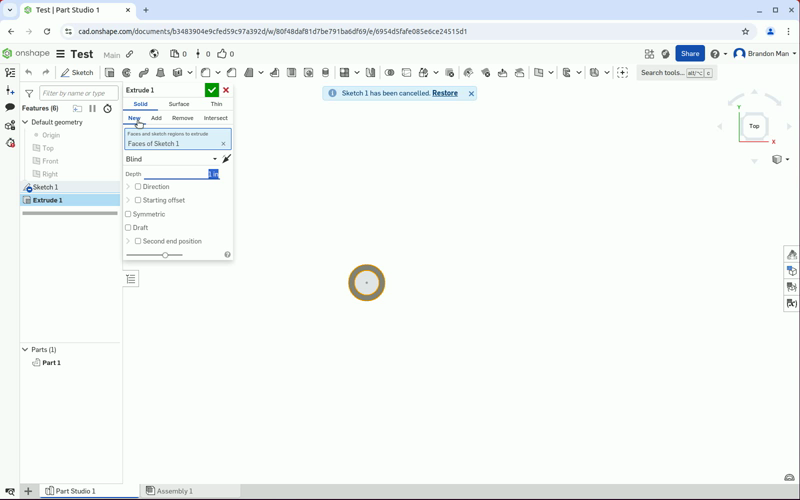
text(2.889)
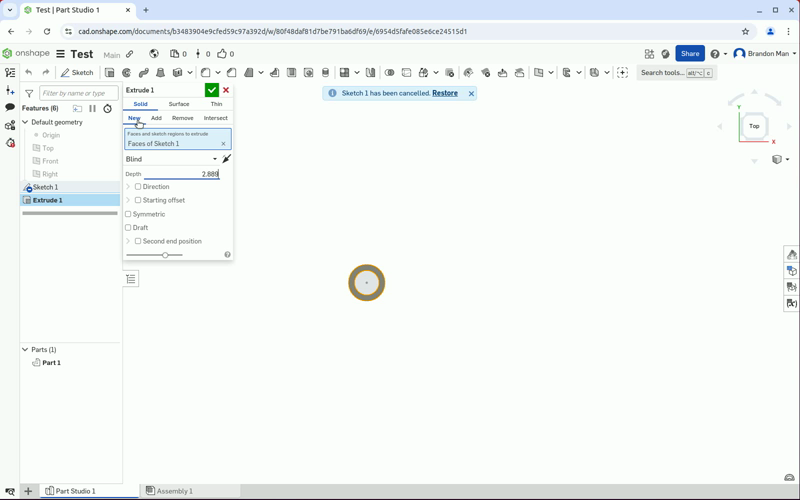
key(enter)
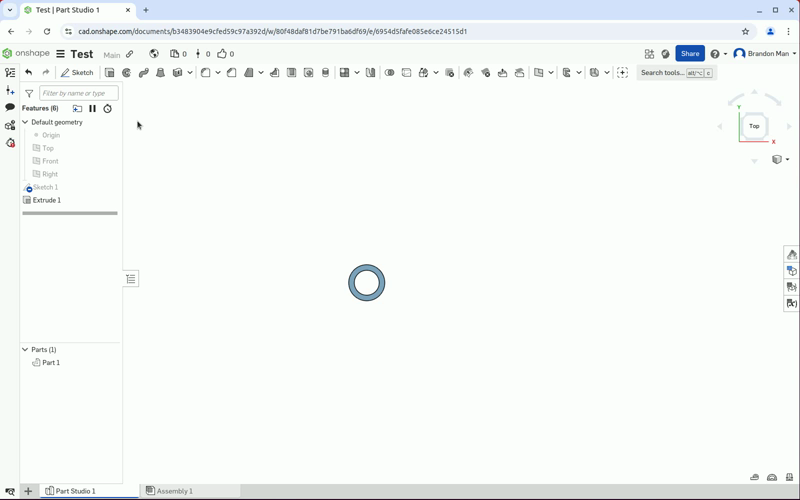
key(shift+h)
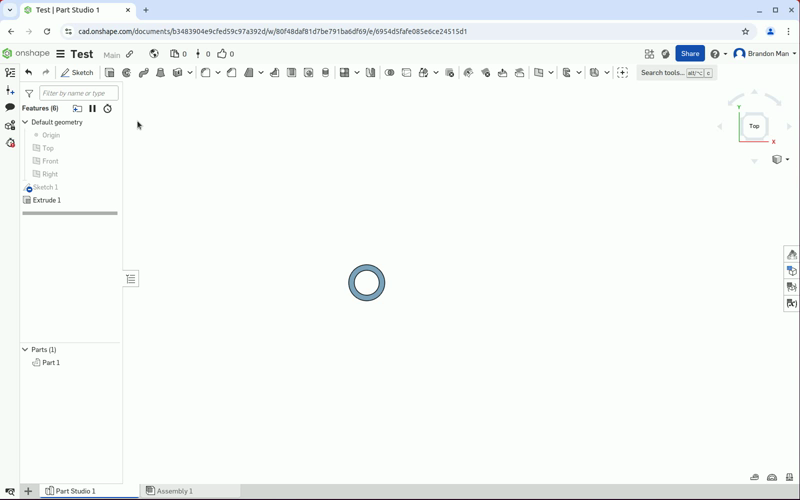
key(shift+h)
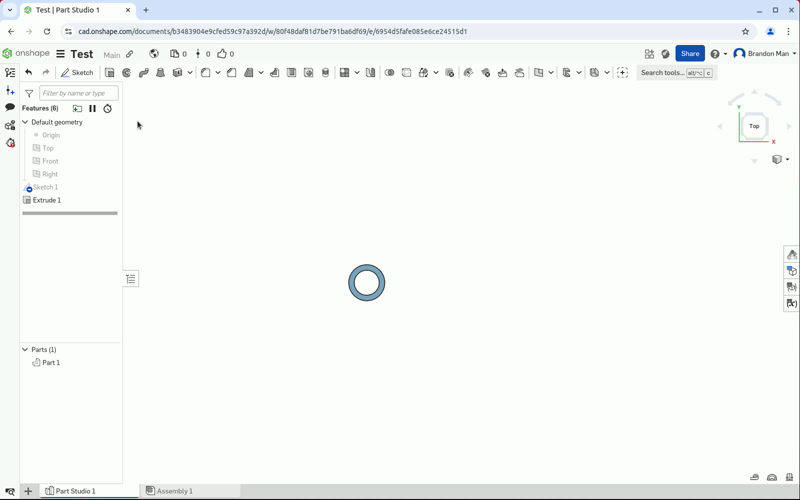
mouse_move(73, 189)
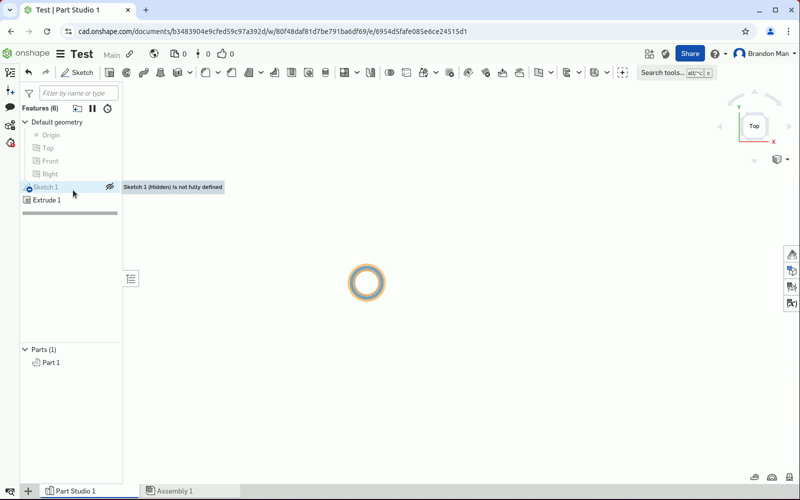
click(73, 189)
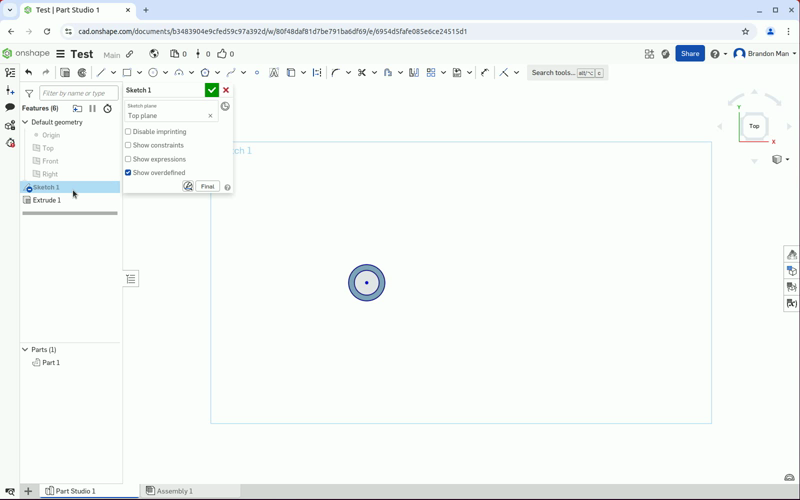
mouse_move(229, 92)
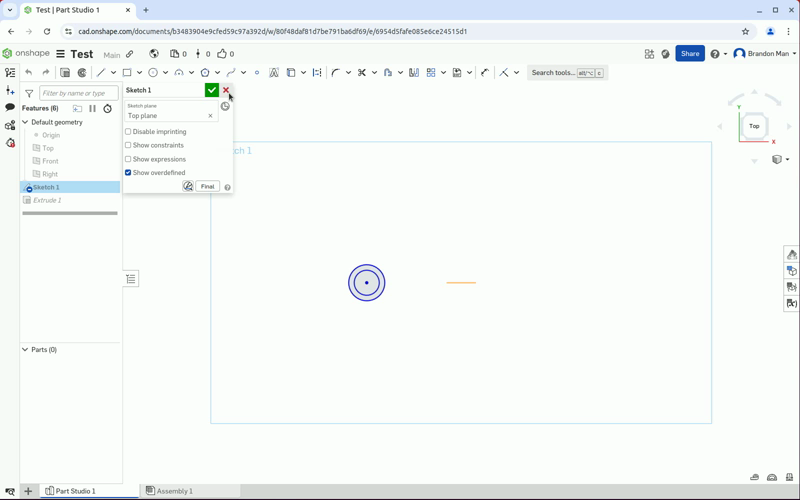
click(229, 92)
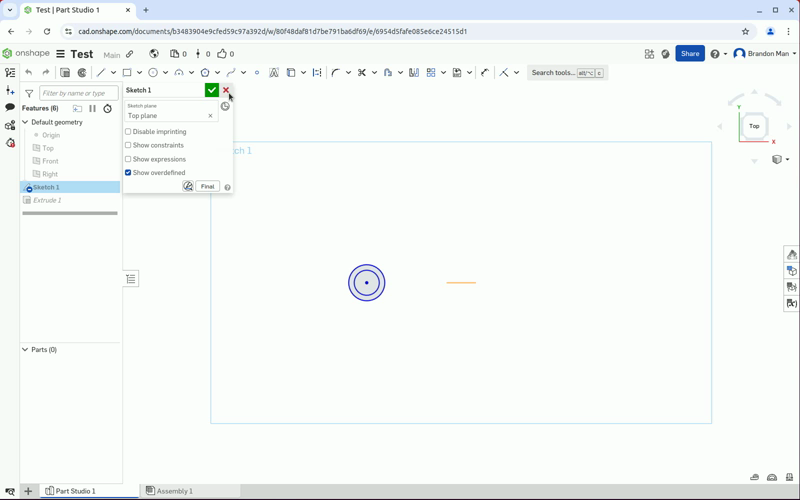
key(shift+s)
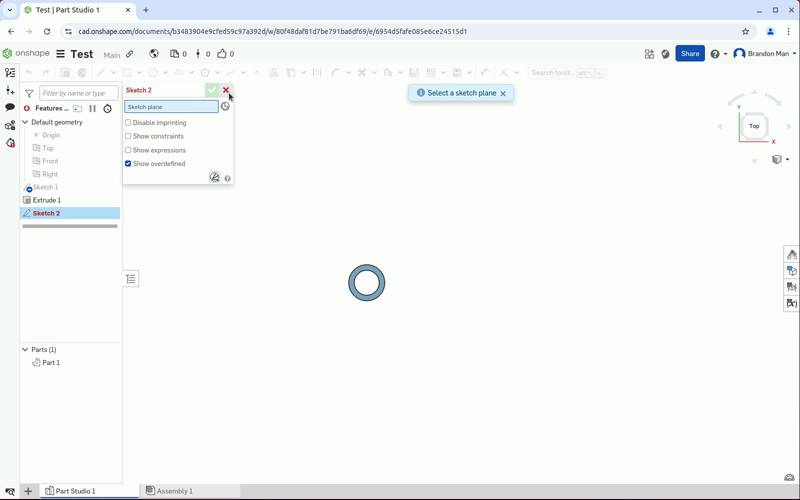
mouse_move(73, 150)
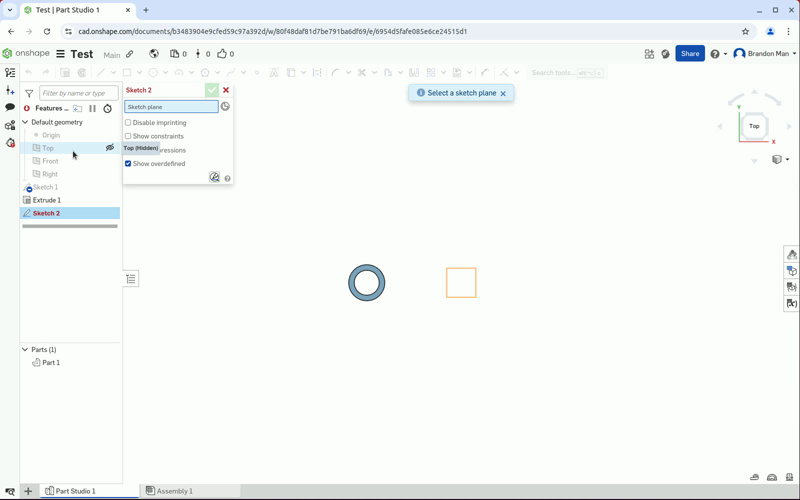
click(73, 150)
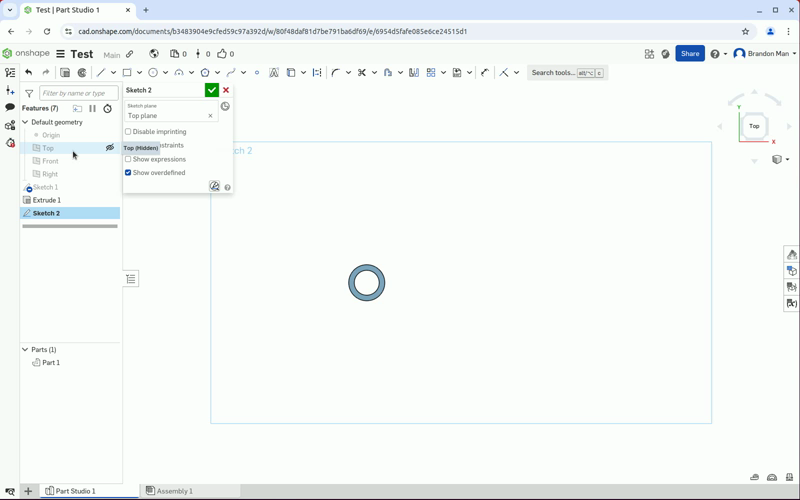
mouse_move(73, 352)
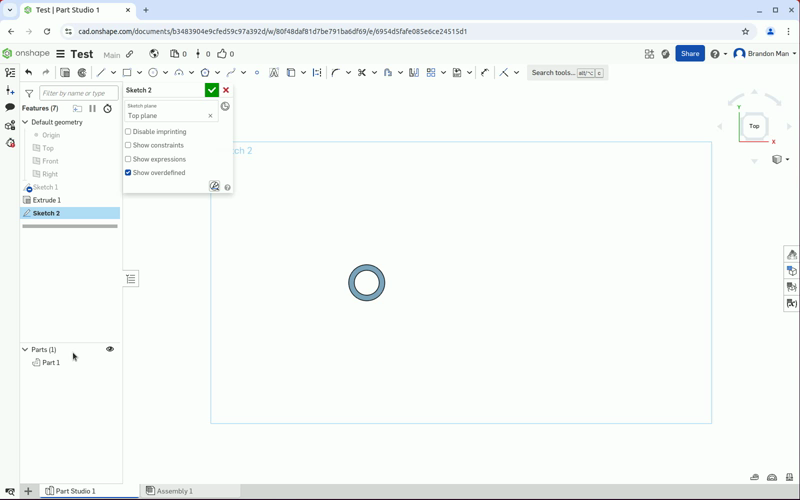
key(y)
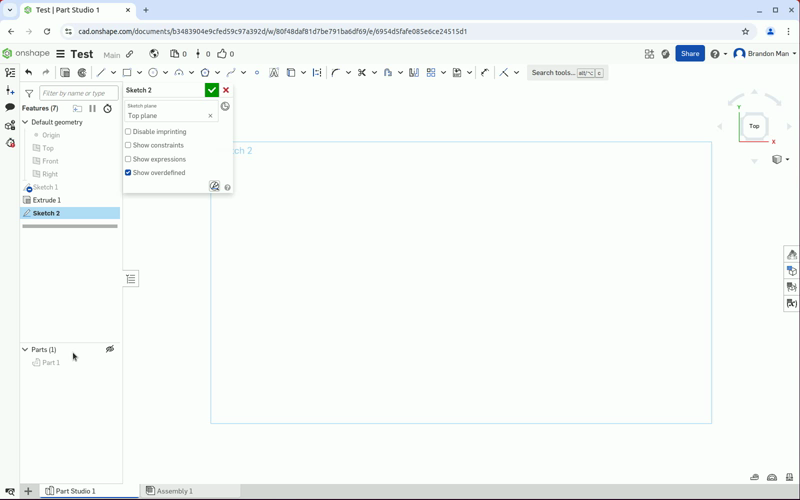
key(c)
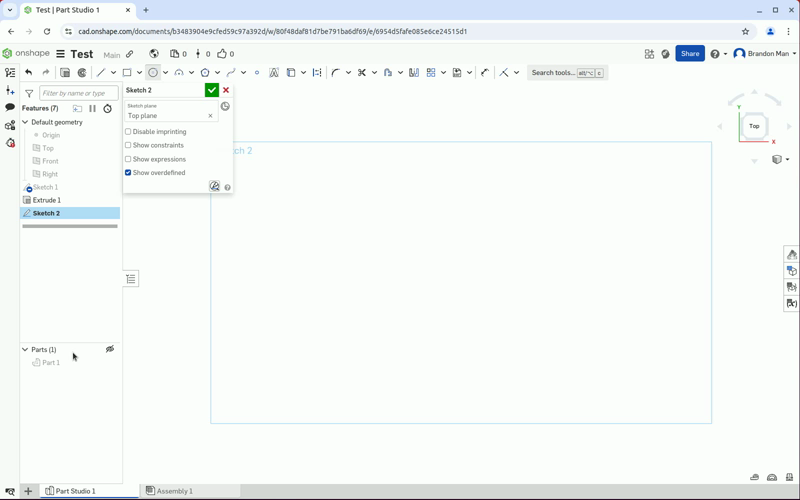
key_down(shift)
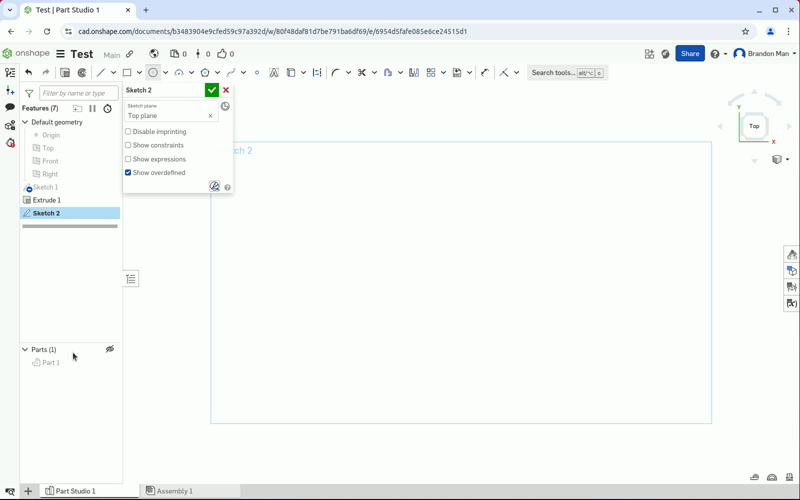
mouse_move(556, 282)
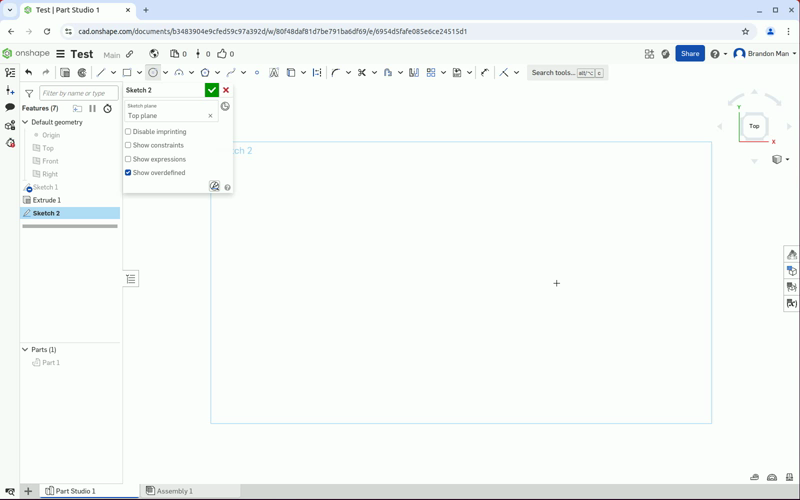
click(556, 282)
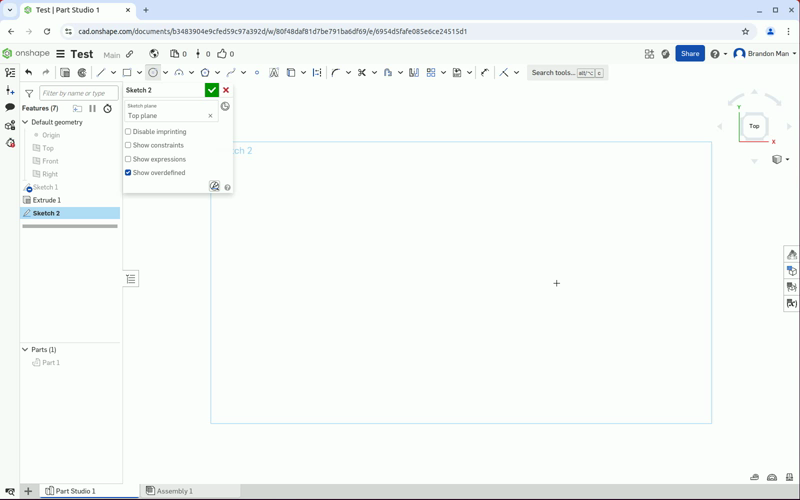
key_up(shift)
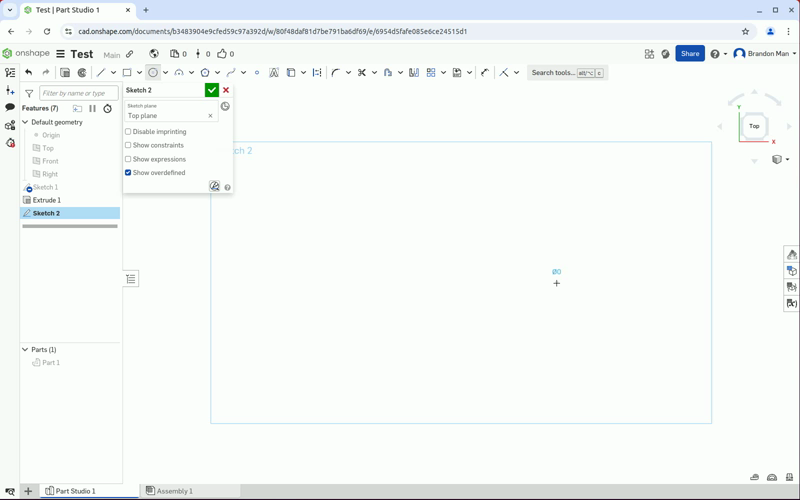
mouse_move(574, 282)
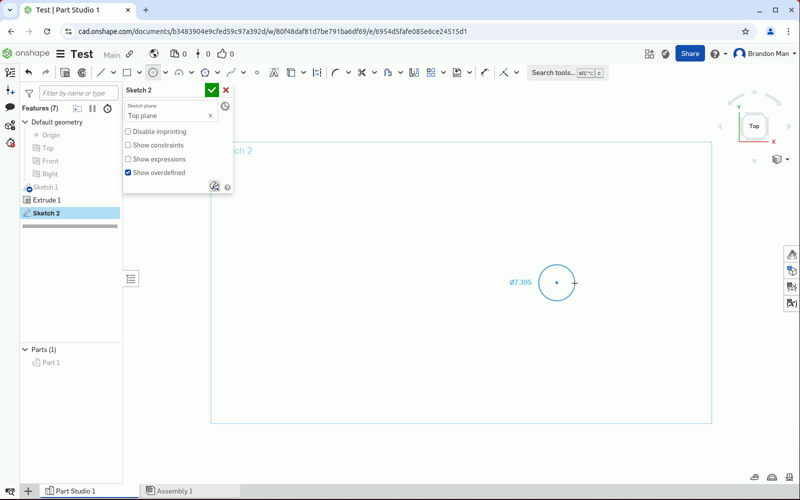
click(574, 282)
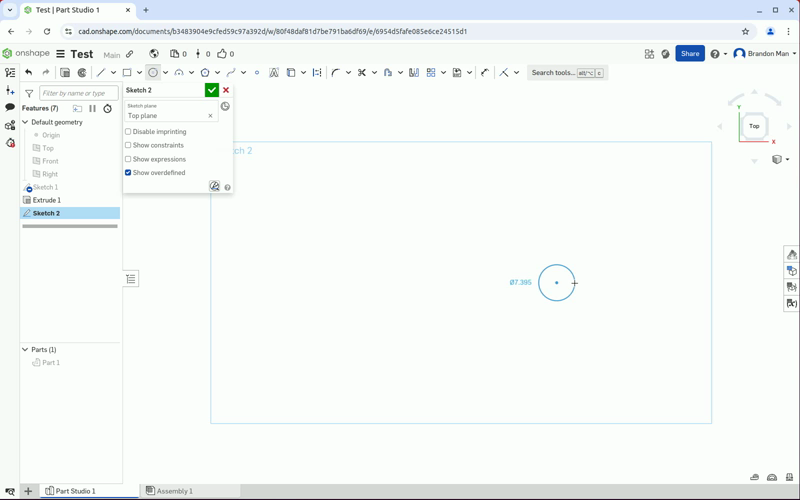
key(esc)
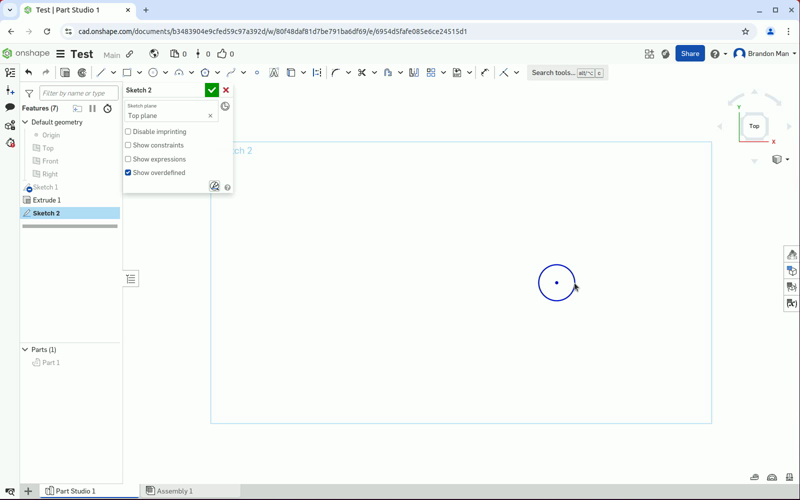
key(c)
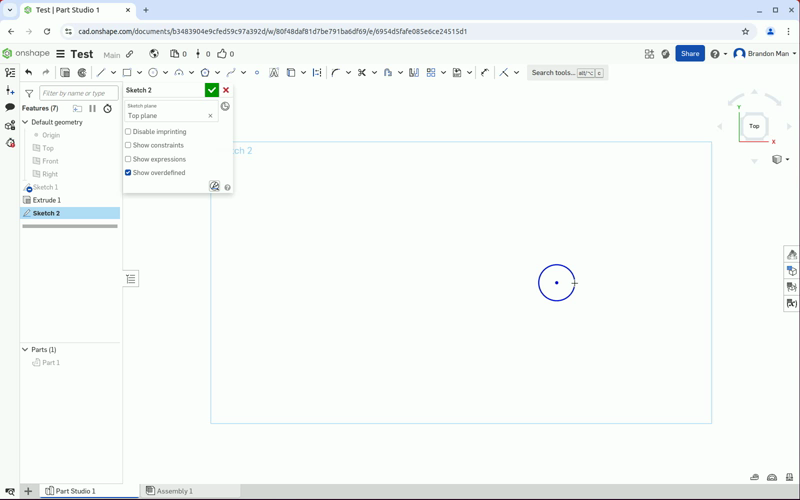
key_down(shift)
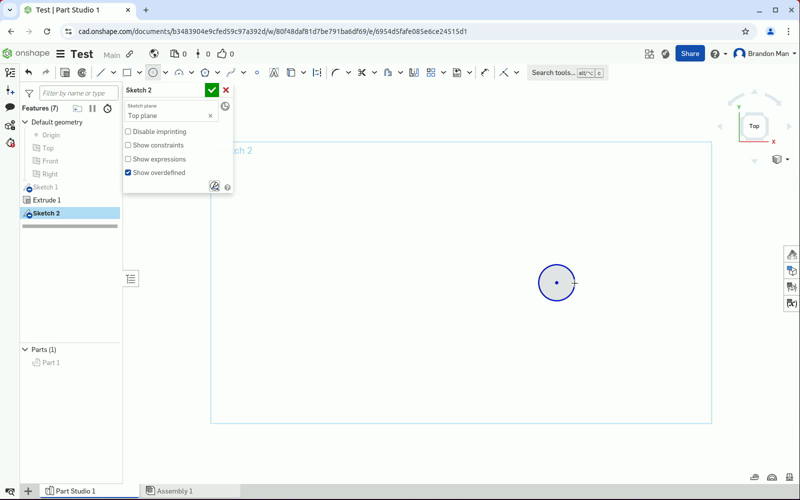
mouse_move(556, 282)
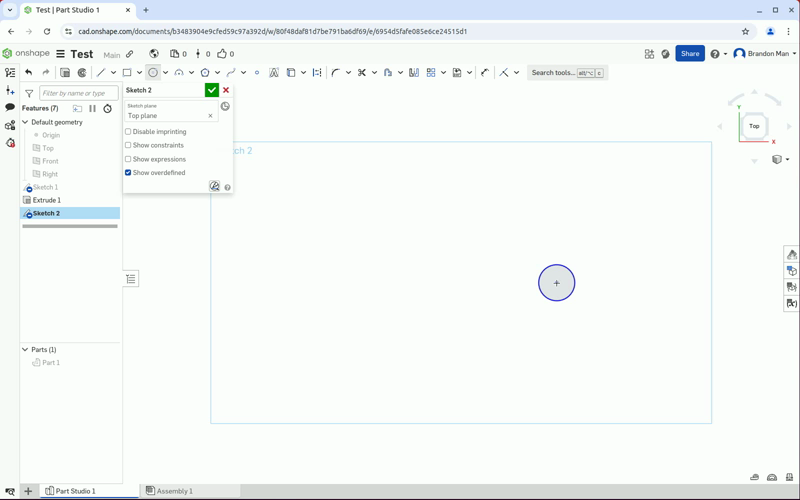
click(556, 282)
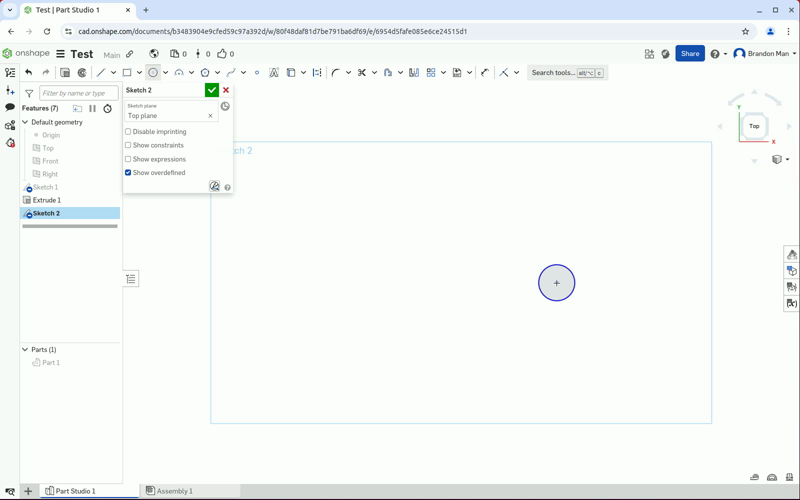
key_up(shift)
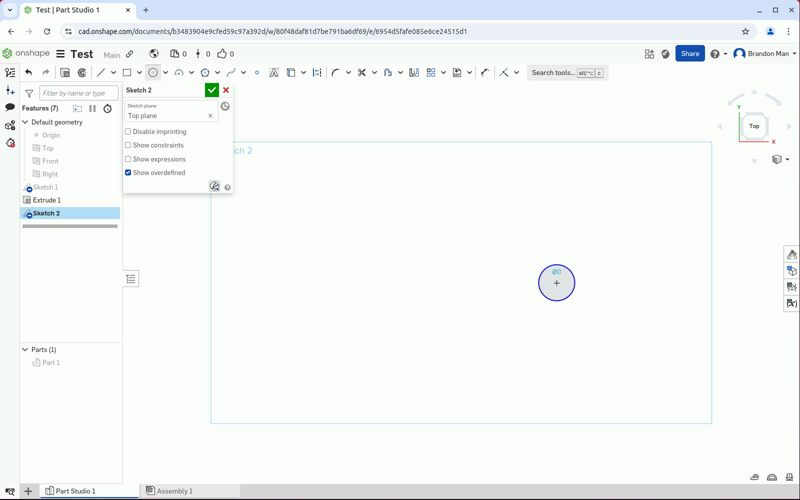
mouse_move(569, 282)
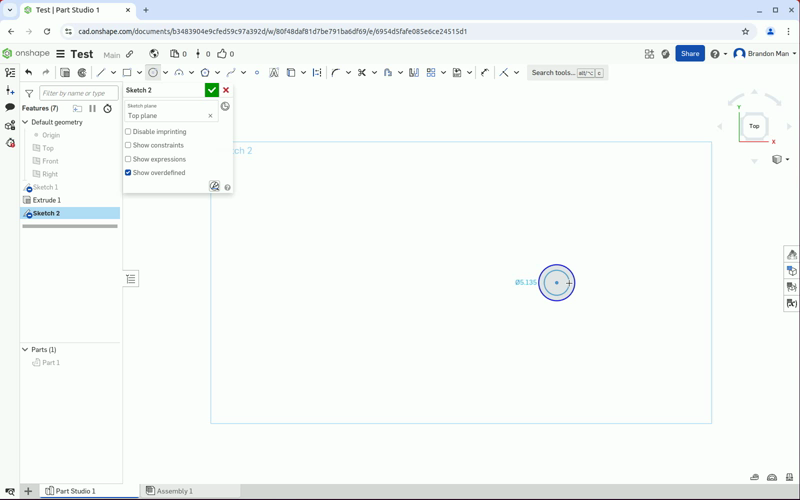
click(569, 282)
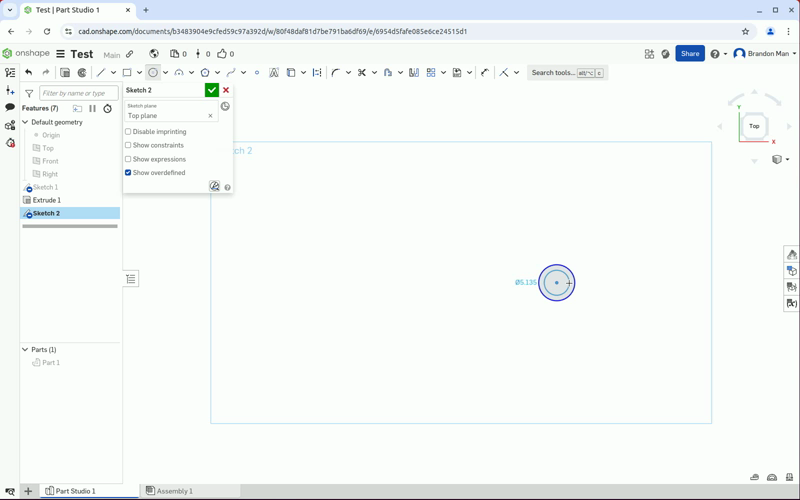
key(esc)
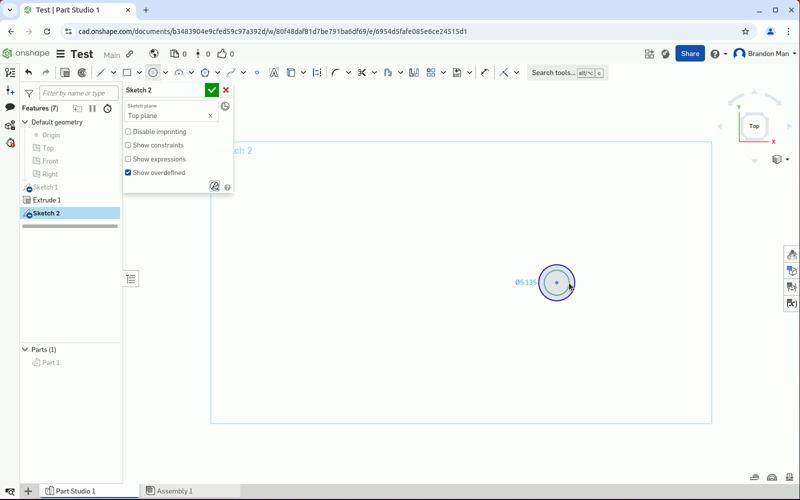
mouse_move(549, 269)
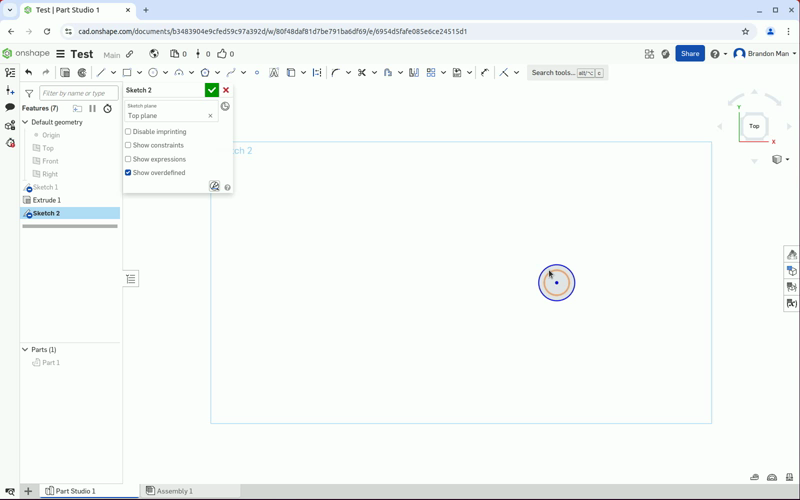
scroll(6)
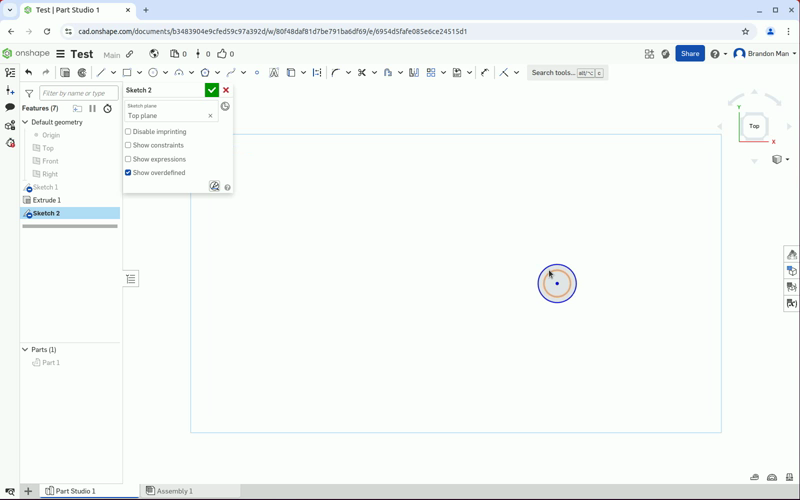
scroll(6)
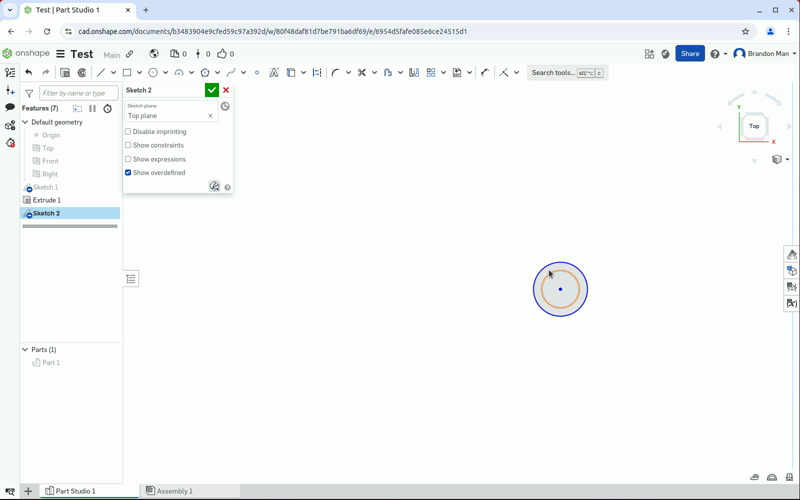
scroll(6)
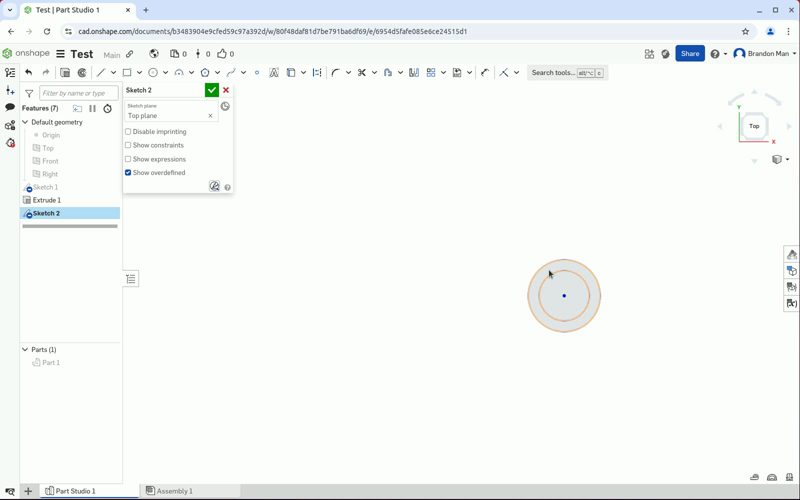
scroll(6)
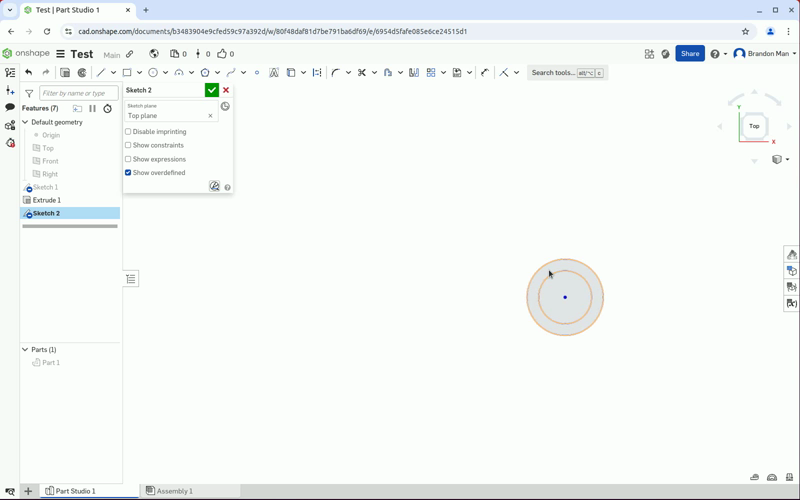
scroll(6)
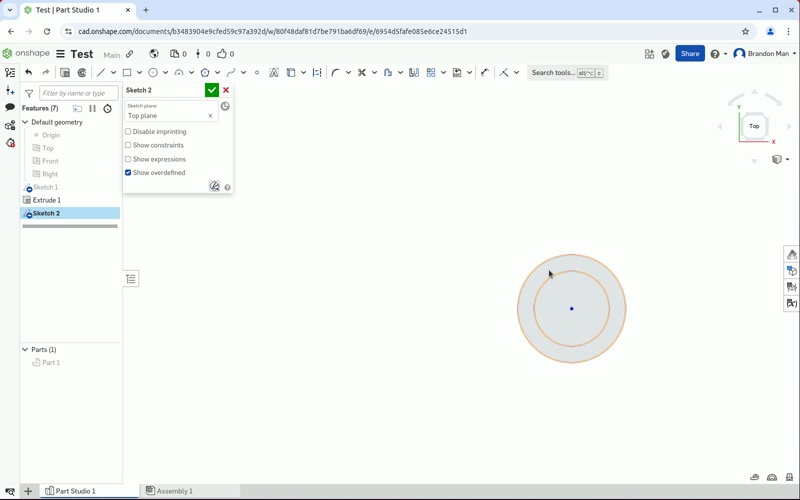
scroll(6)
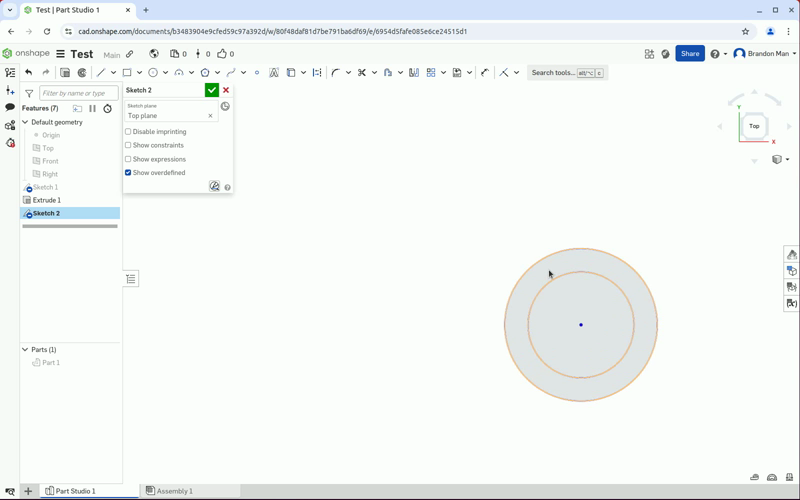
scroll(6)
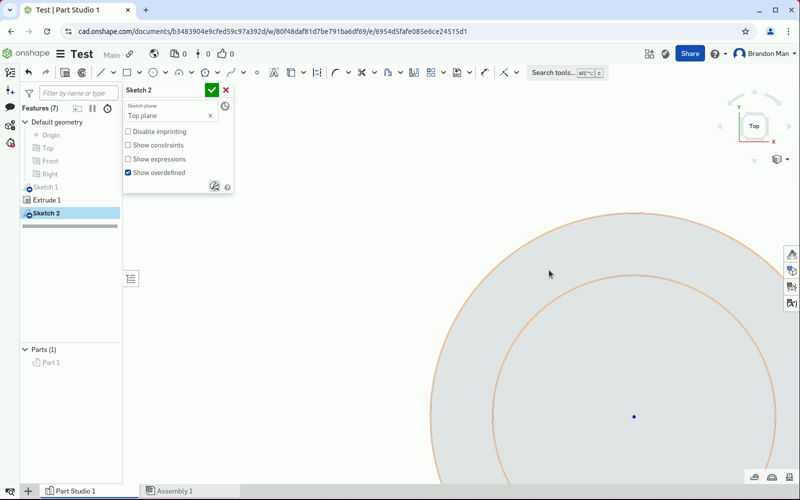
click(549, 269)
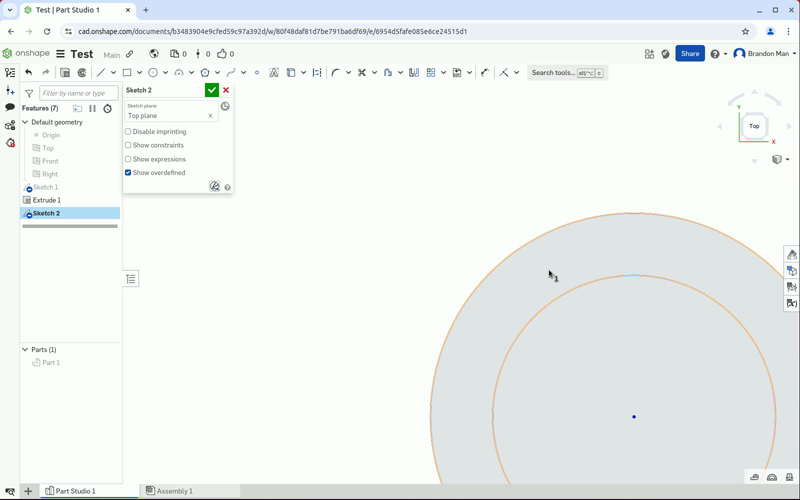
scroll(-6)
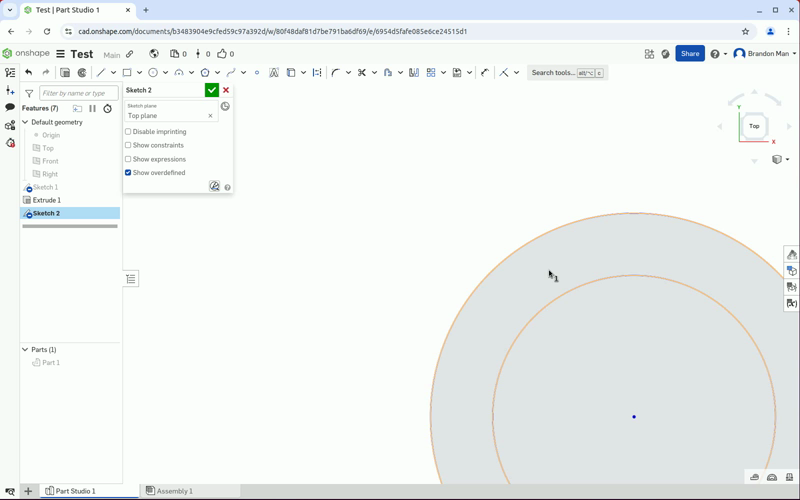
scroll(-6)
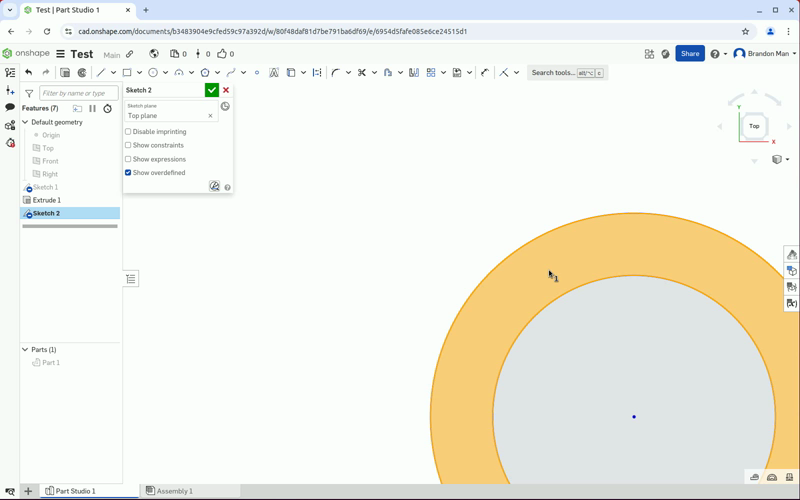
scroll(-6)
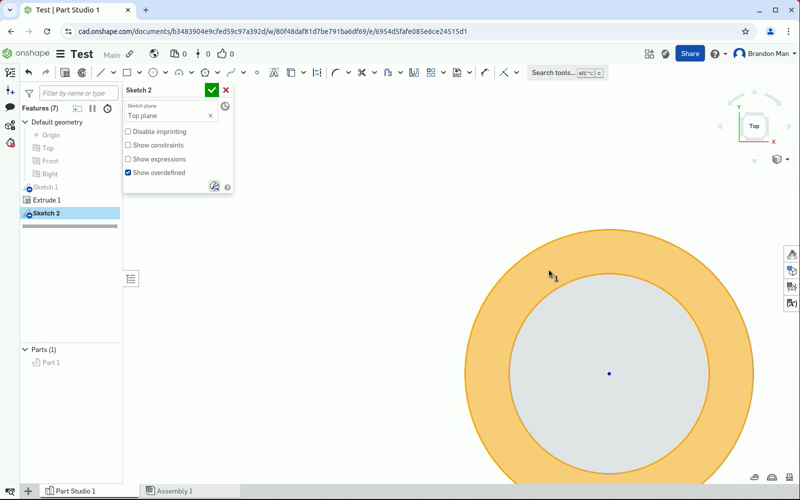
scroll(-6)
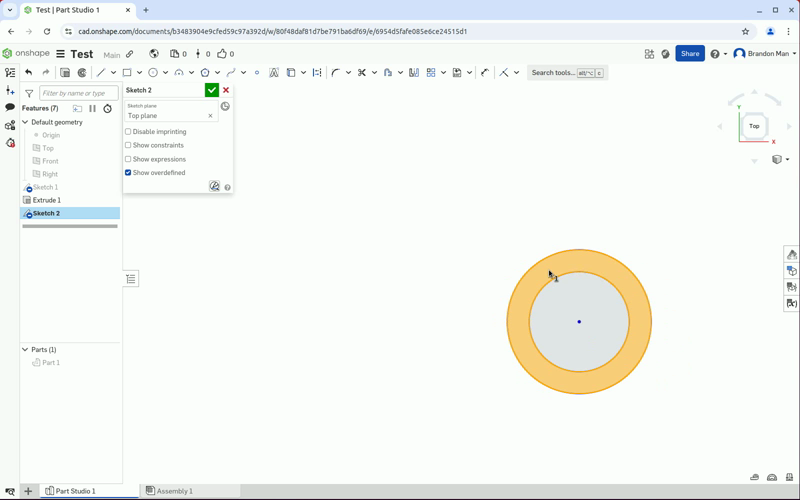
scroll(-6)
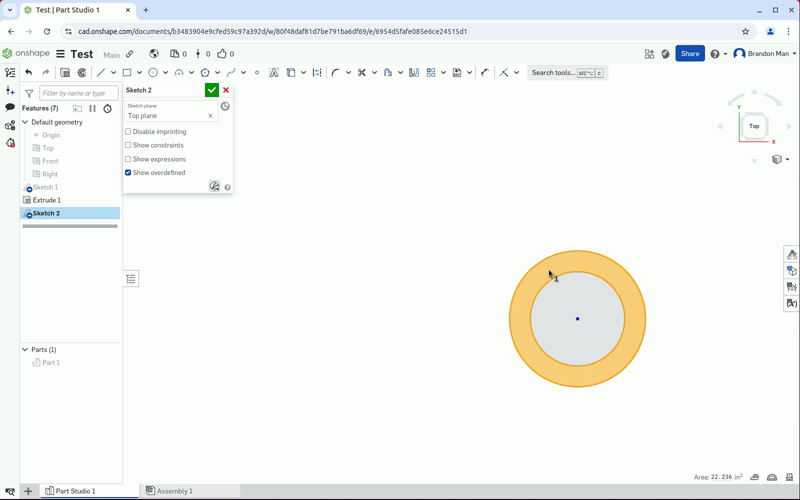
scroll(-6)
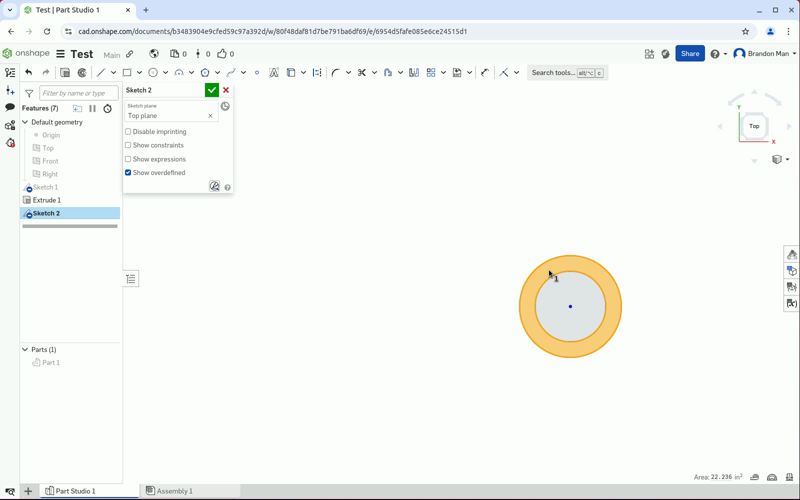
scroll(-6)
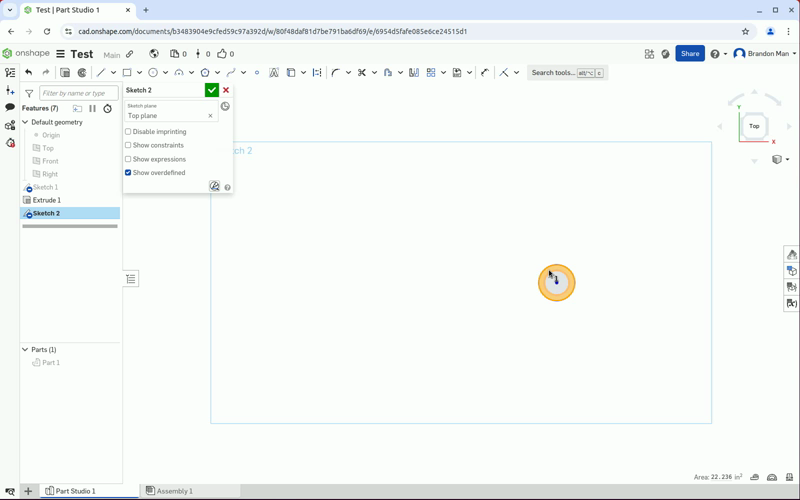
mouse_move(73, 352)
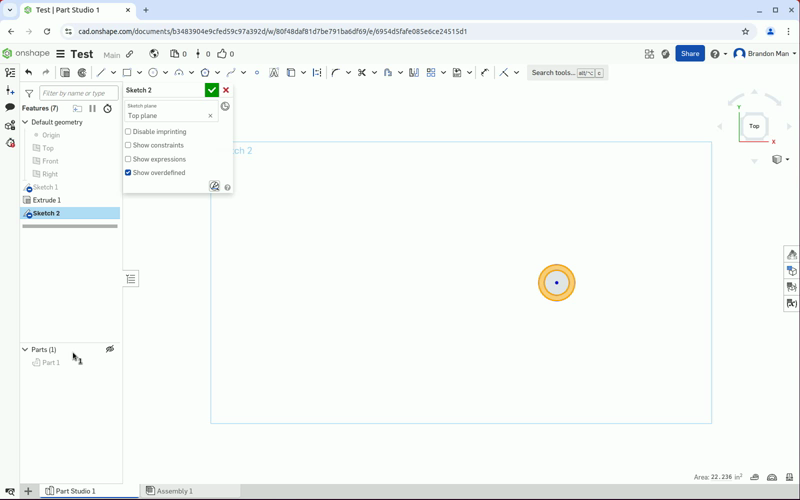
key(shift+y)
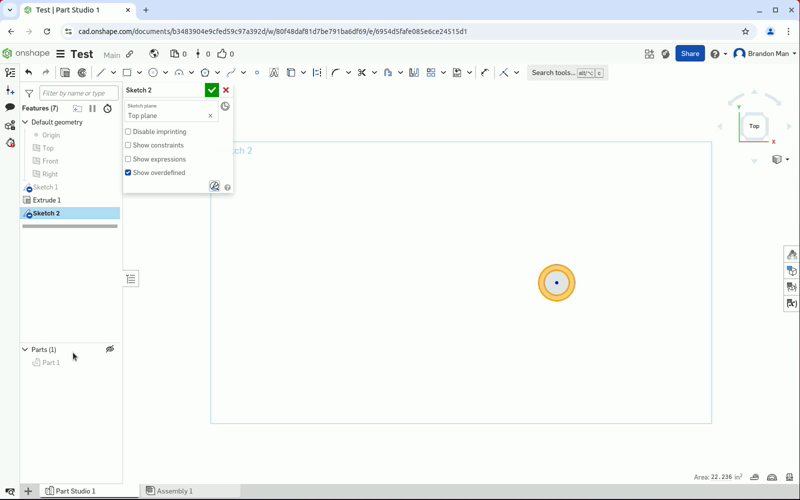
key(shift+e)
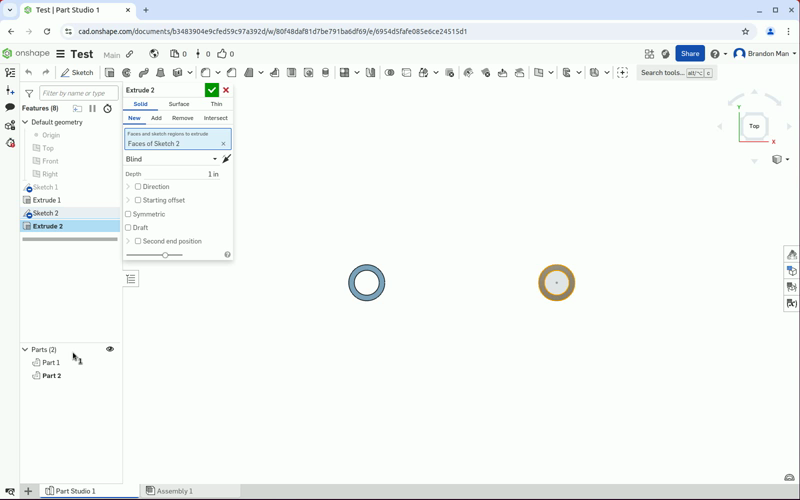
mouse_move(143, 106)
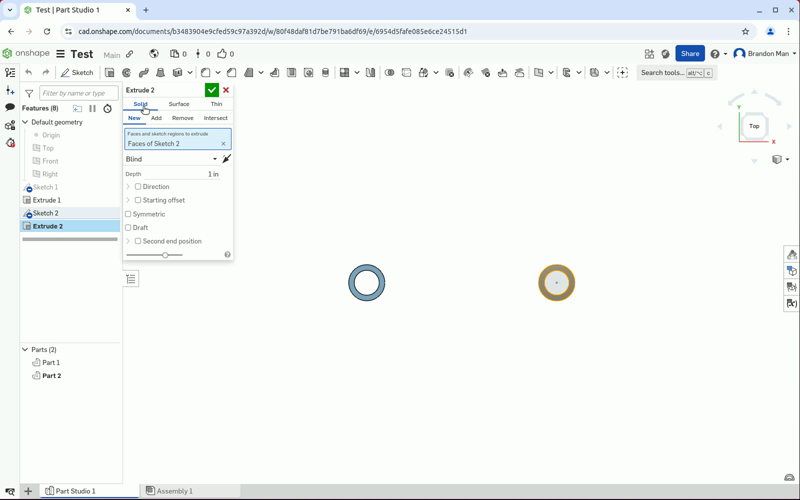
click(143, 106)
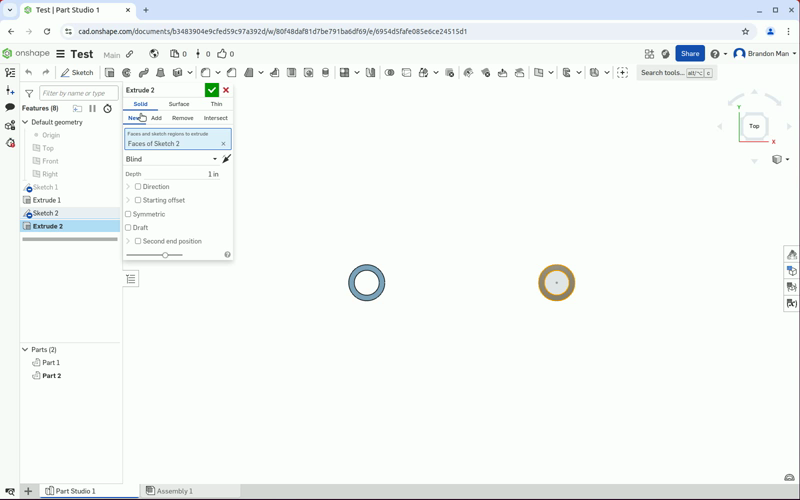
mouse_move(137, 120)
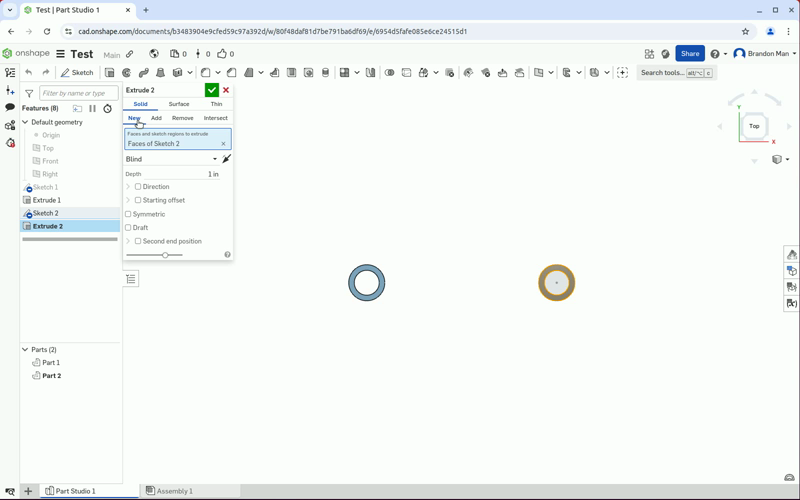
click(137, 120)
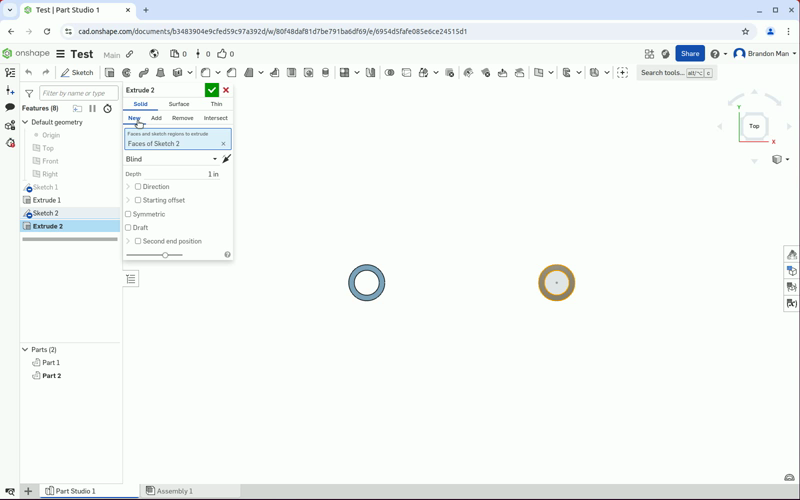
key(tab, 4)
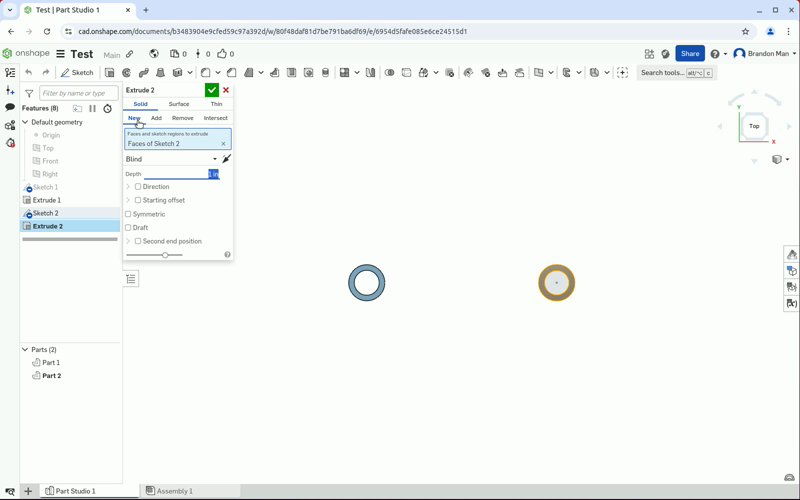
text(2.889)
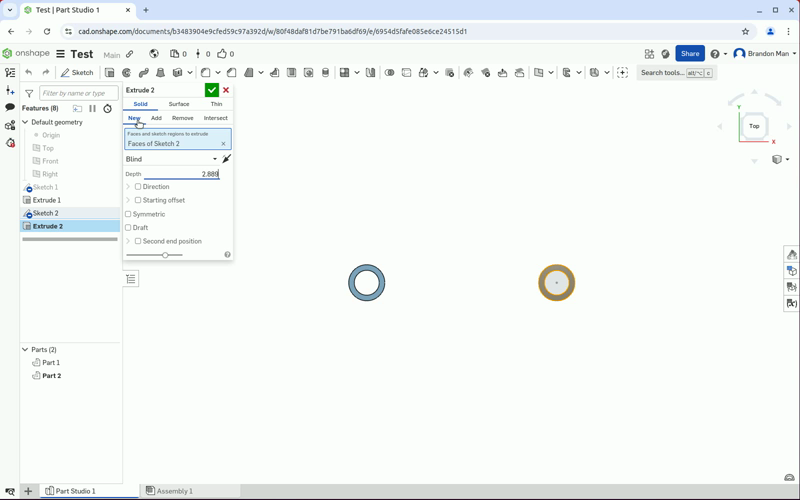
key(enter)
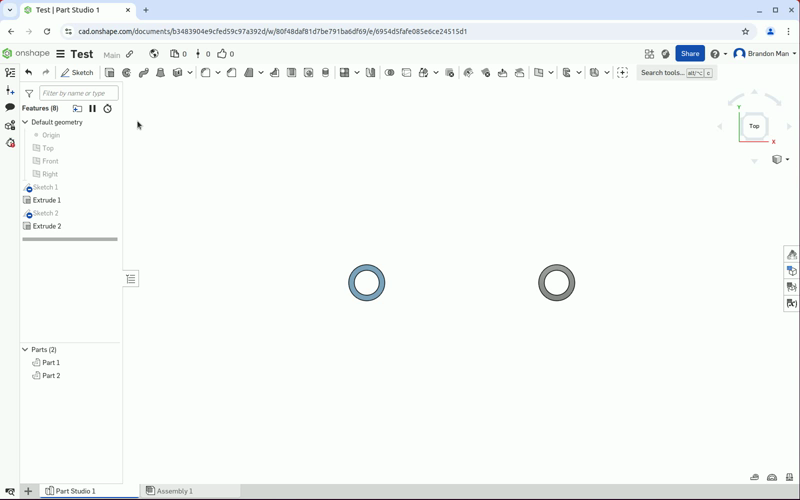
key(shift+h)
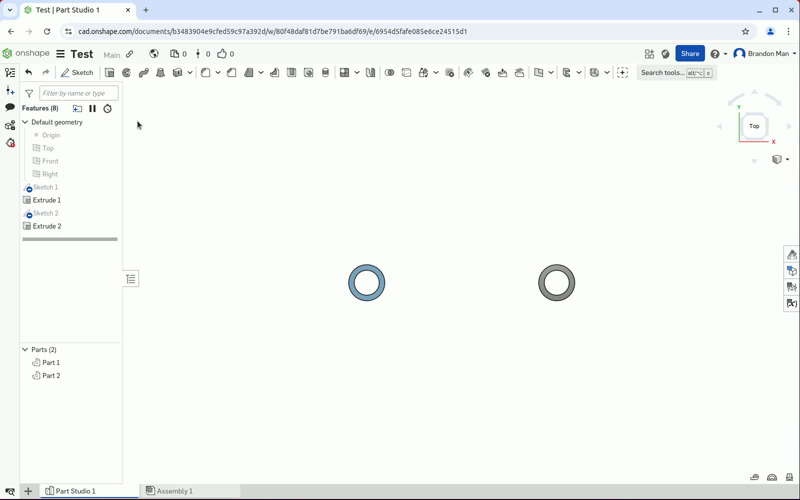
key(shift+h)
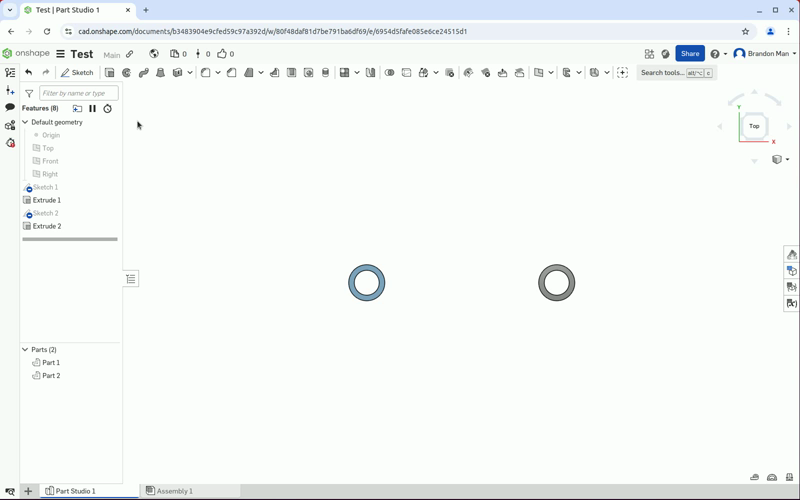
mouse_move(73, 189)
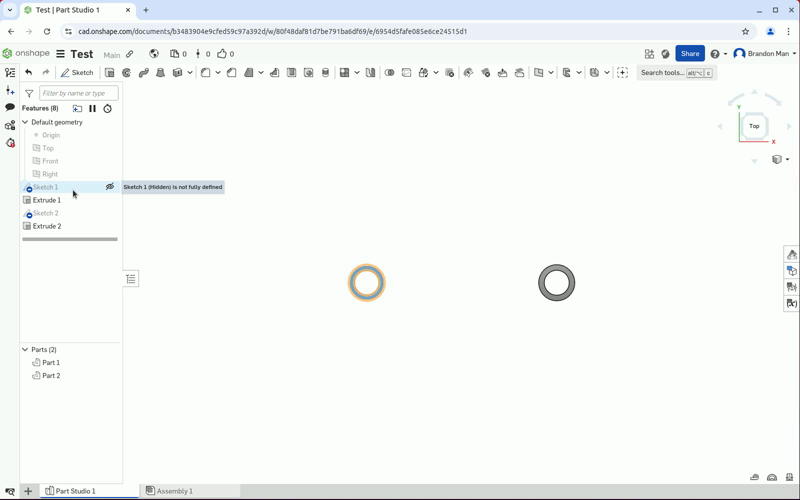
click(73, 189)
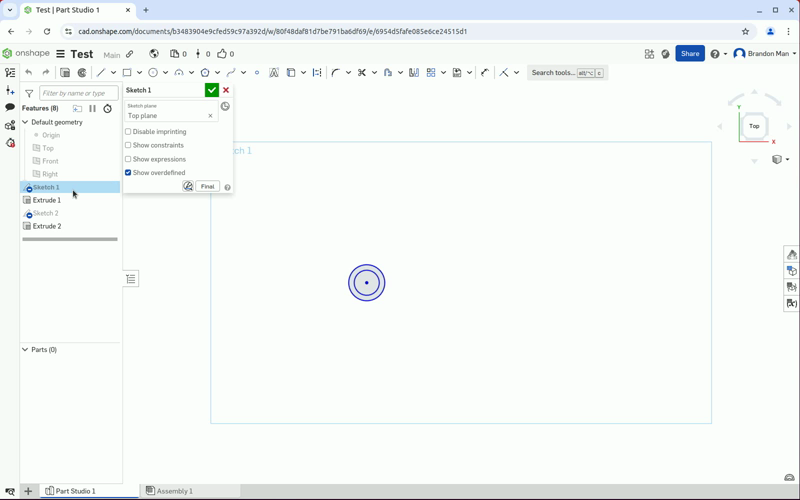
mouse_move(229, 92)
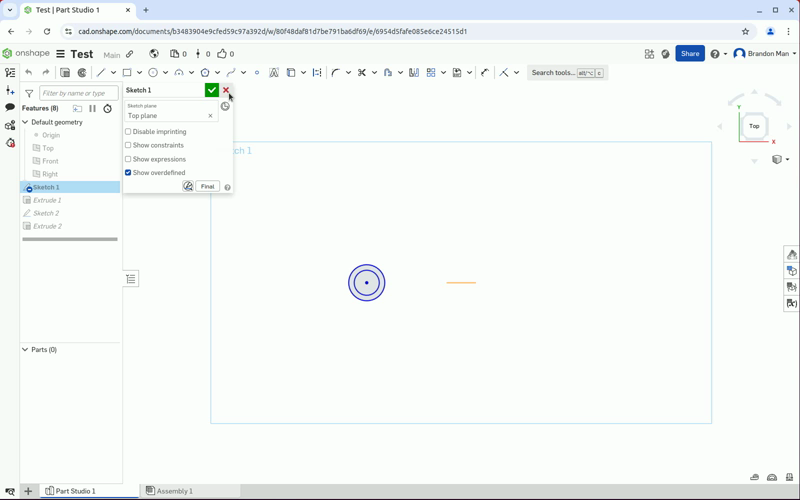
click(229, 92)
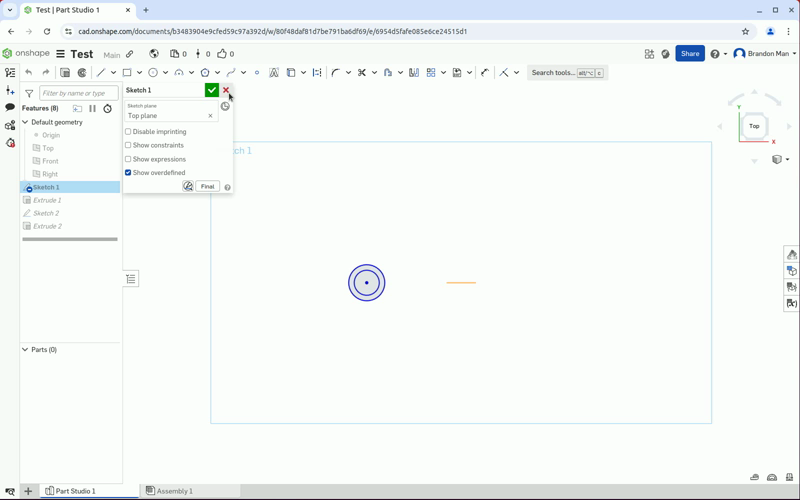
key(shift+s)
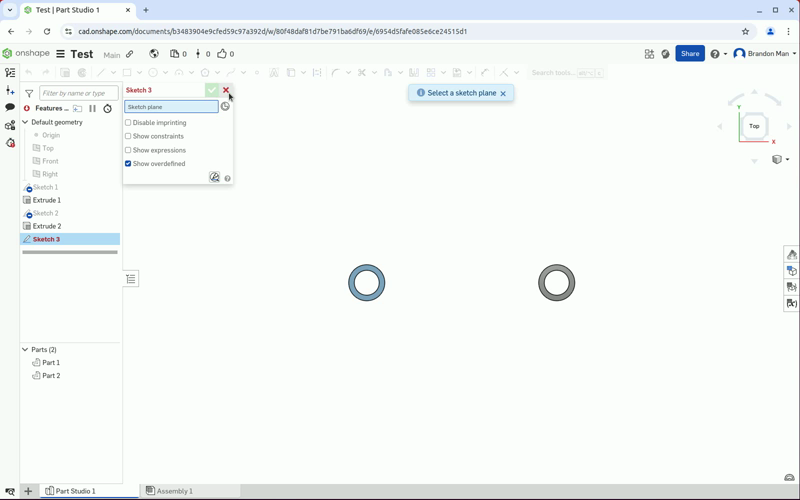
mouse_move(73, 150)
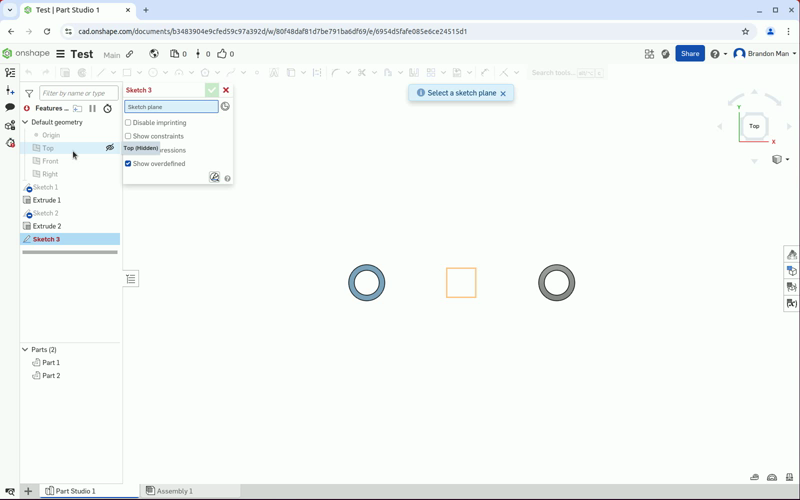
click(73, 150)
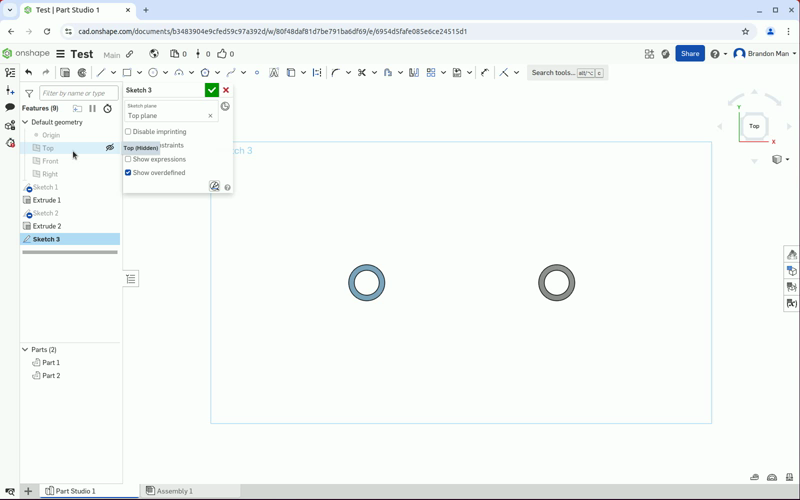
mouse_move(73, 352)
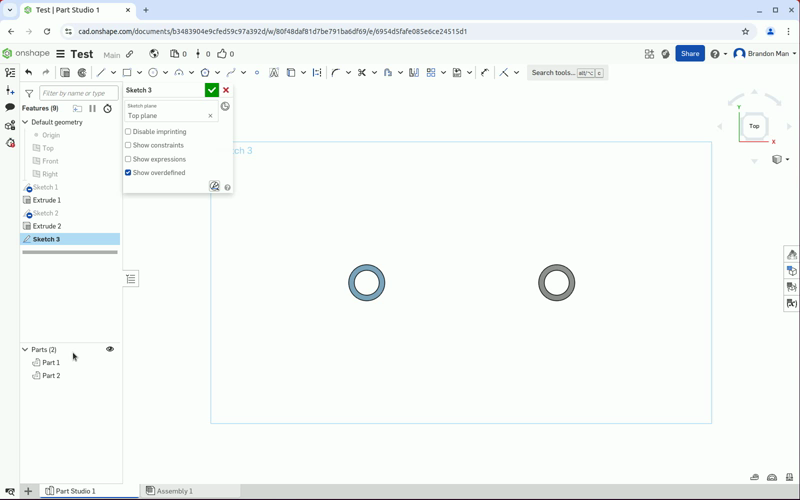
key(y)
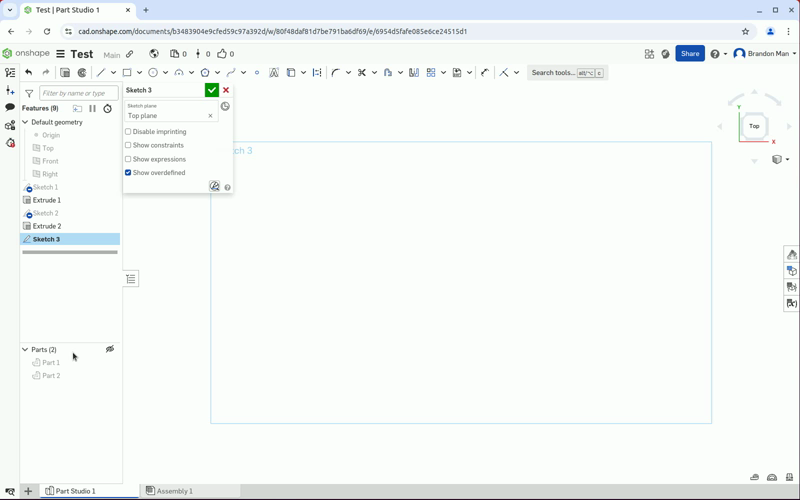
key(l)
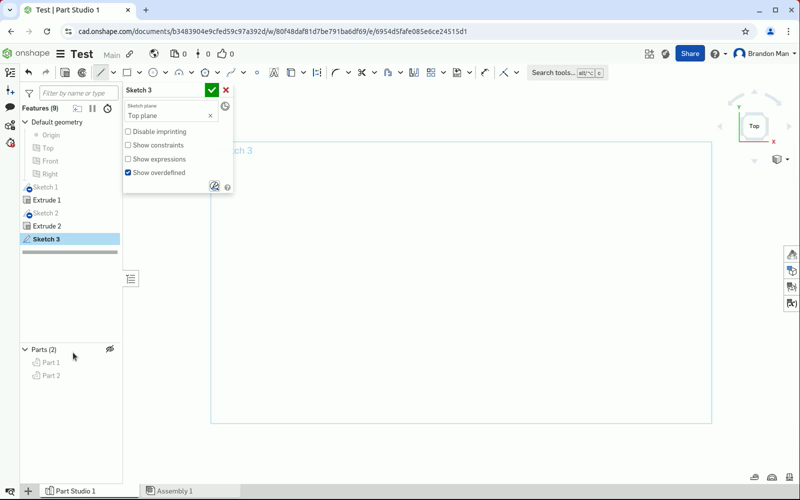
key_down(shift)
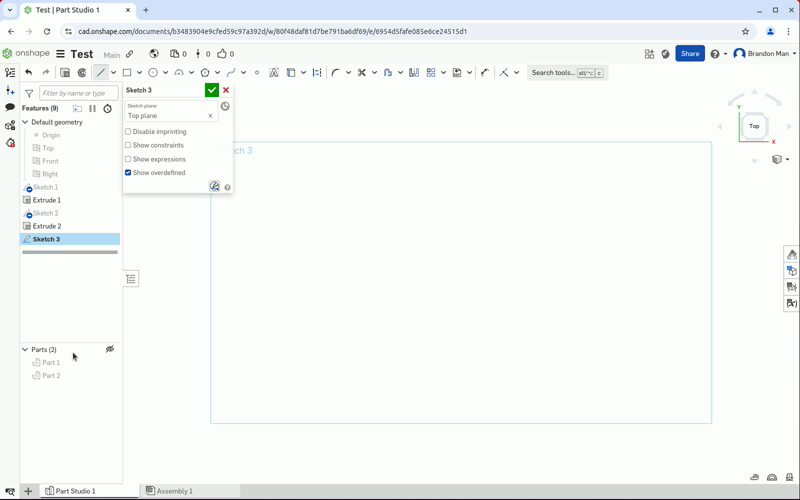
mouse_move(356, 297)
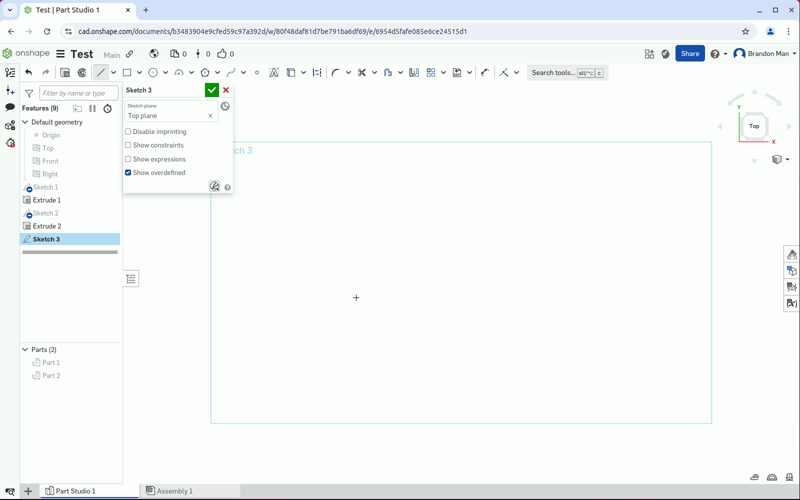
click(356, 297)
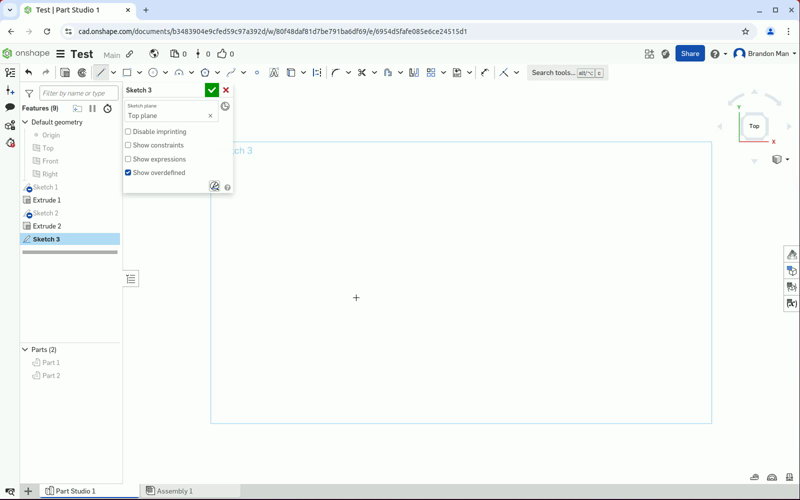
key_up(shift)
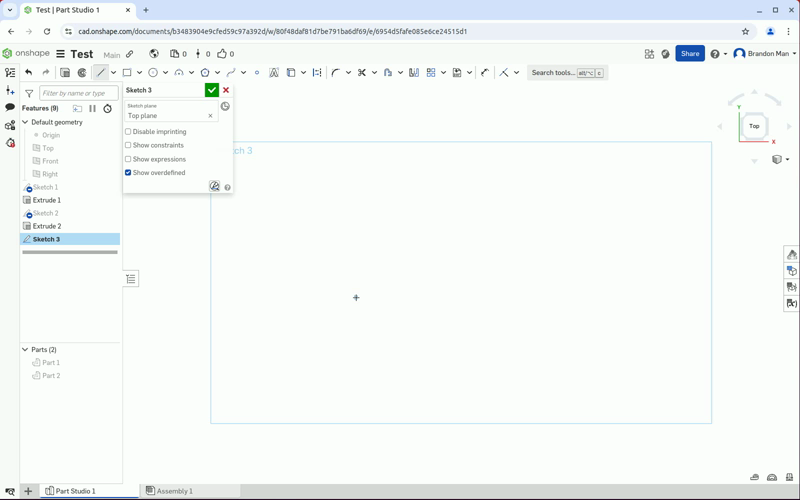
key_down(shift)
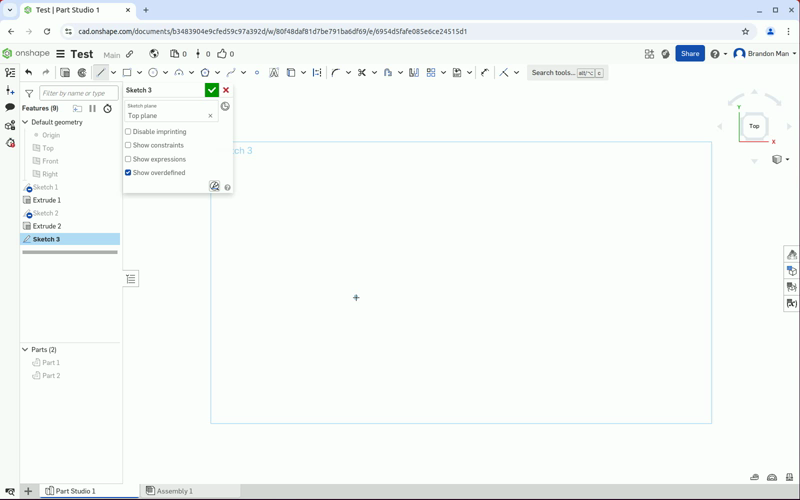
mouse_move(420, 340)
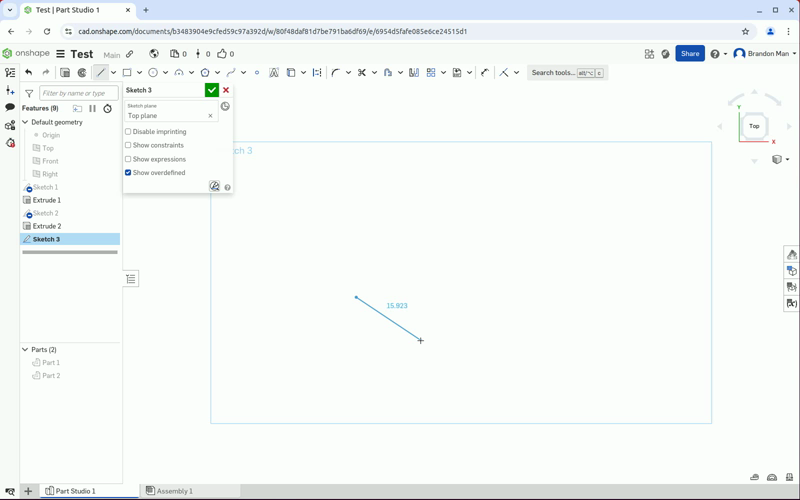
click(420, 340)
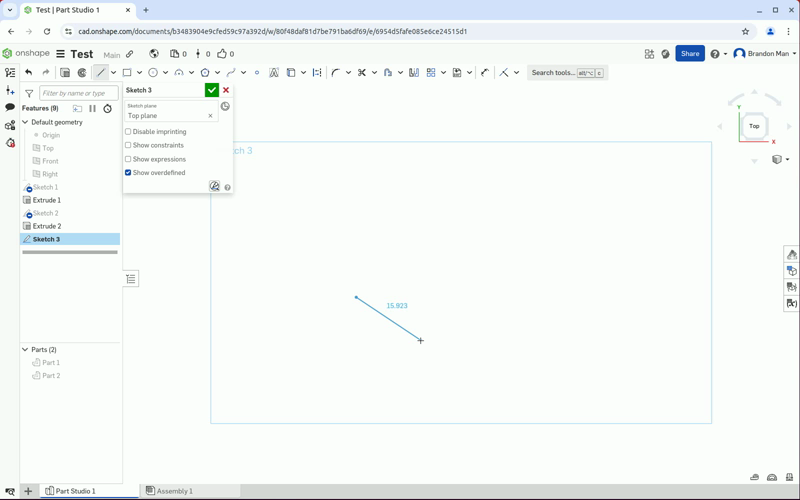
key_up(shift)
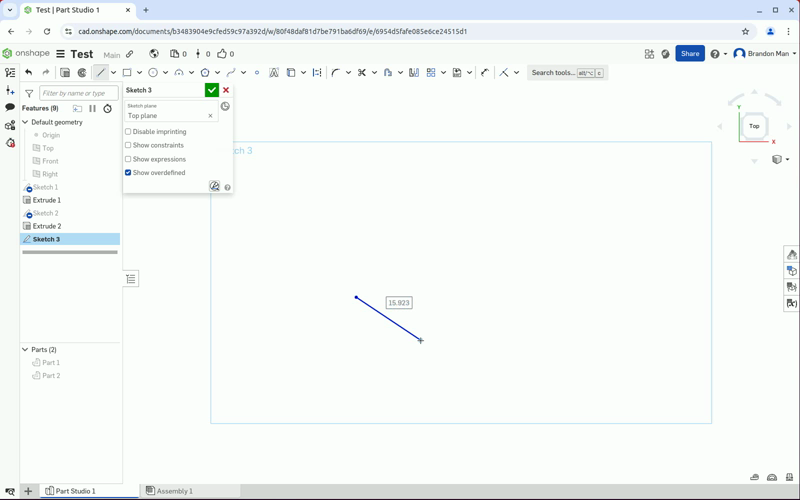
key(esc)
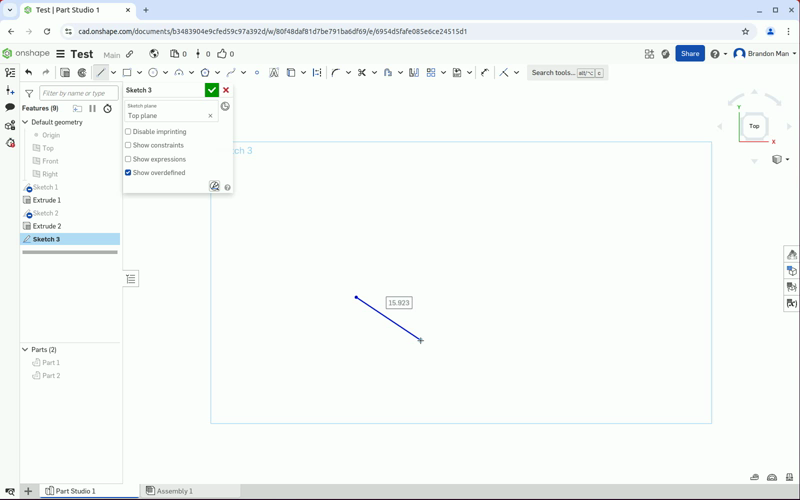
key(a)
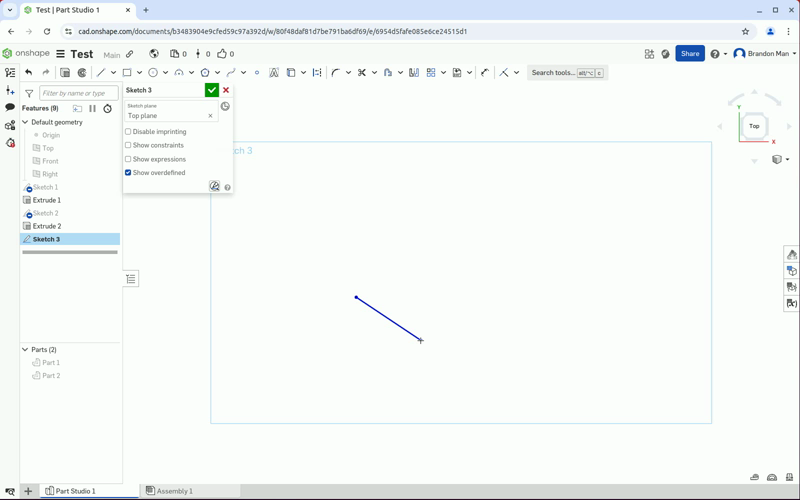
mouse_move(420, 340)
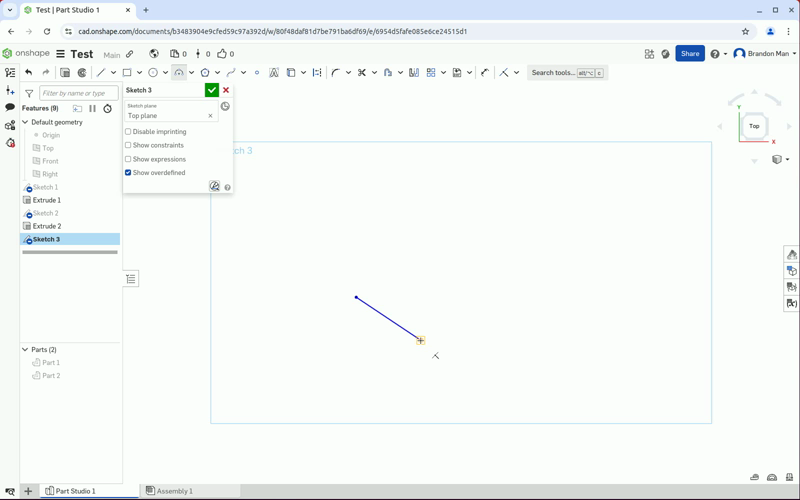
click(420, 340)
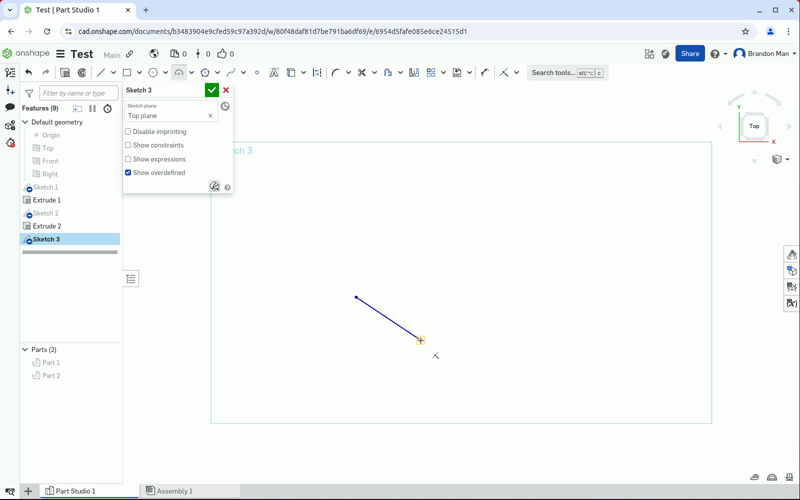
key_down(shift)
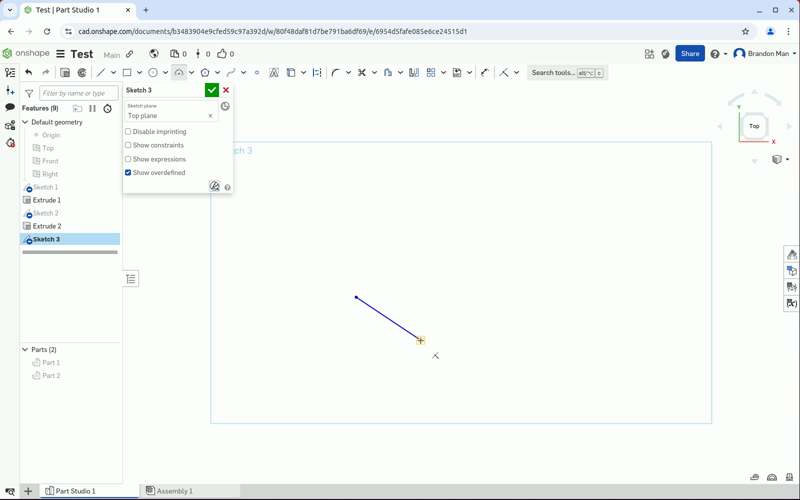
mouse_move(414, 229)
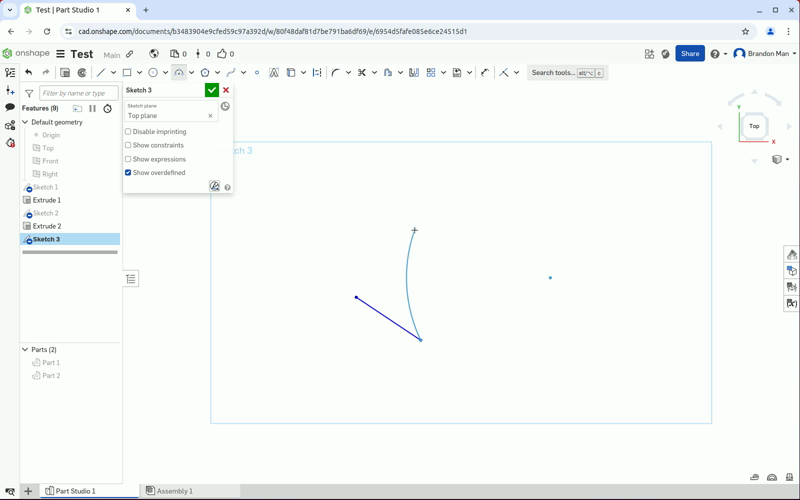
click(414, 229)
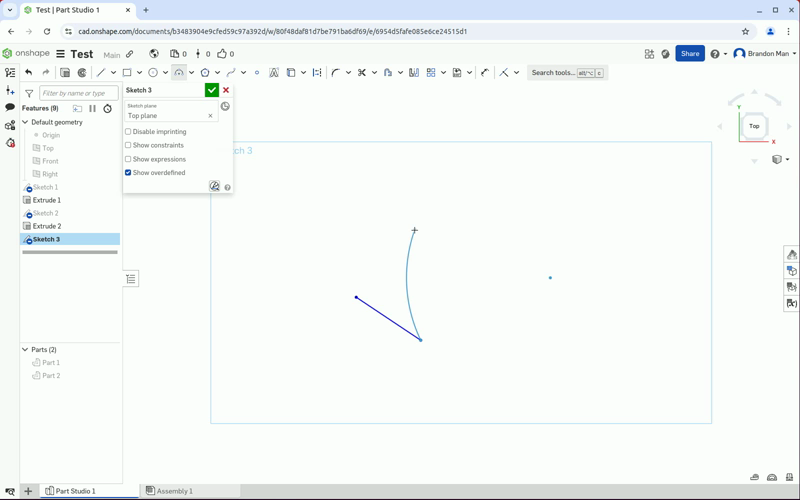
mouse_move(390, 286)
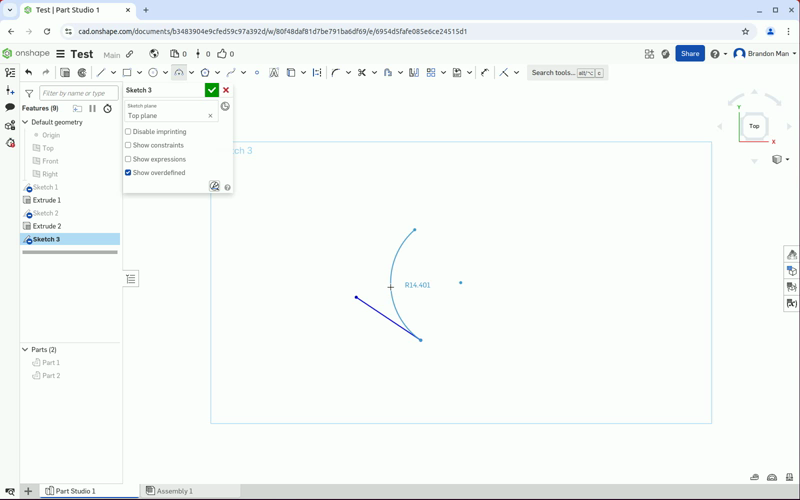
click(390, 286)
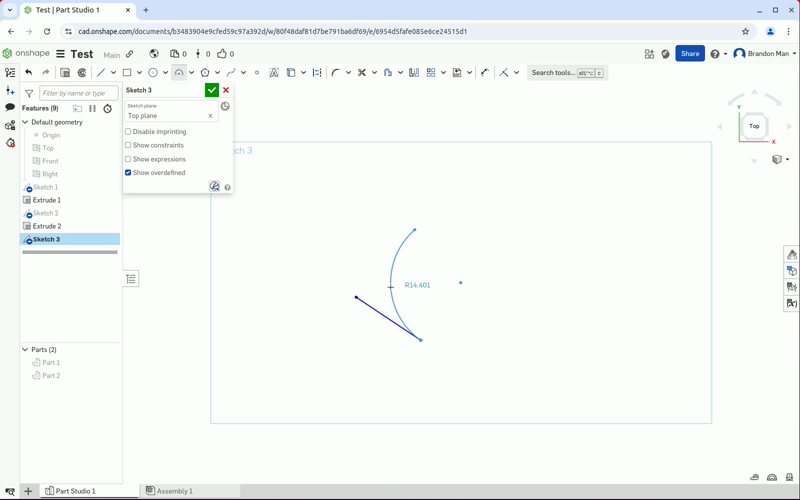
key_up(shift)
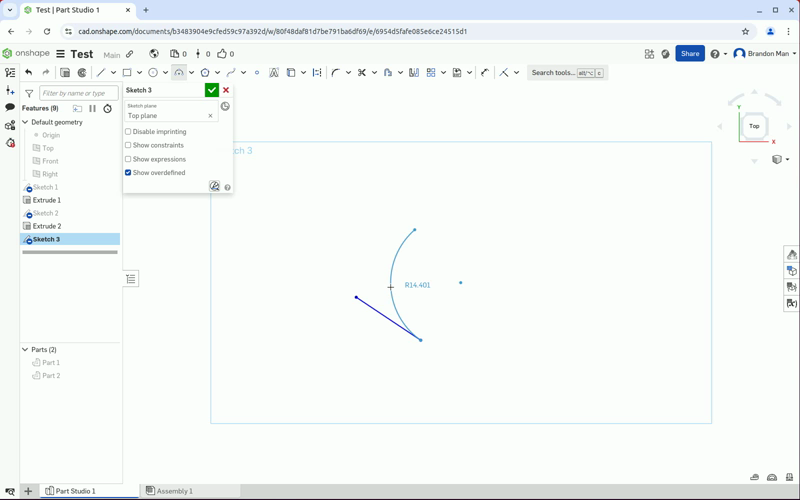
key(esc)
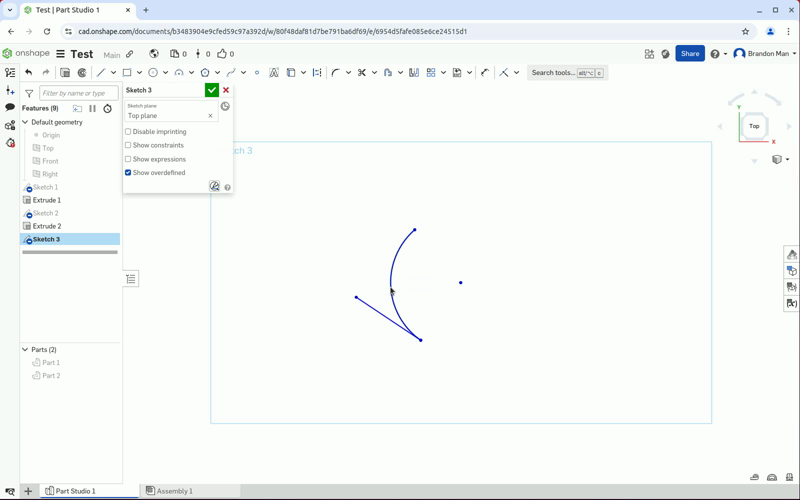
key(l)
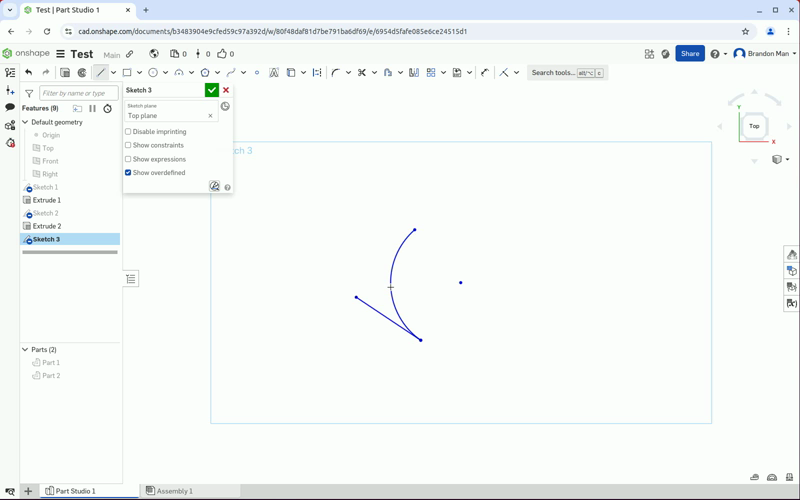
mouse_move(414, 229)
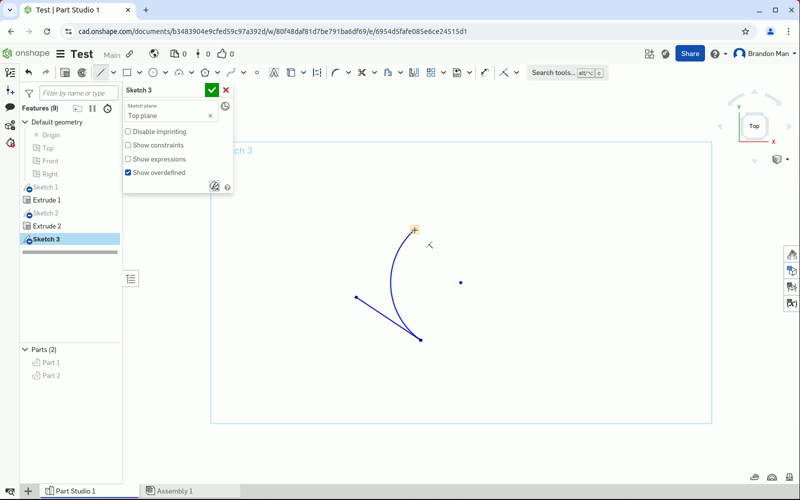
click(414, 229)
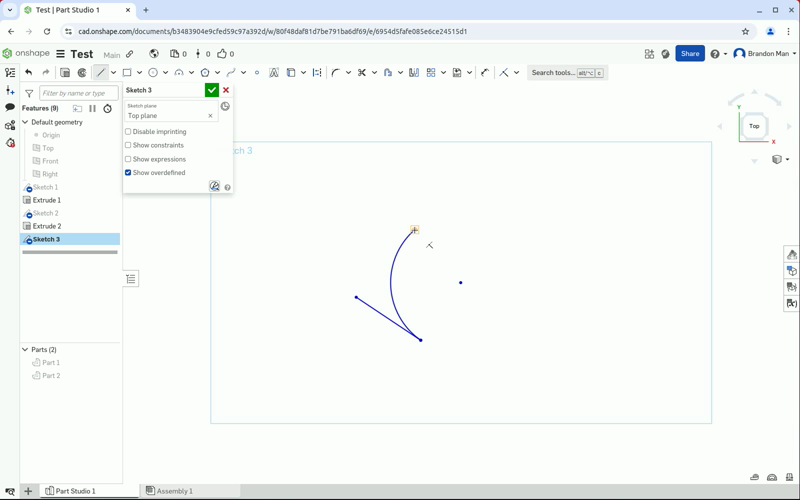
key_down(shift)
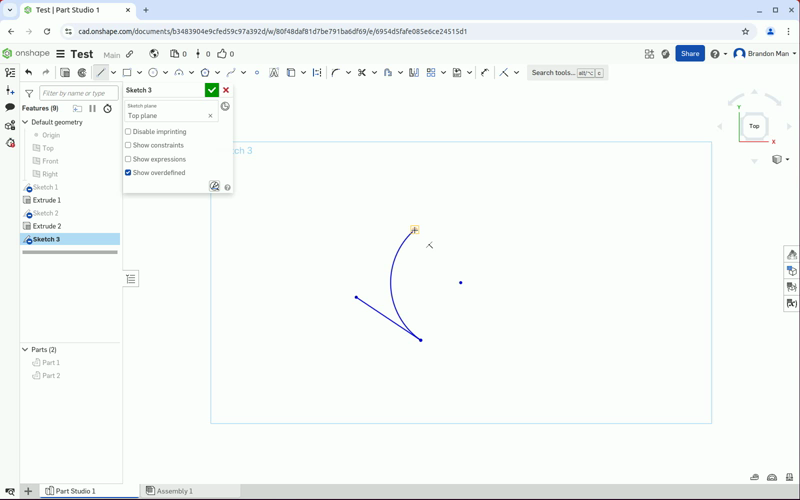
mouse_move(356, 267)
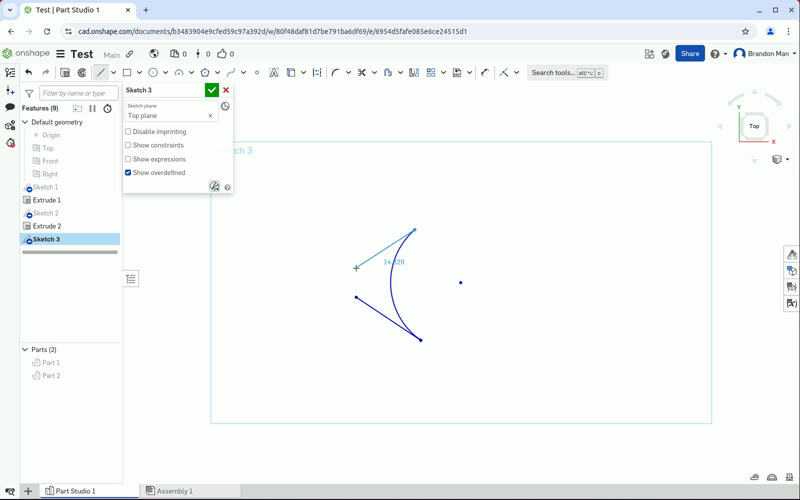
click(356, 267)
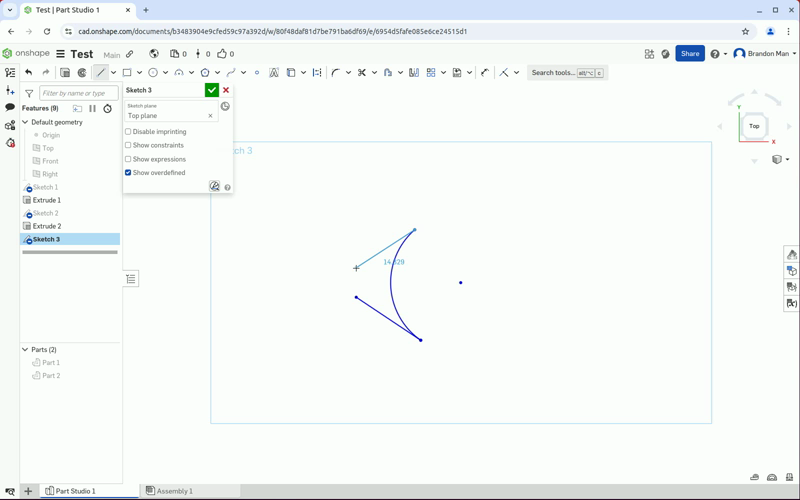
key_up(shift)
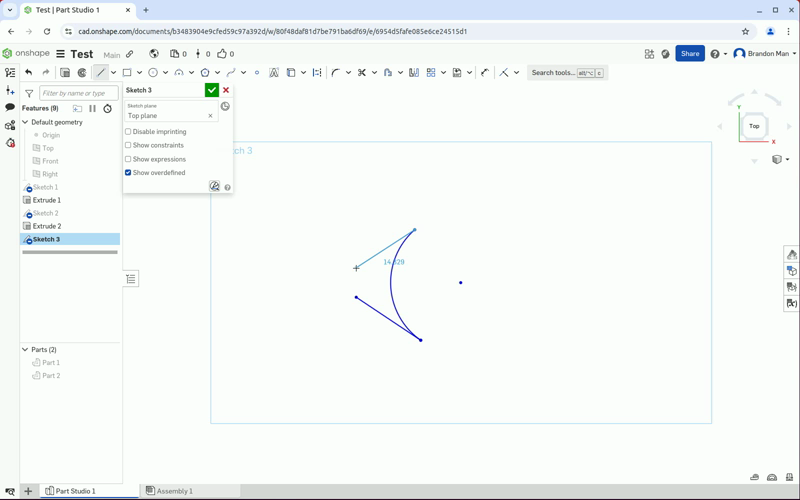
key(esc)
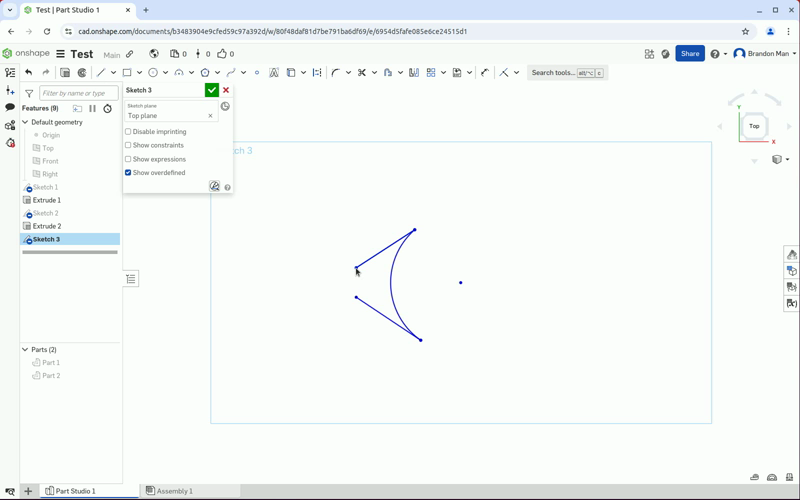
key(a)
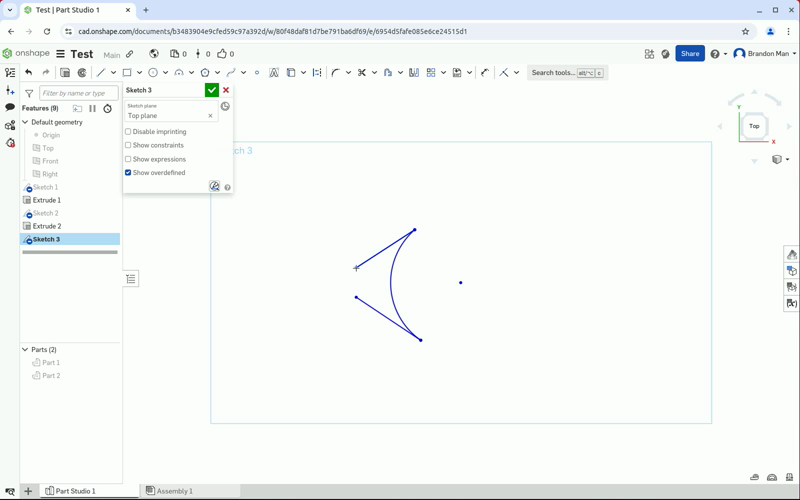
mouse_move(356, 267)
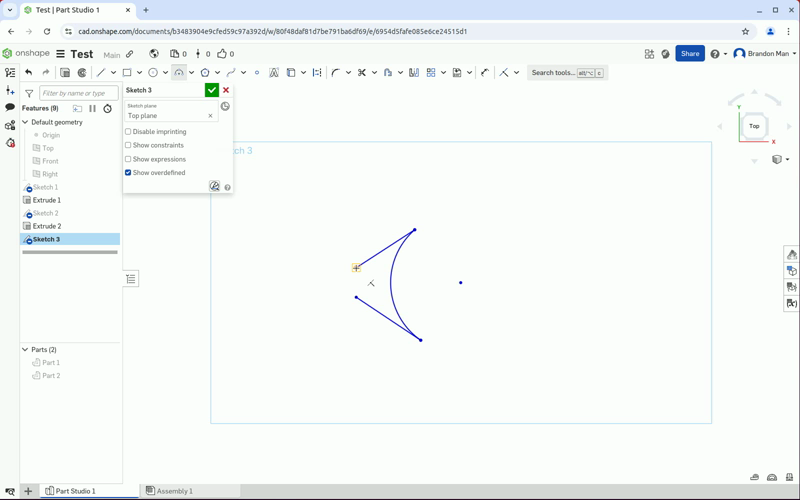
click(356, 267)
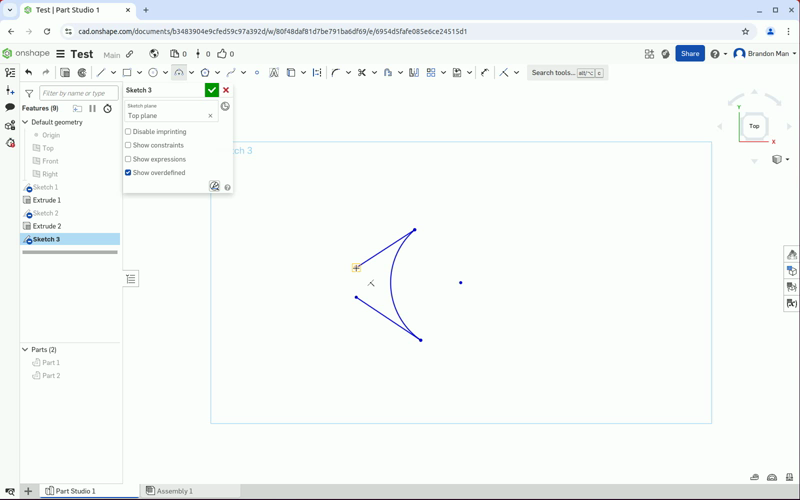
mouse_move(356, 297)
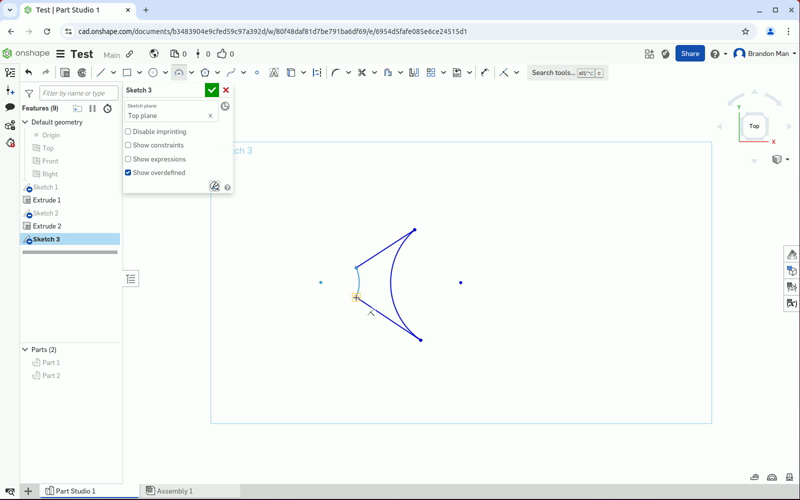
click(356, 297)
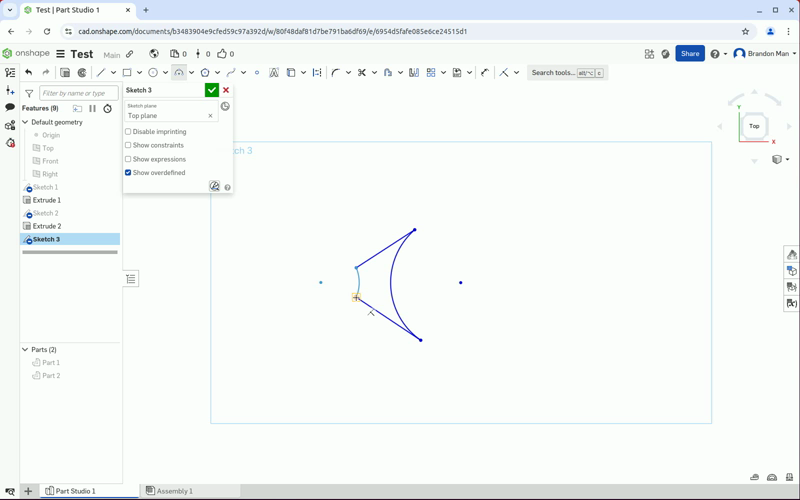
key_down(shift)
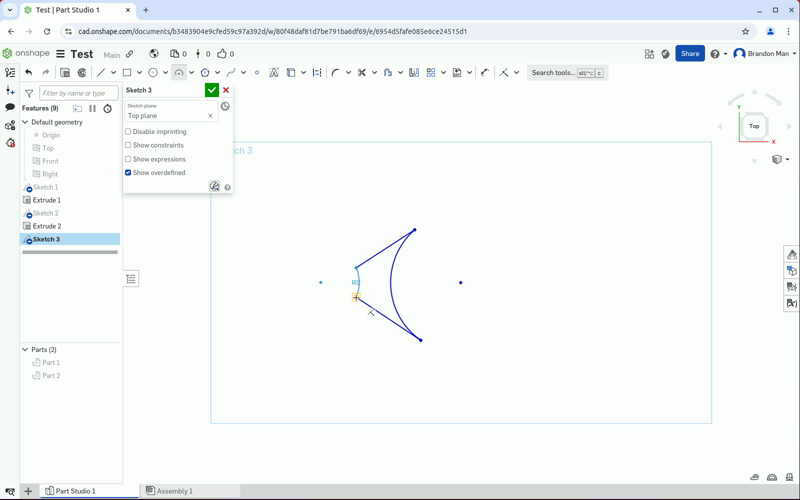
mouse_move(383, 282)
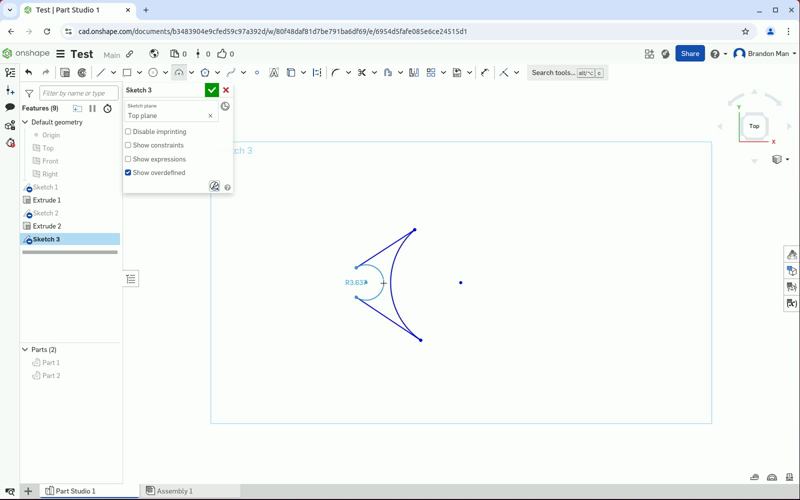
click(383, 282)
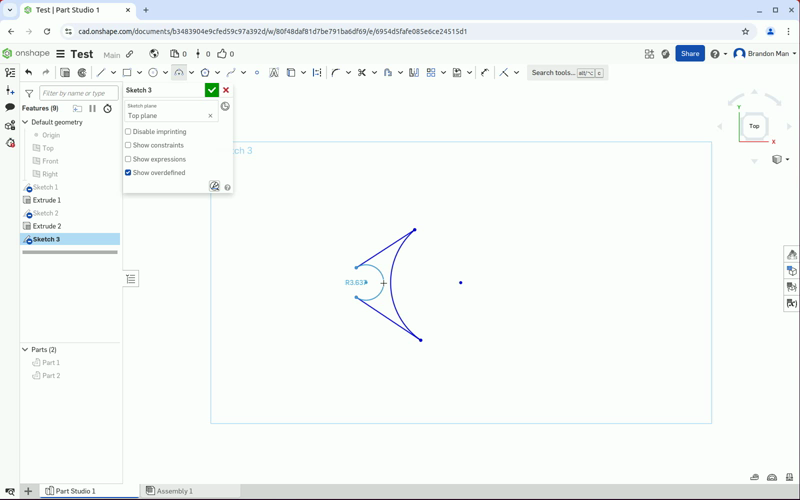
key_up(shift)
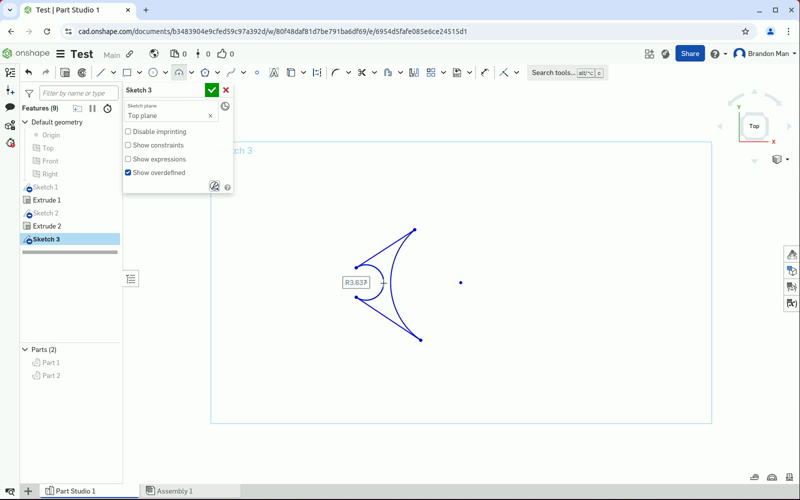
key(esc)
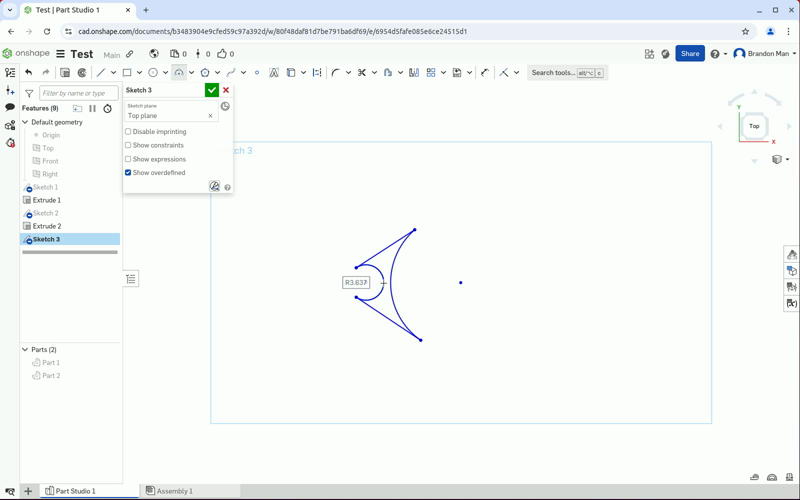
mouse_move(401, 242)
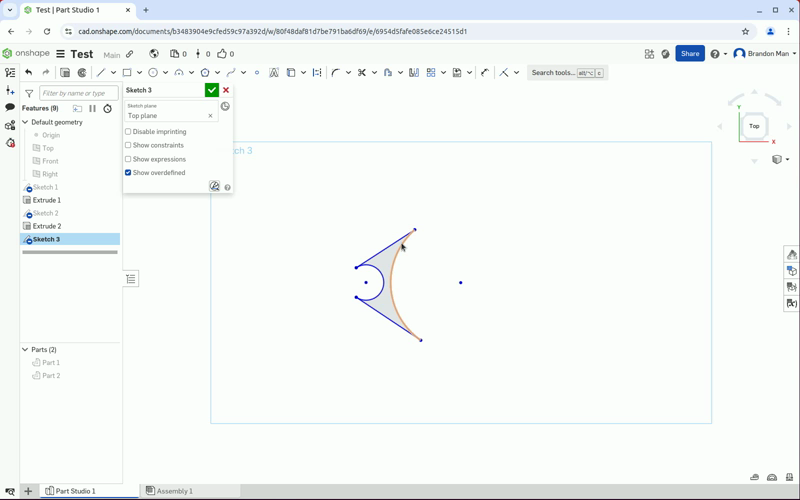
scroll(6)
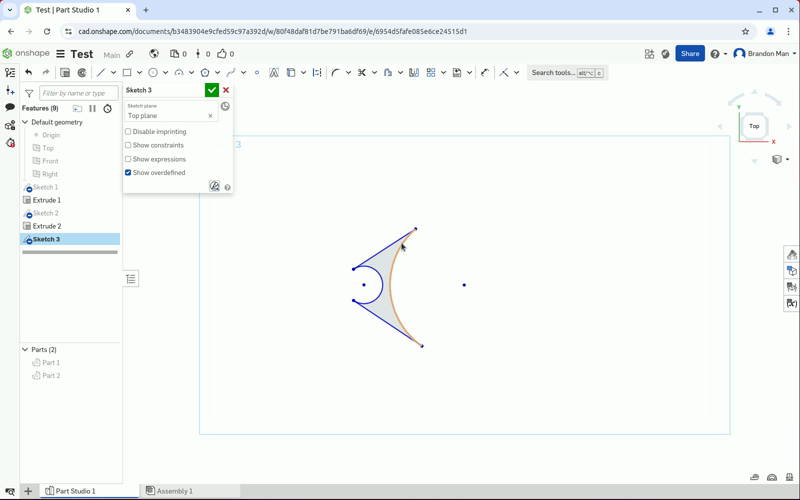
scroll(6)
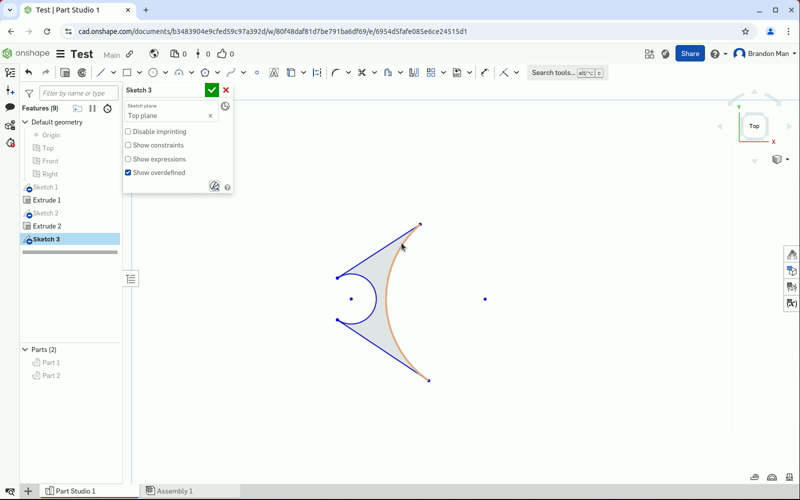
scroll(6)
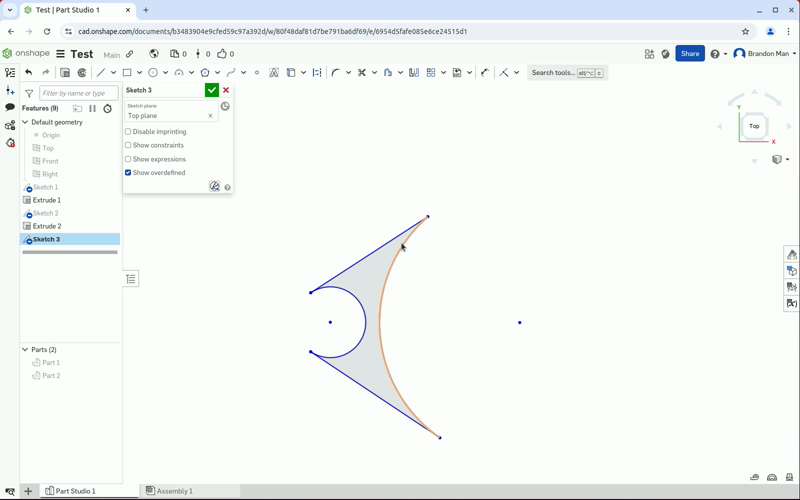
scroll(6)
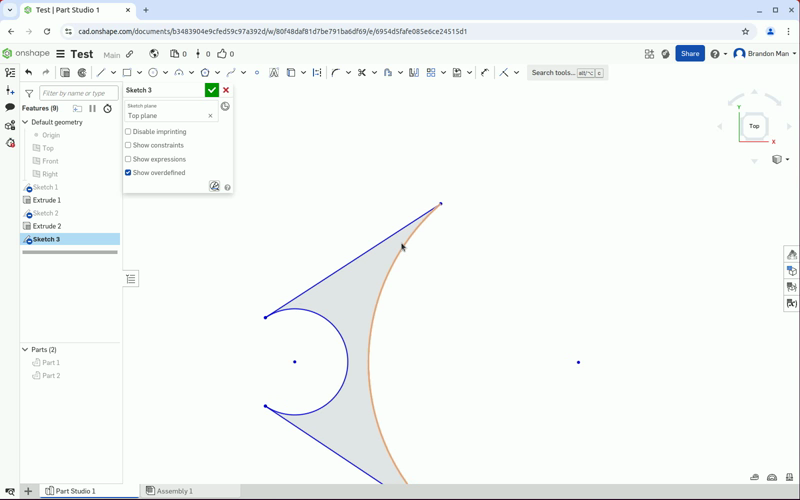
scroll(6)
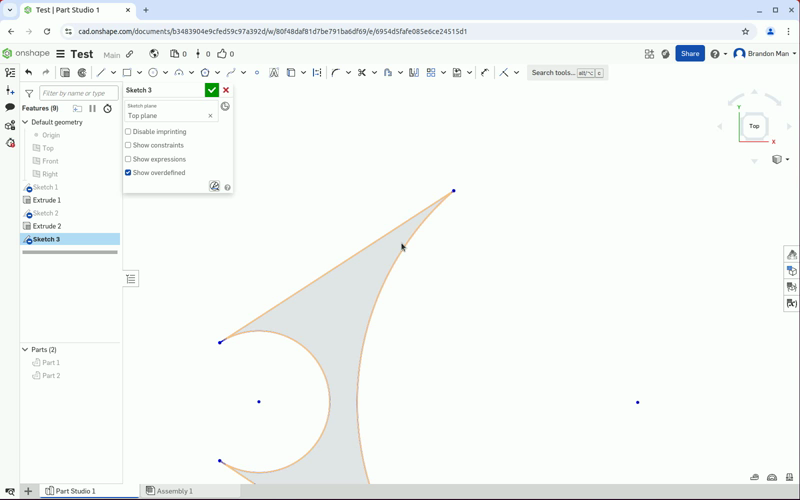
scroll(6)
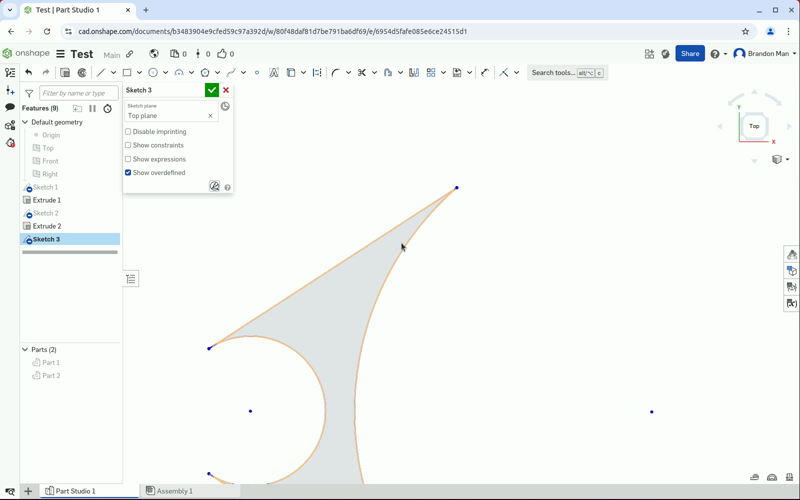
scroll(6)
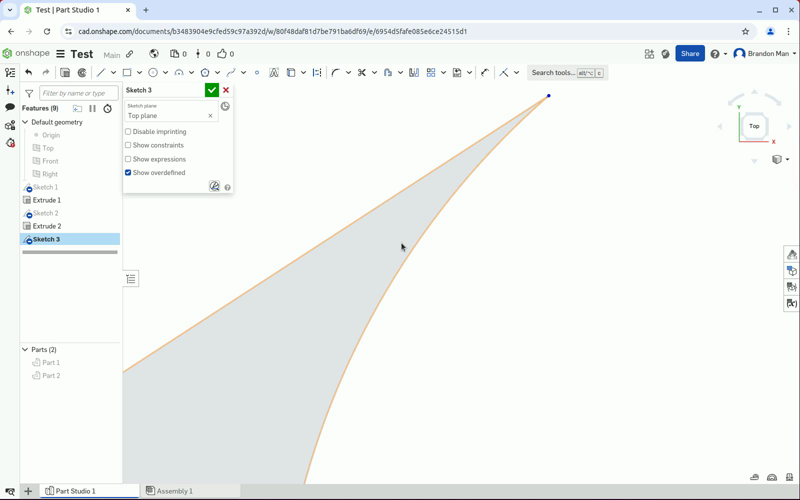
click(401, 242)
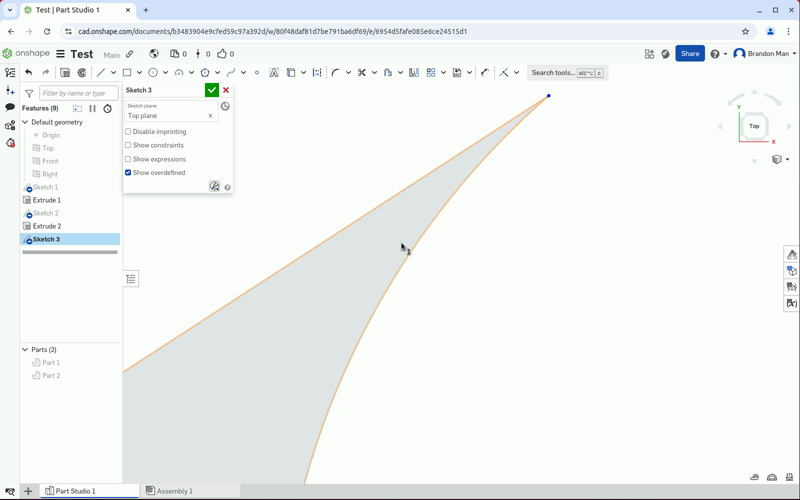
scroll(-6)
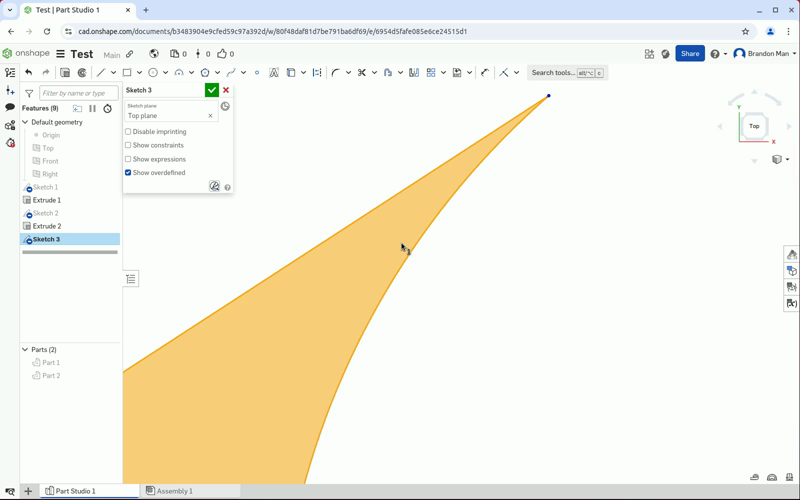
scroll(-6)
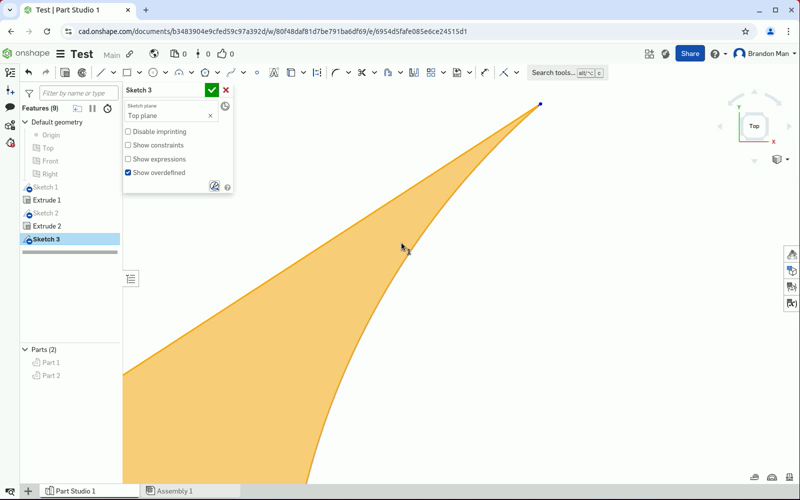
scroll(-6)
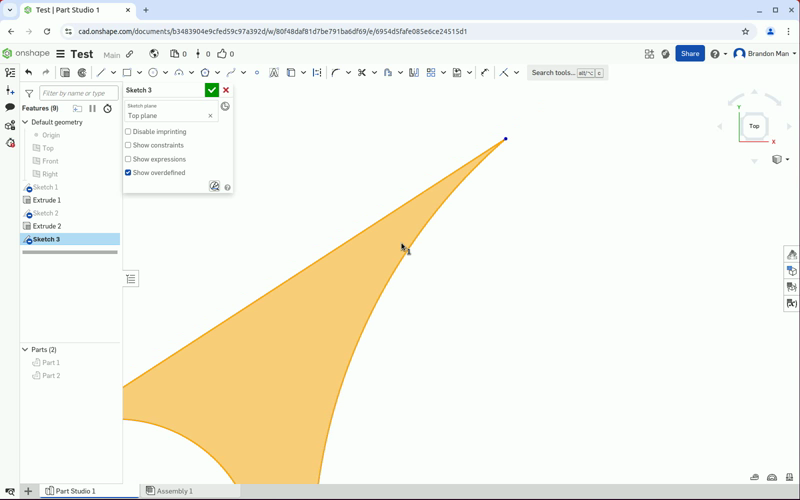
scroll(-6)
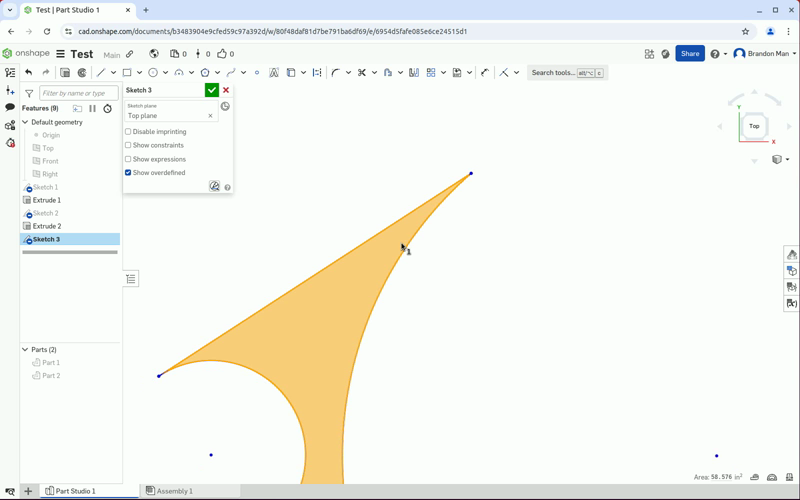
scroll(-6)
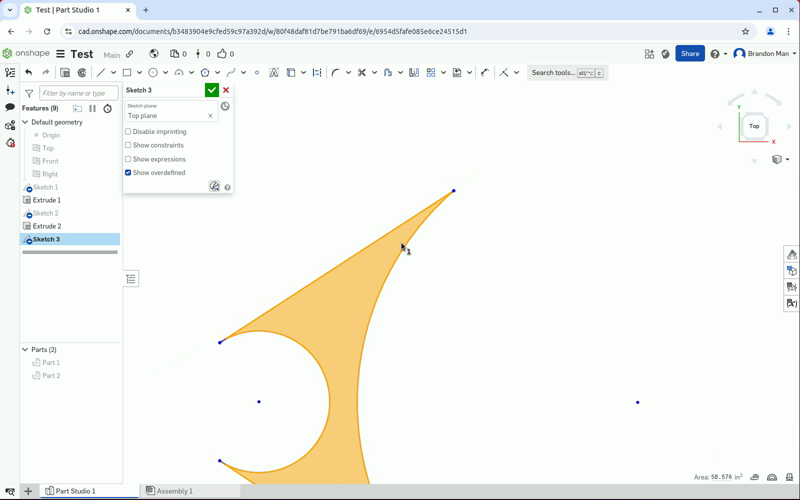
scroll(-6)
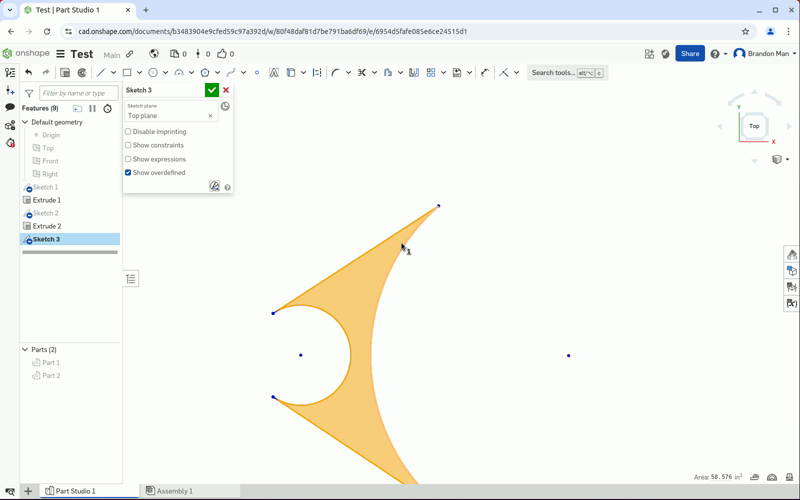
scroll(-6)
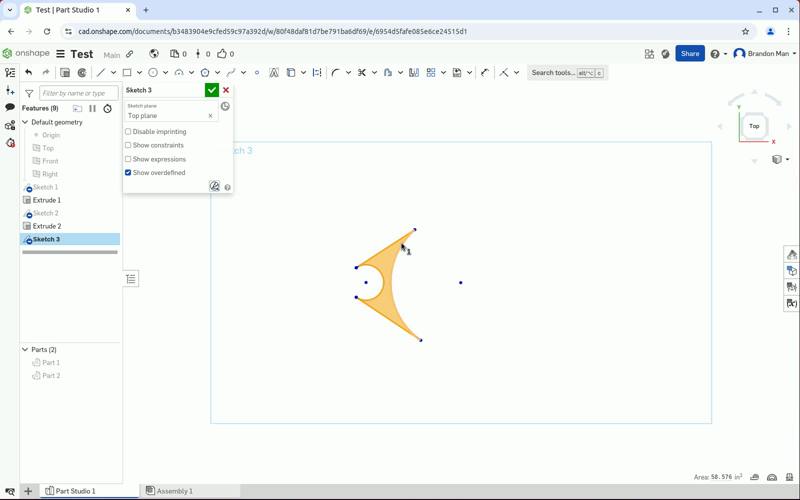
mouse_move(73, 352)
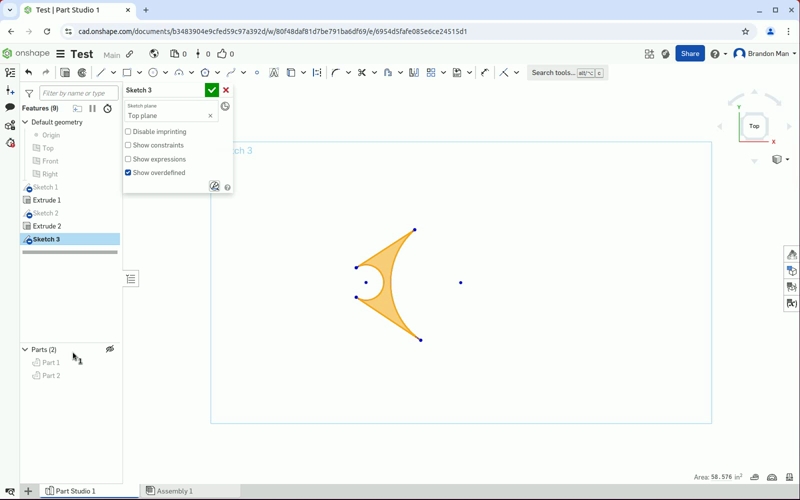
key(shift+y)
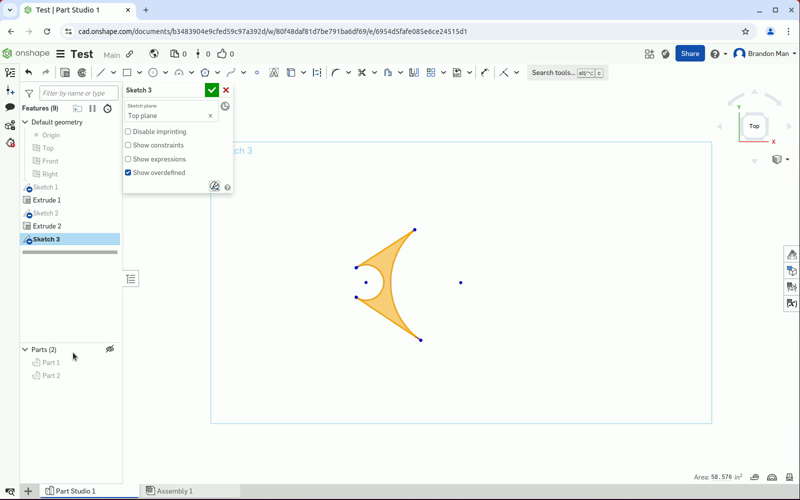
key(shift+e)
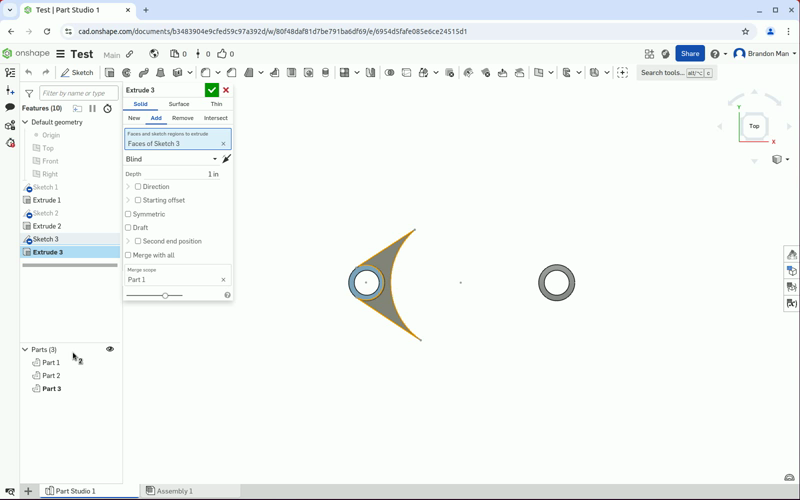
mouse_move(143, 106)
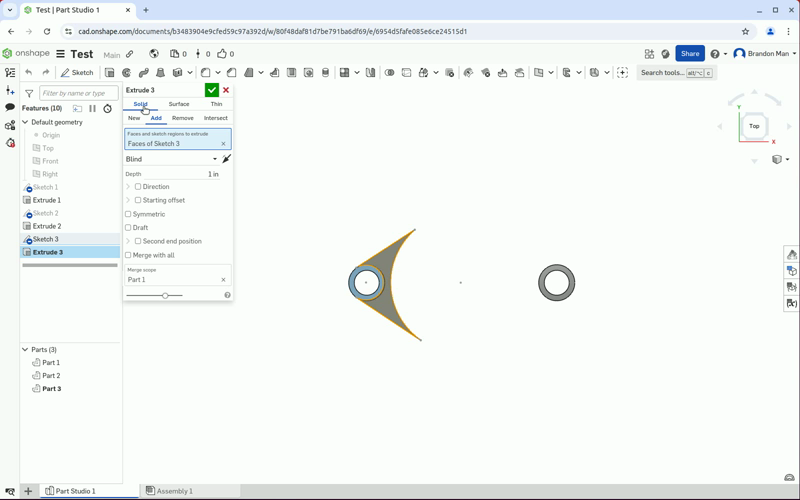
click(143, 106)
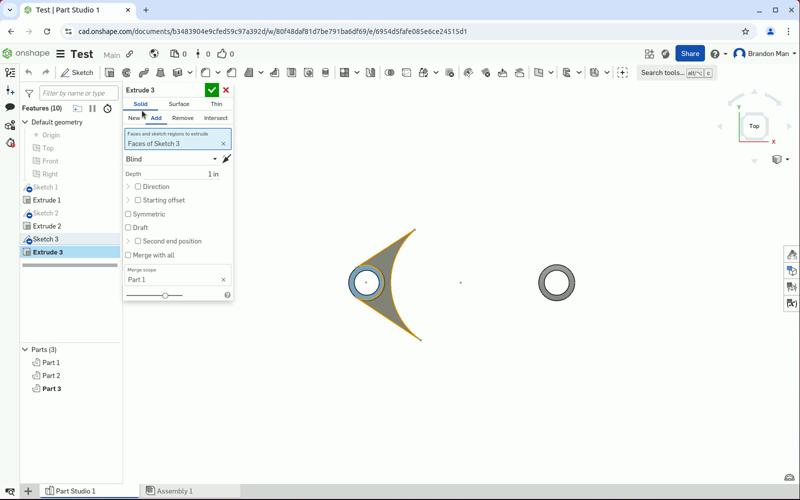
mouse_move(137, 120)
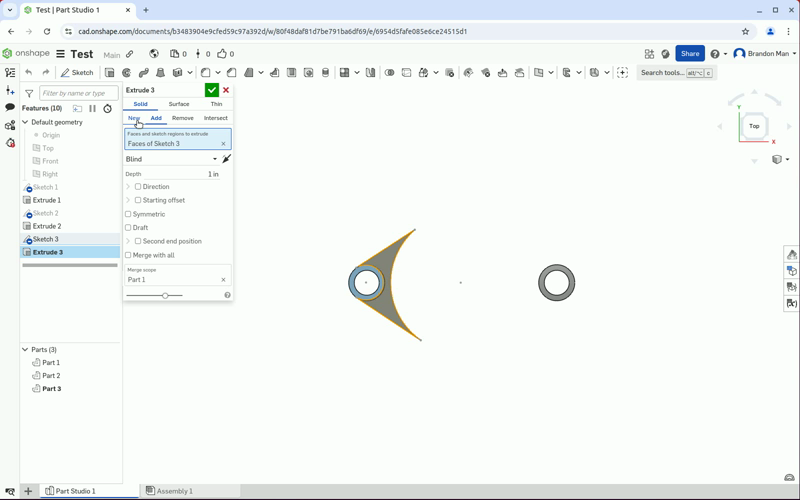
click(137, 120)
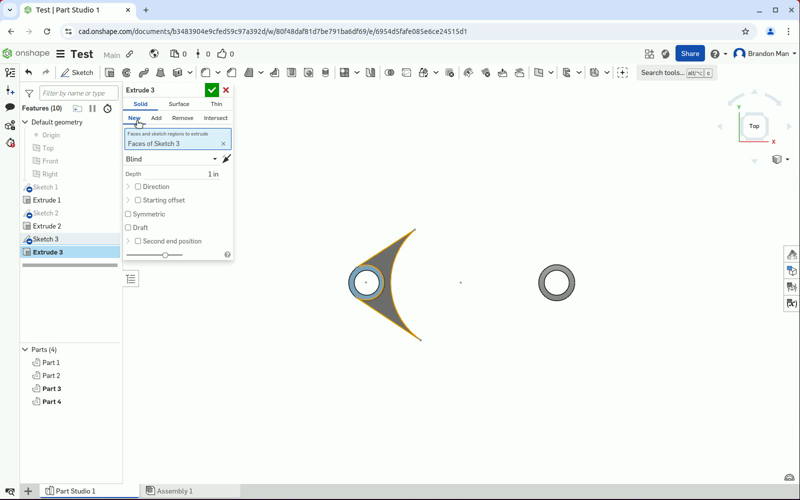
key(tab, 4)
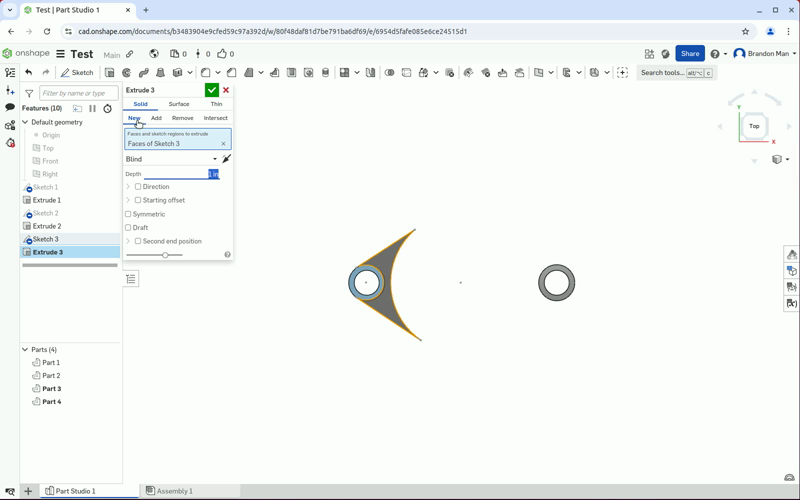
text(2.889)
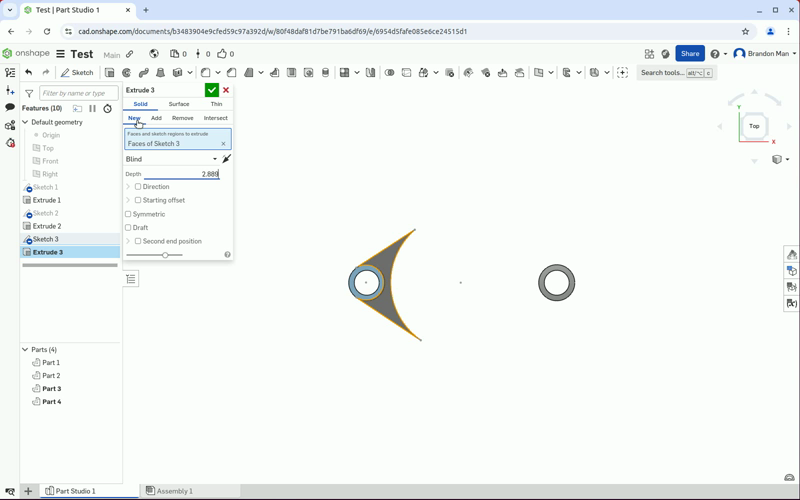
key(enter)
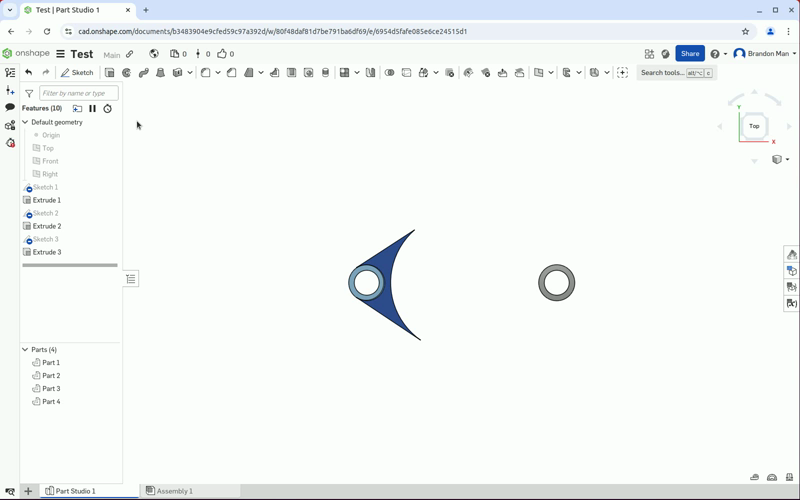
key(shift+h)
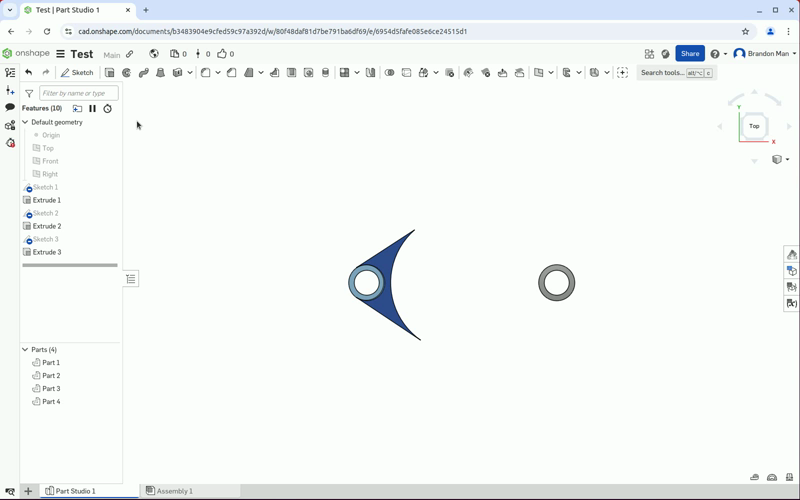
key(shift+h)
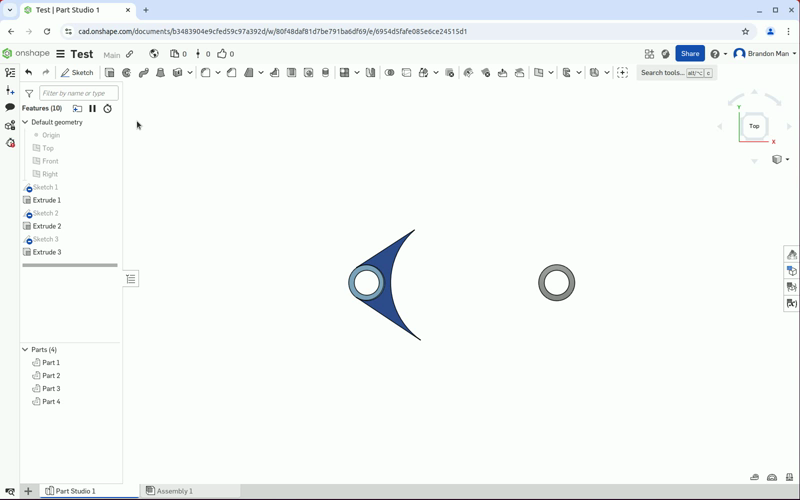
mouse_move(73, 189)
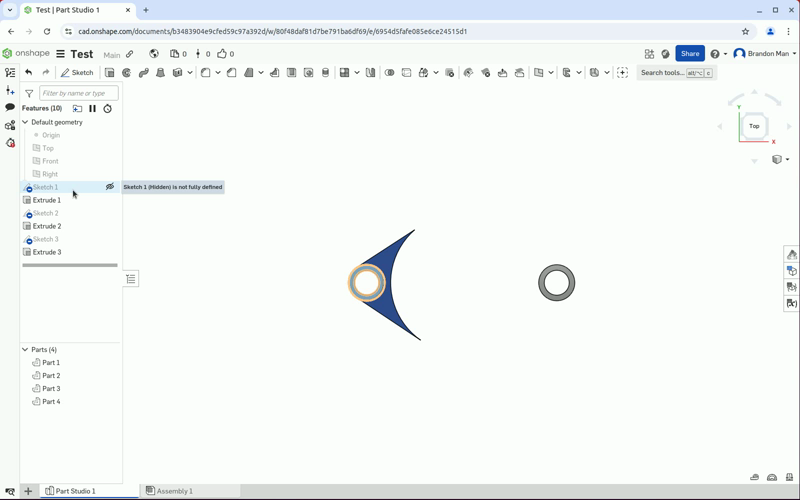
click(73, 189)
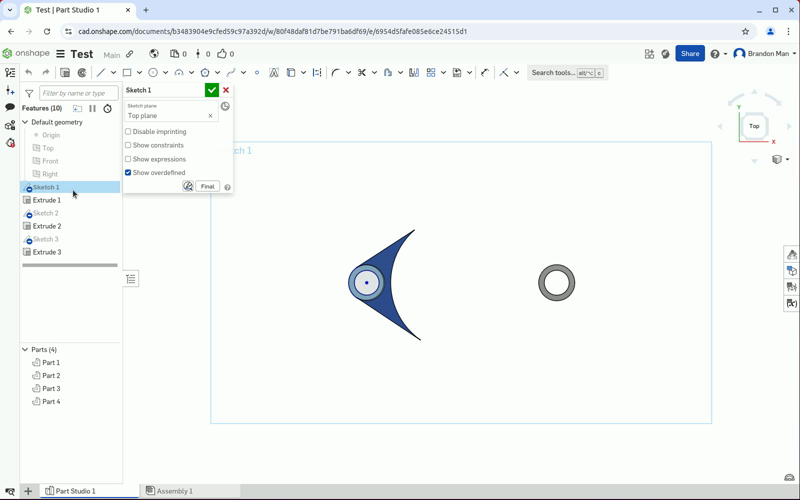
mouse_move(229, 92)
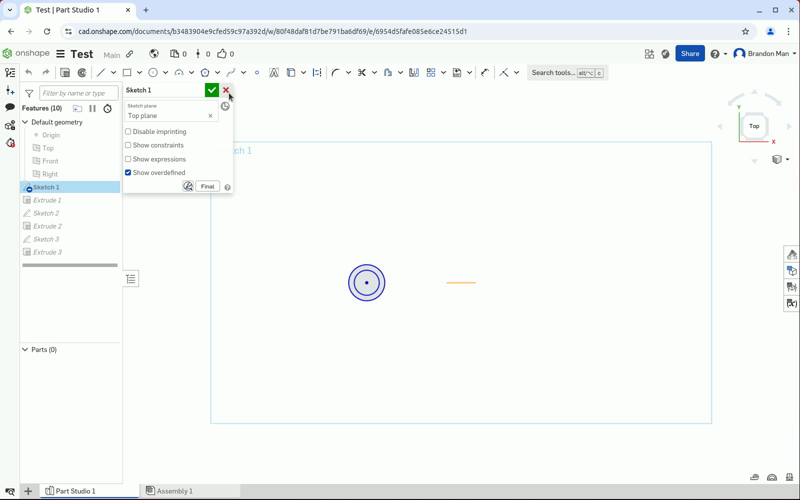
click(229, 92)
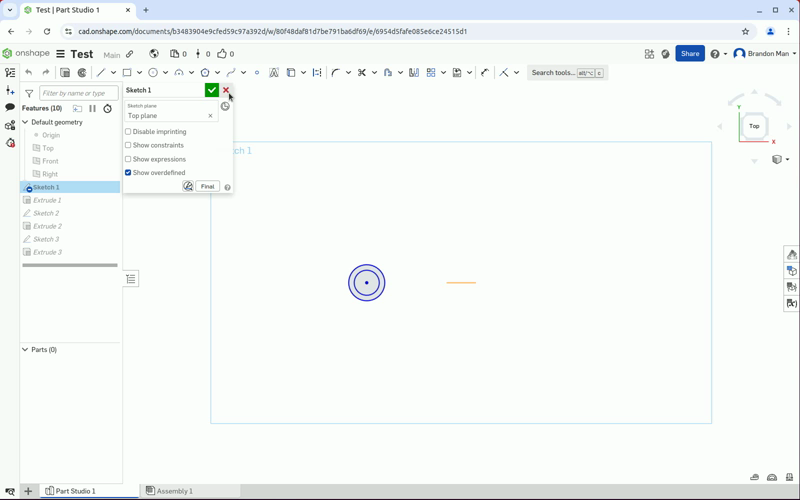
key(shift+s)
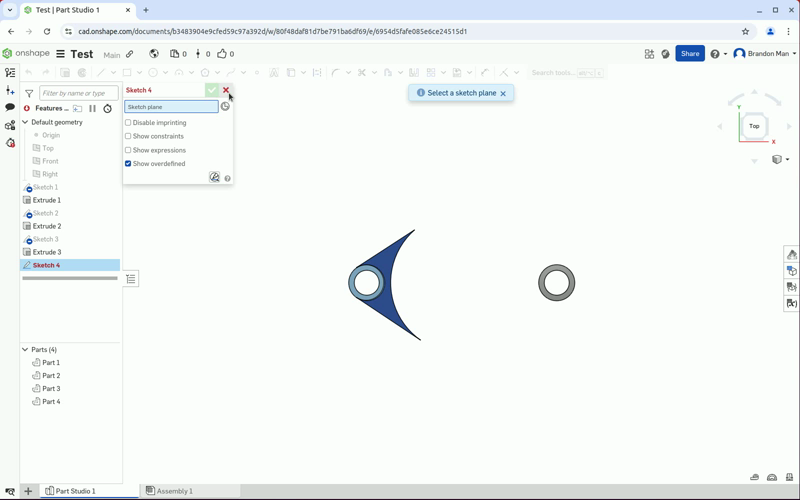
mouse_move(73, 150)
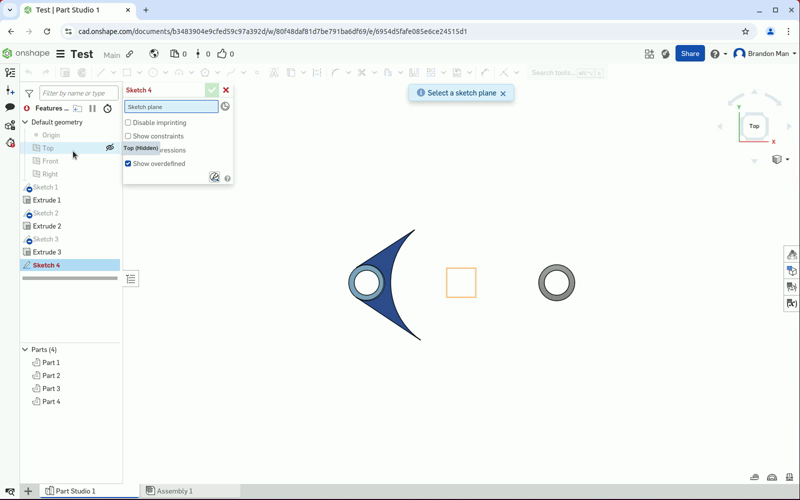
click(73, 150)
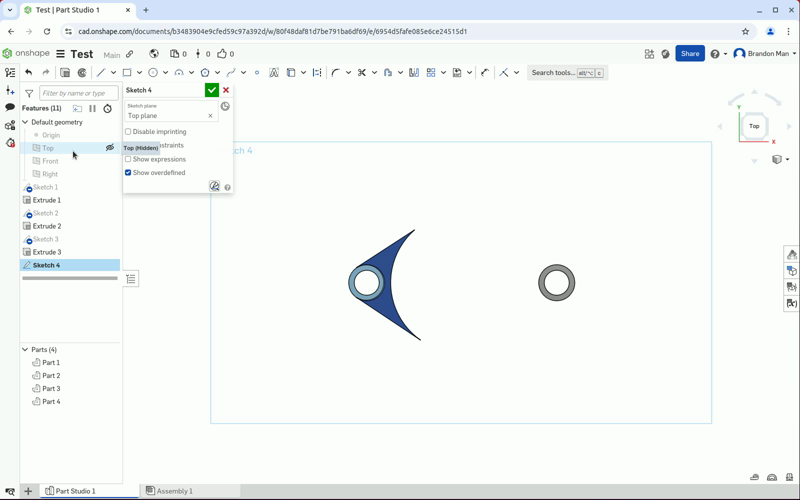
mouse_move(73, 352)
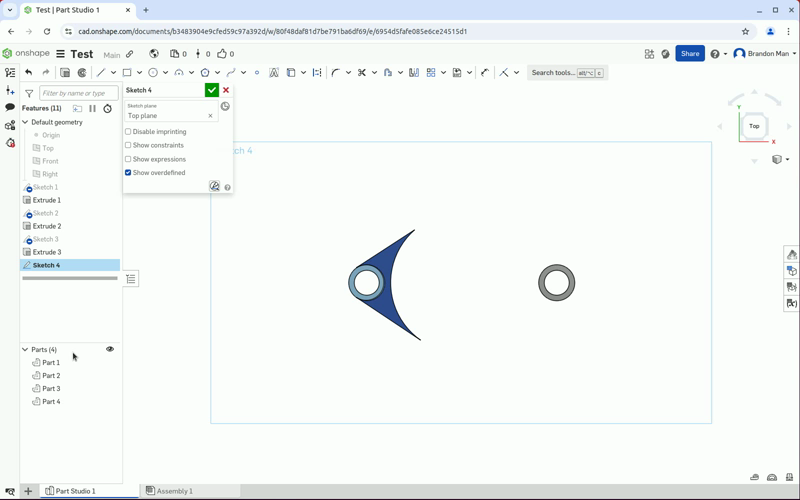
key(y)
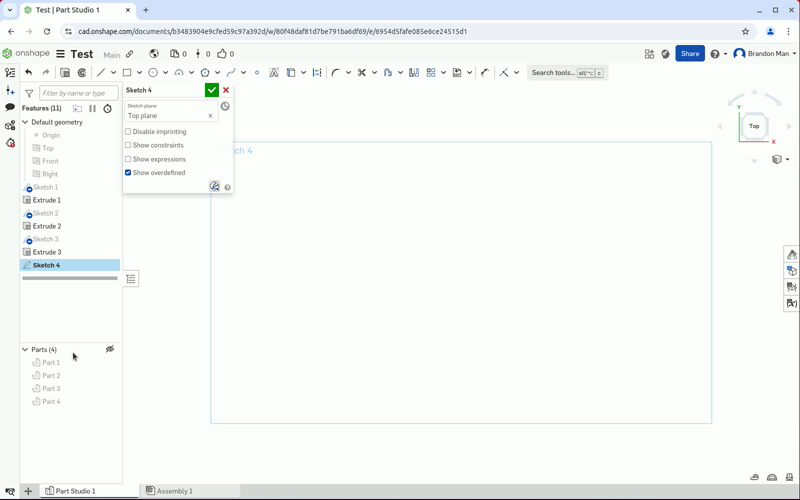
key(l)
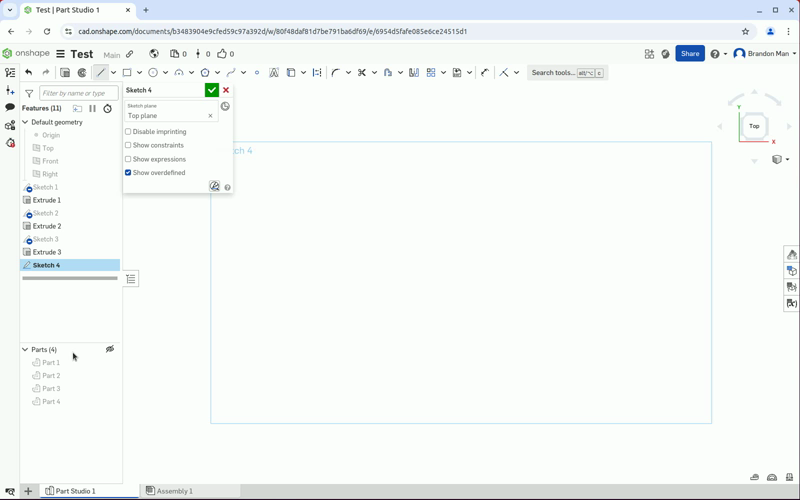
key_down(shift)
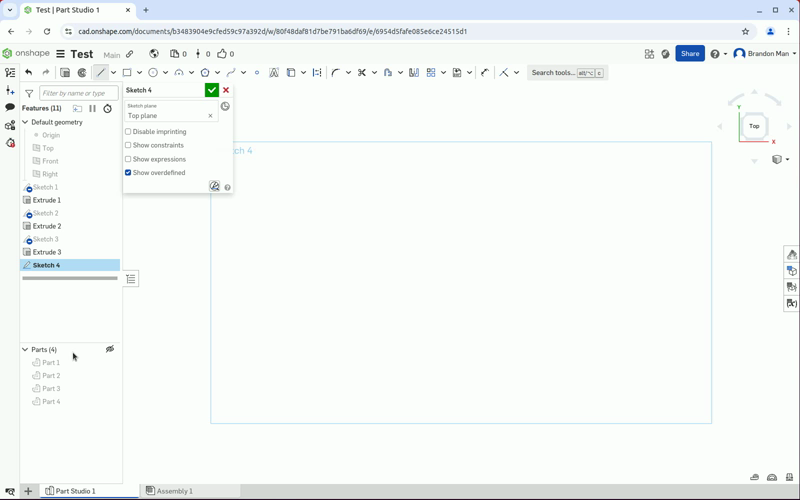
mouse_move(500, 340)
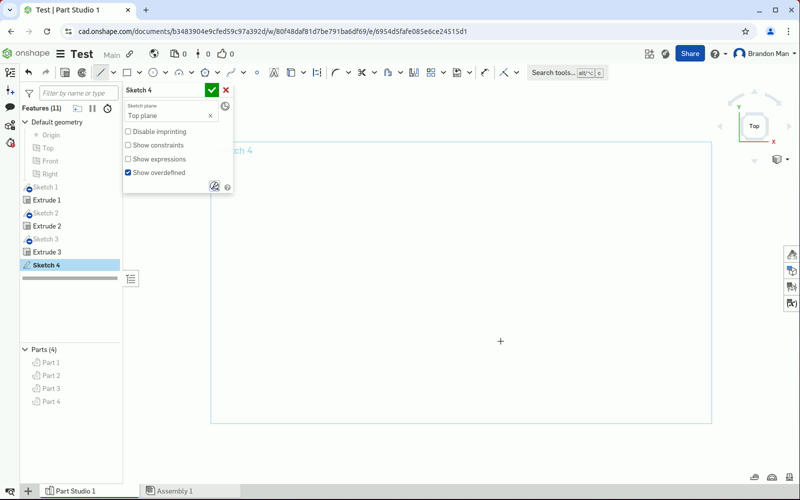
click(500, 340)
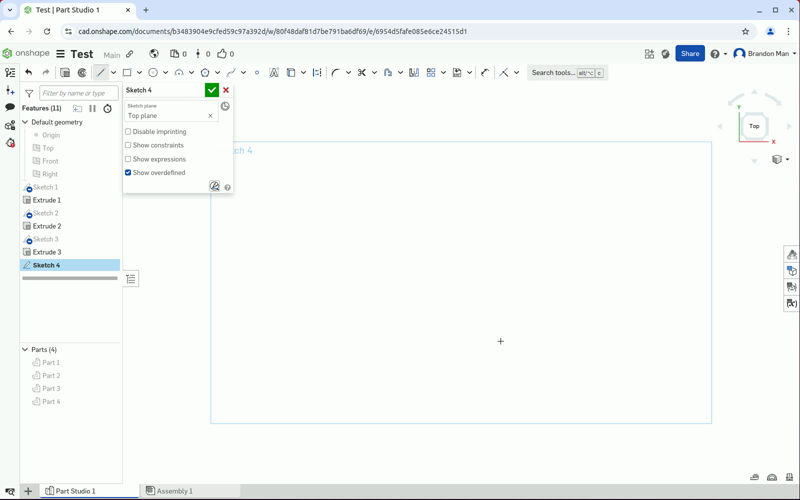
key_up(shift)
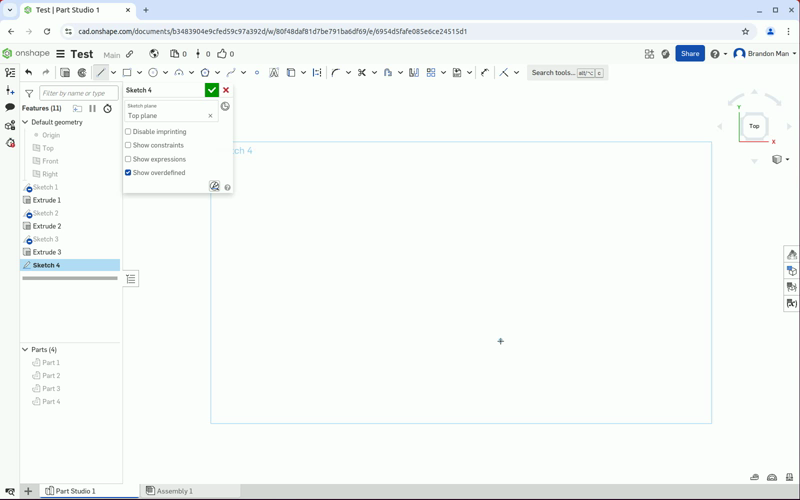
key_down(shift)
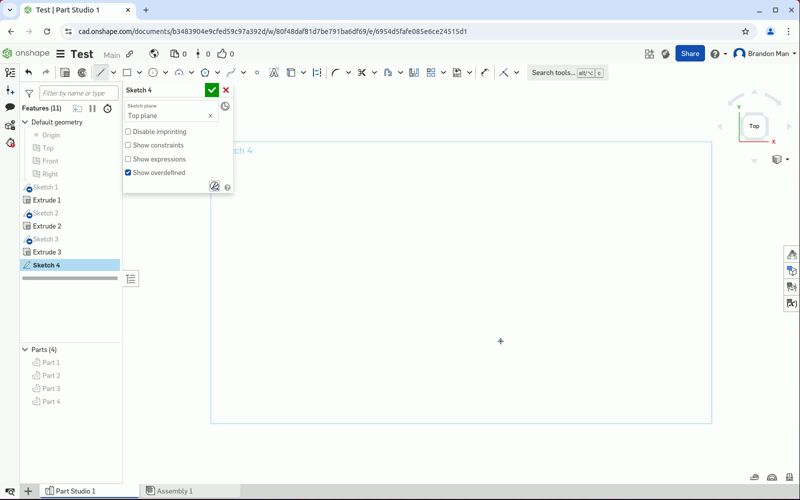
mouse_move(565, 297)
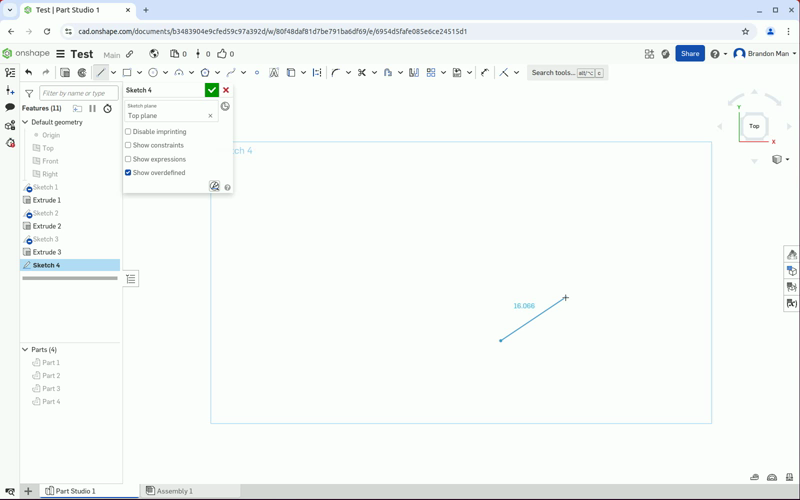
click(565, 297)
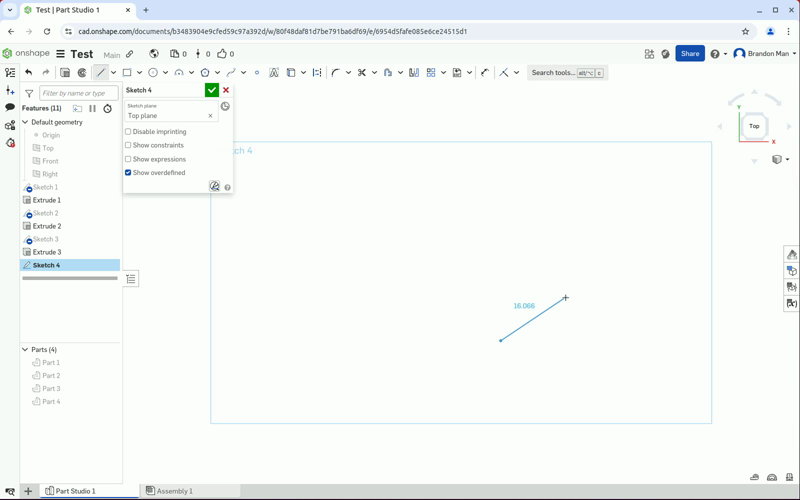
key_up(shift)
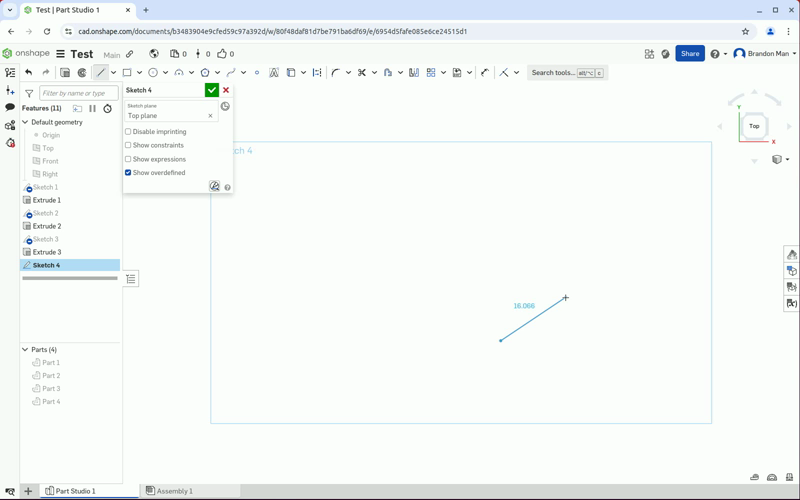
key(esc)
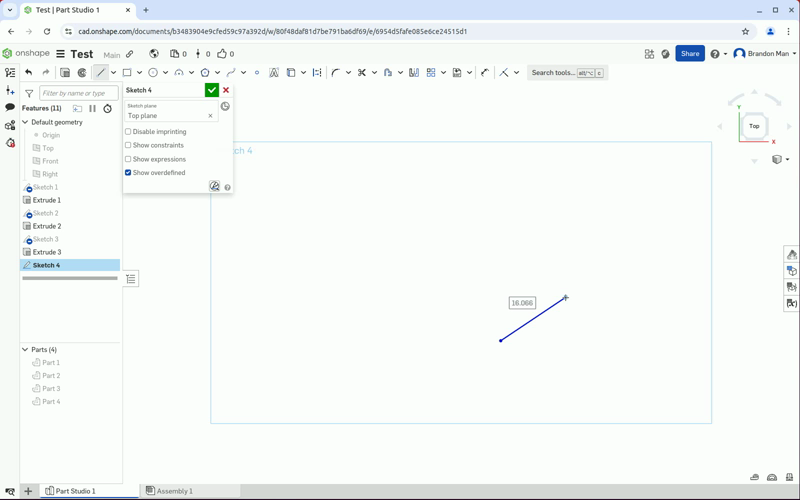
key(a)
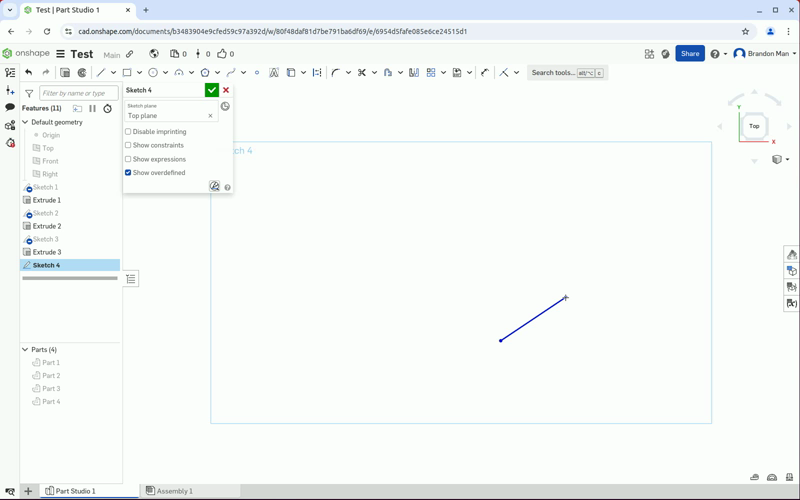
mouse_move(565, 297)
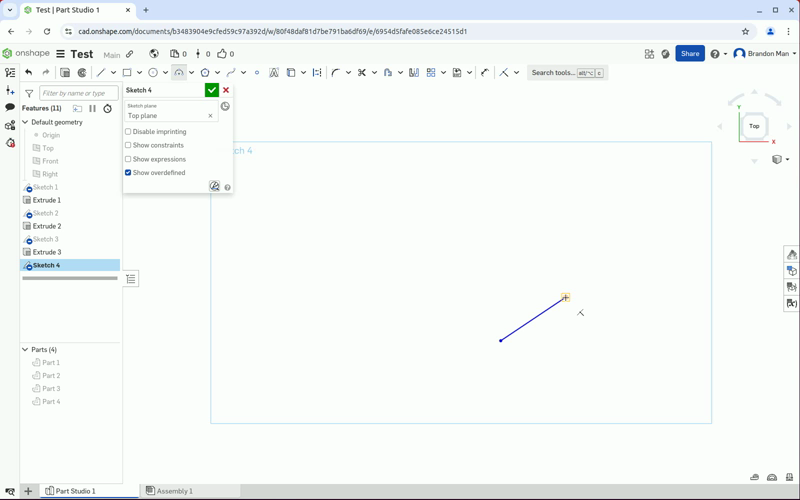
click(565, 297)
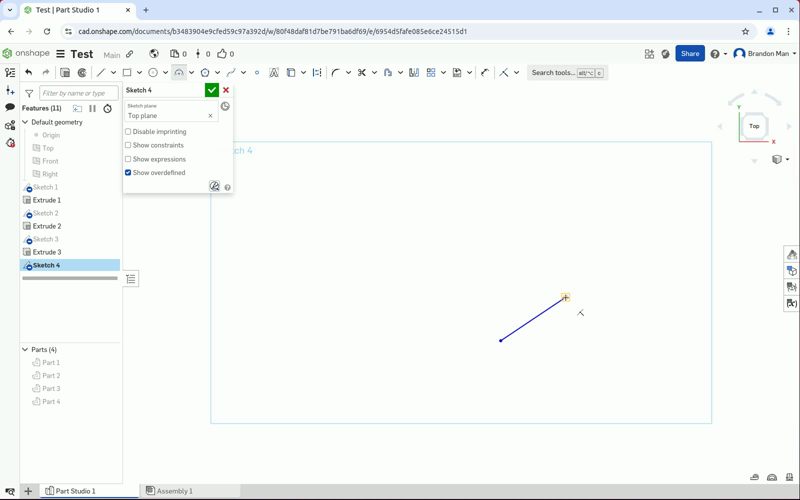
key_down(shift)
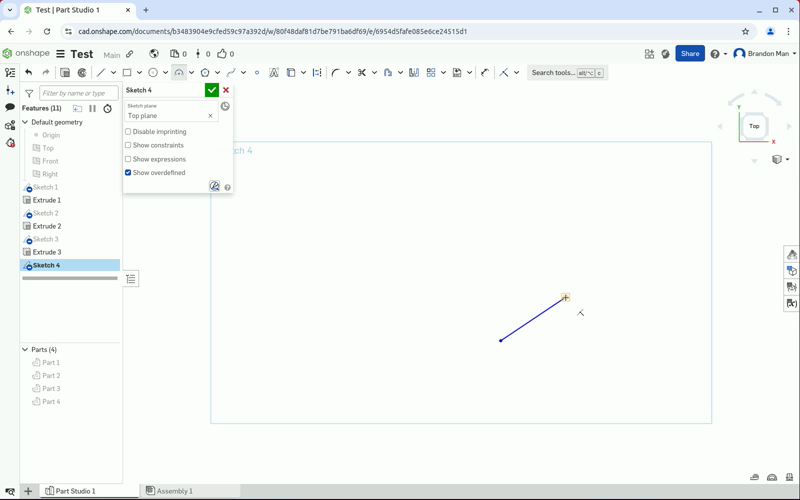
mouse_move(564, 268)
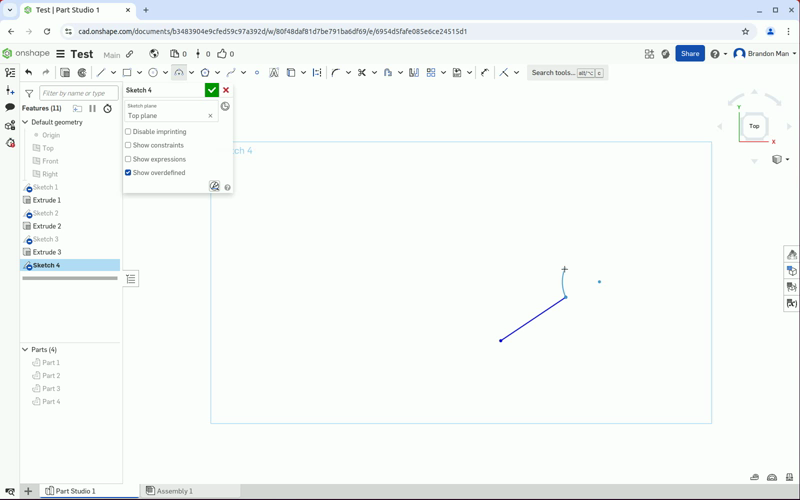
click(564, 268)
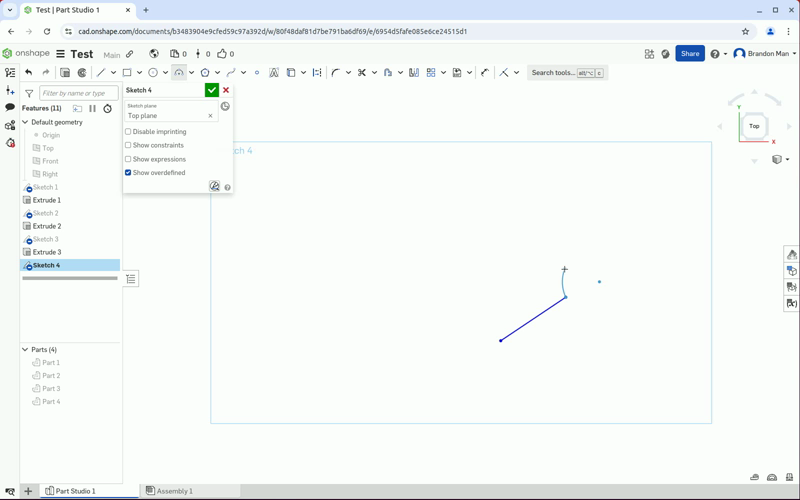
mouse_move(537, 284)
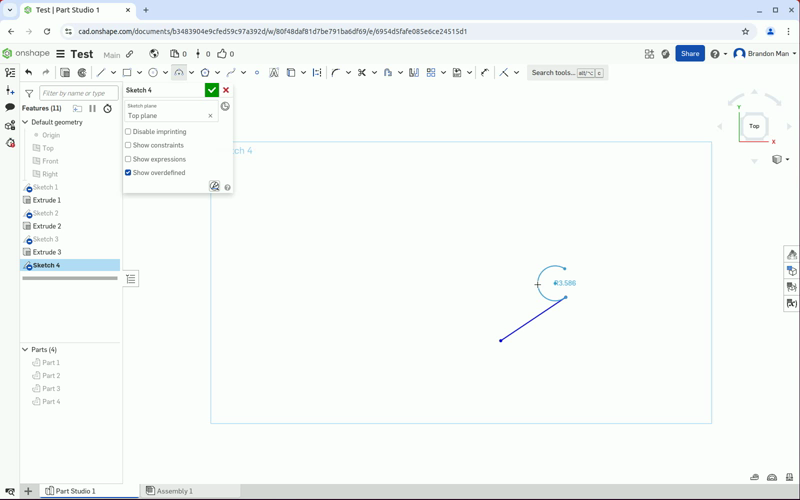
click(537, 284)
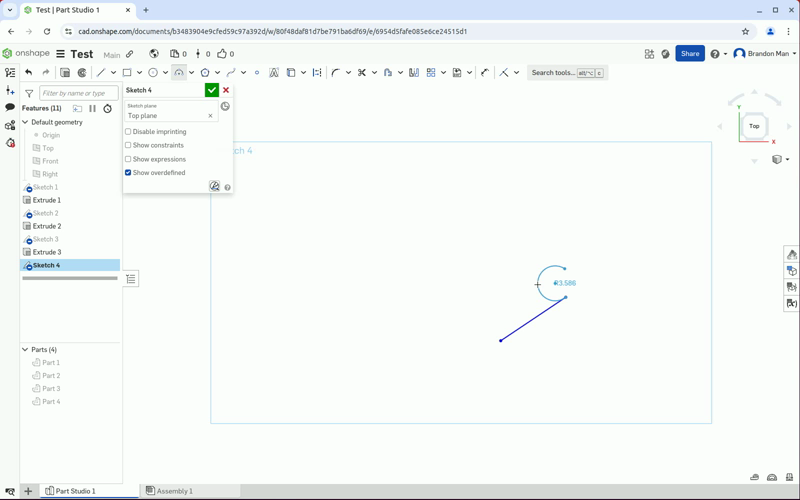
key_up(shift)
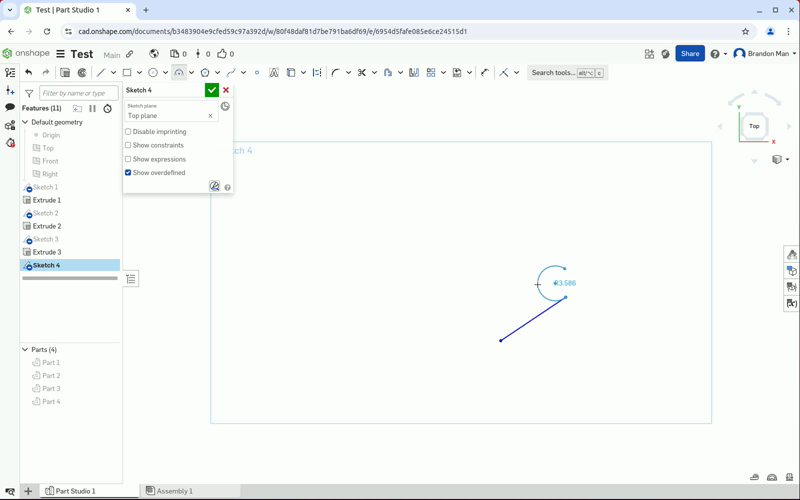
key(esc)
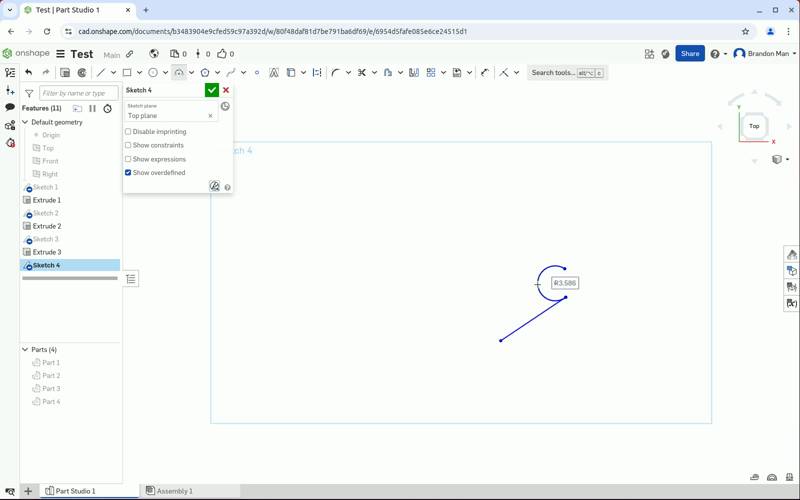
key(l)
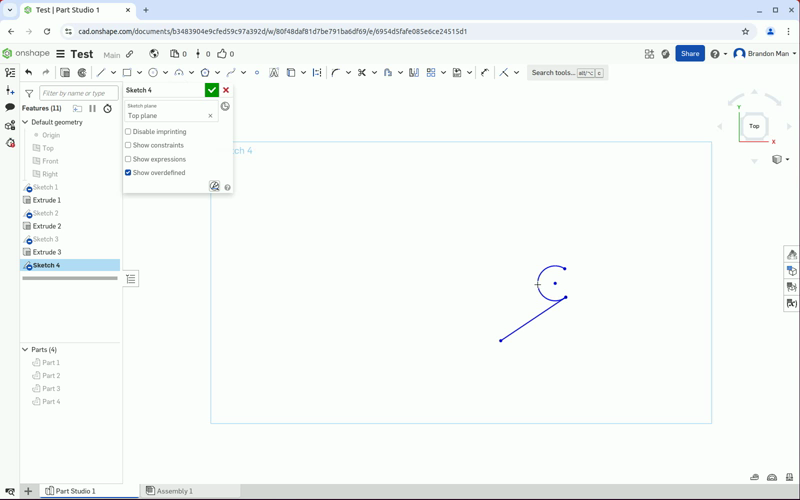
mouse_move(564, 268)
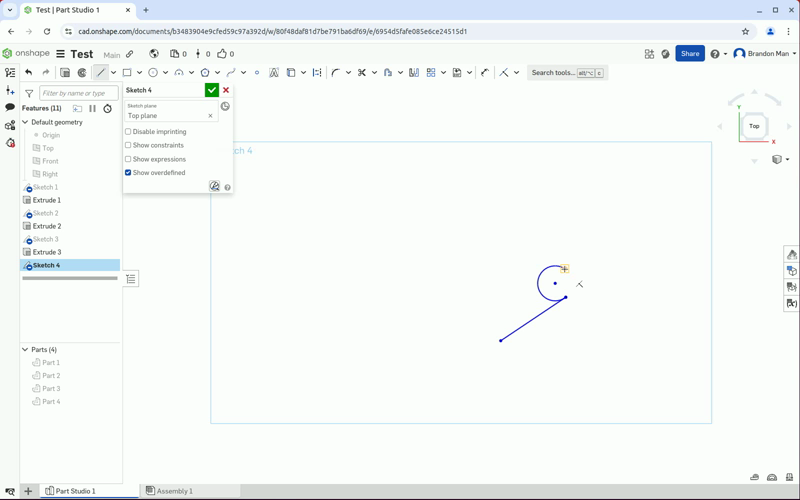
click(564, 268)
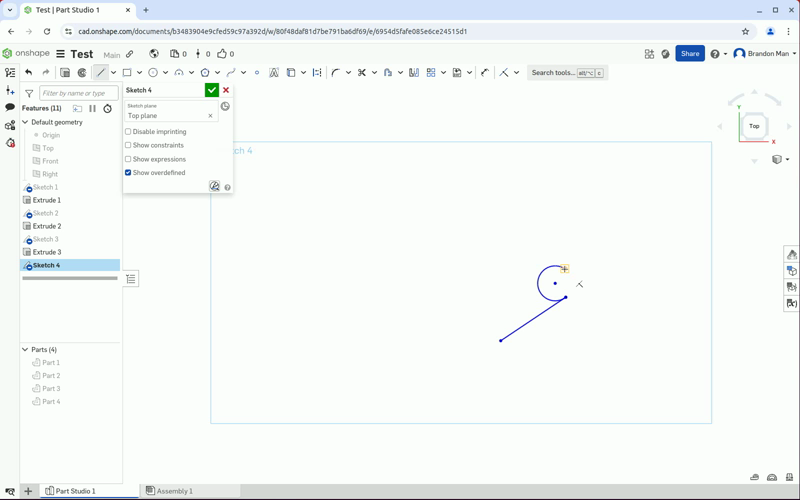
key_down(shift)
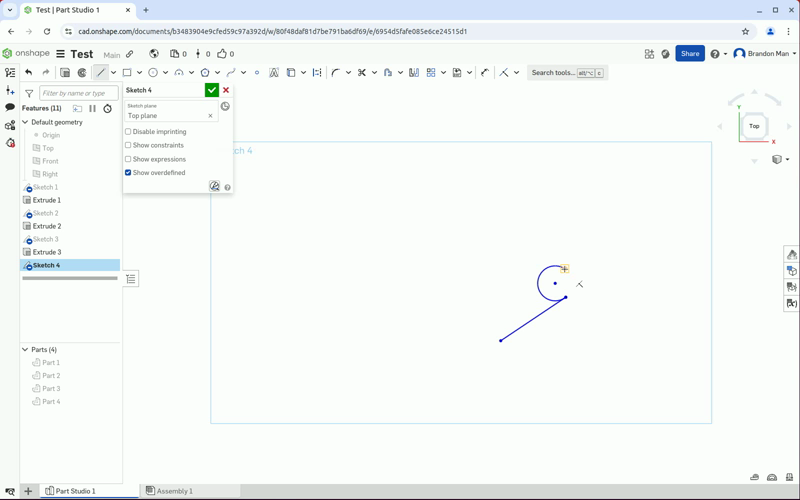
mouse_move(507, 230)
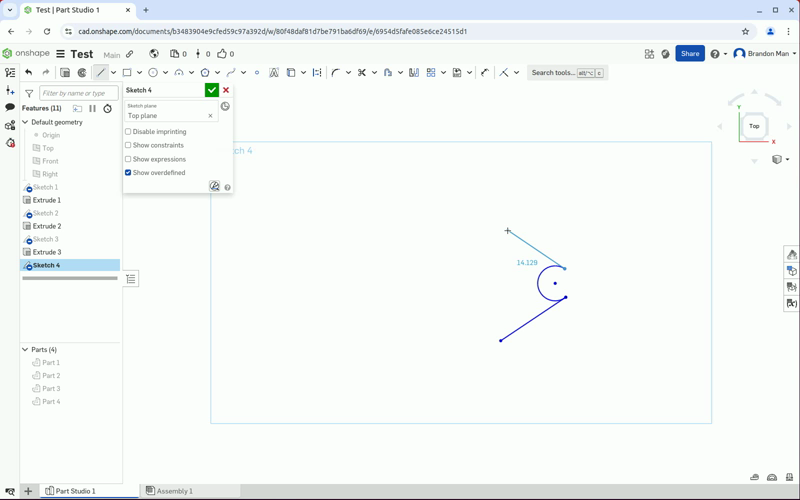
click(507, 230)
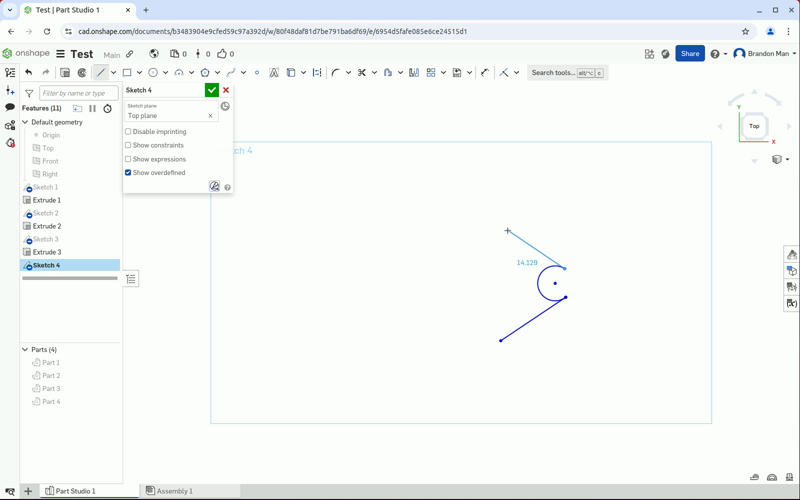
key_up(shift)
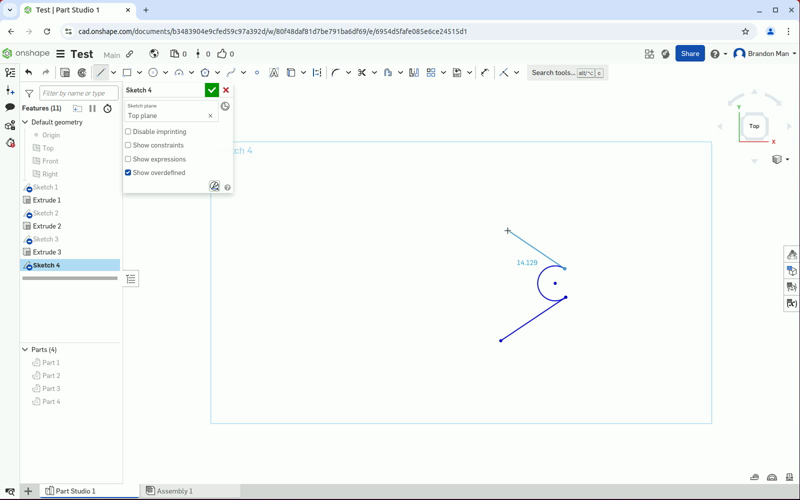
key(esc)
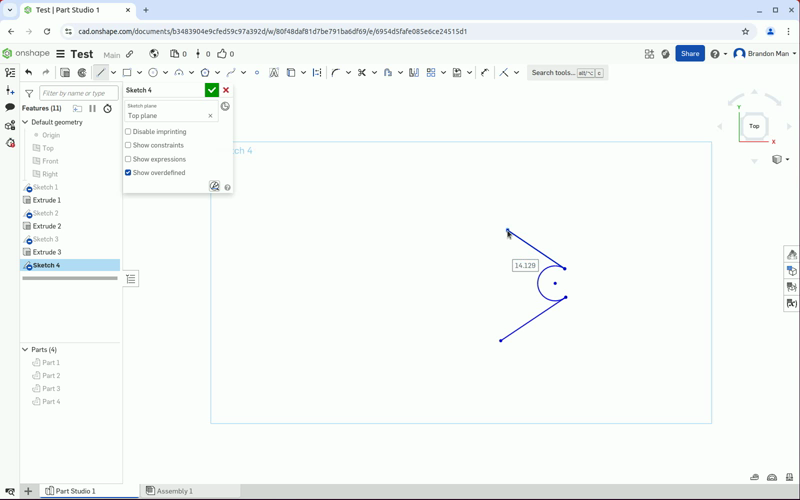
key(a)
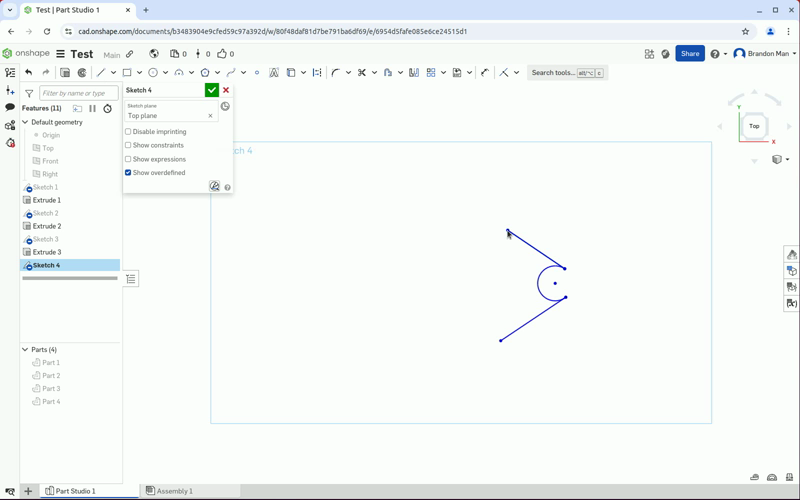
mouse_move(507, 230)
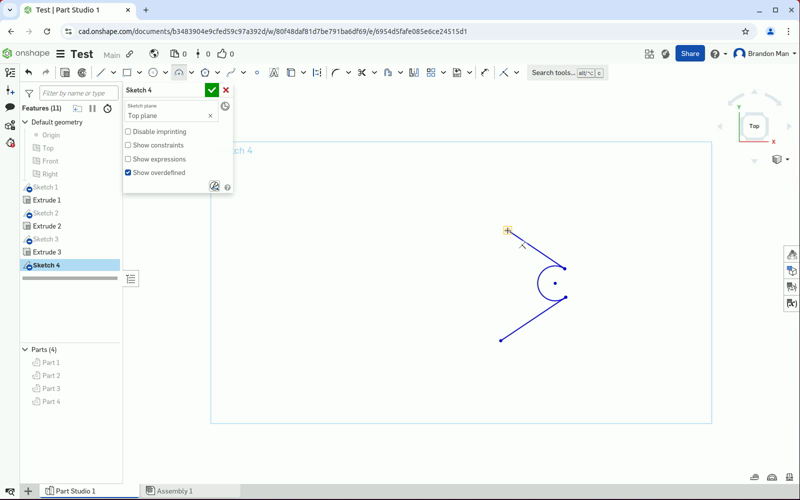
click(507, 230)
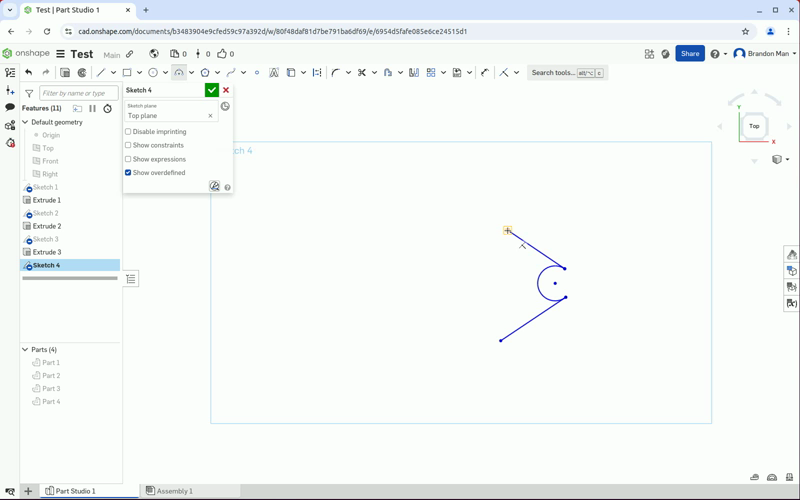
mouse_move(500, 340)
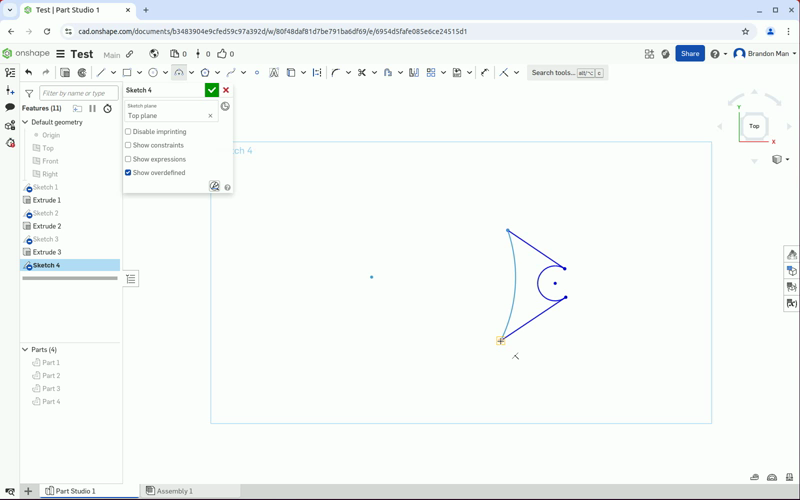
click(500, 340)
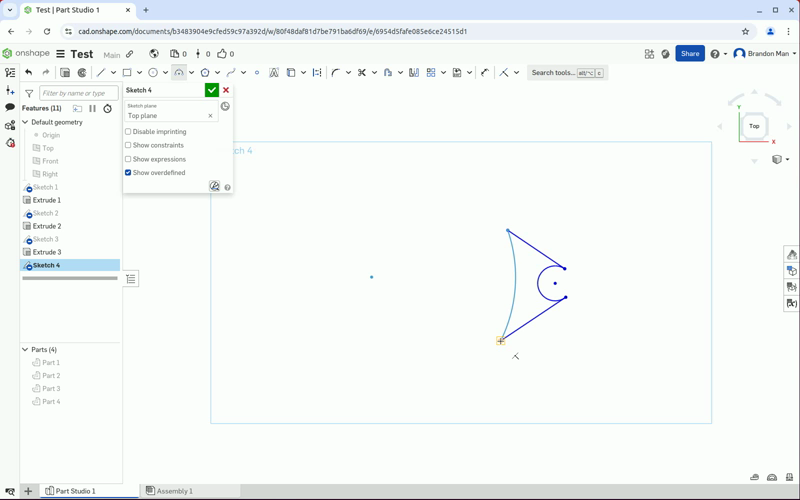
key_down(shift)
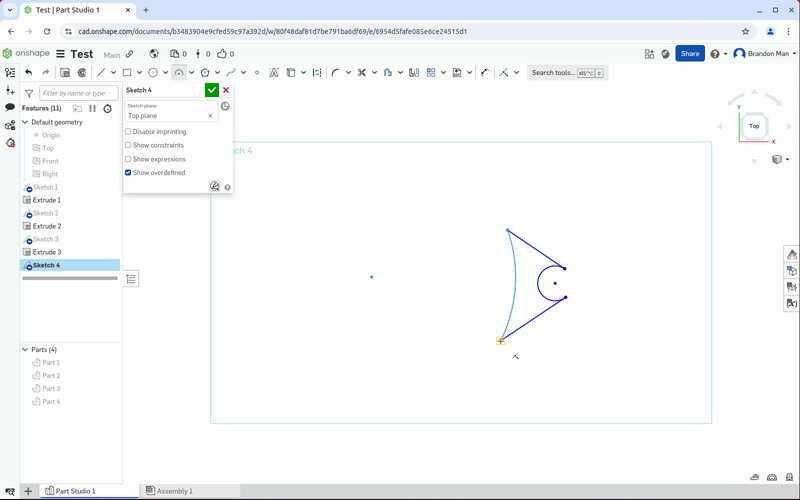
mouse_move(531, 287)
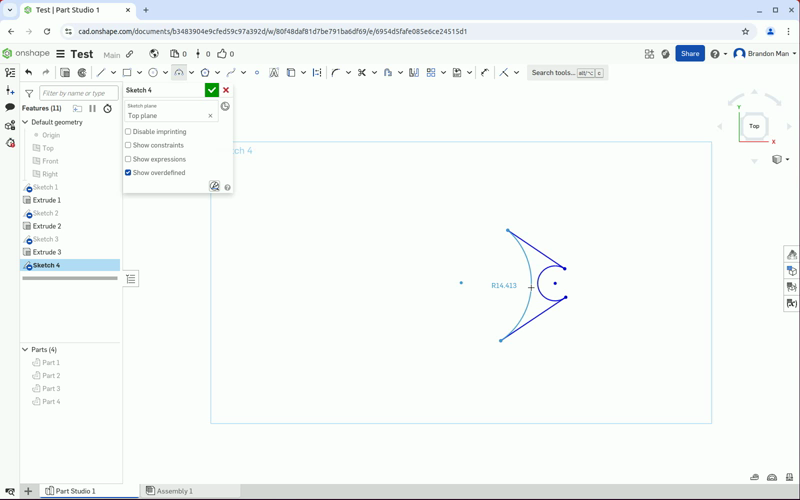
click(531, 287)
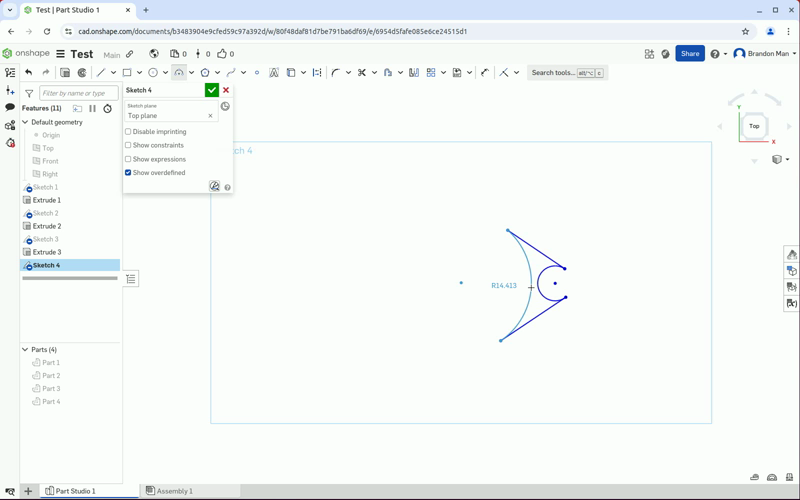
key_up(shift)
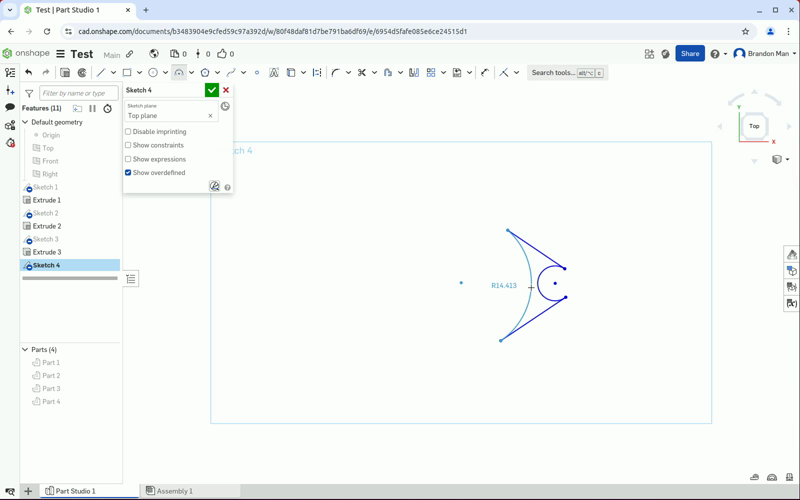
key(esc)
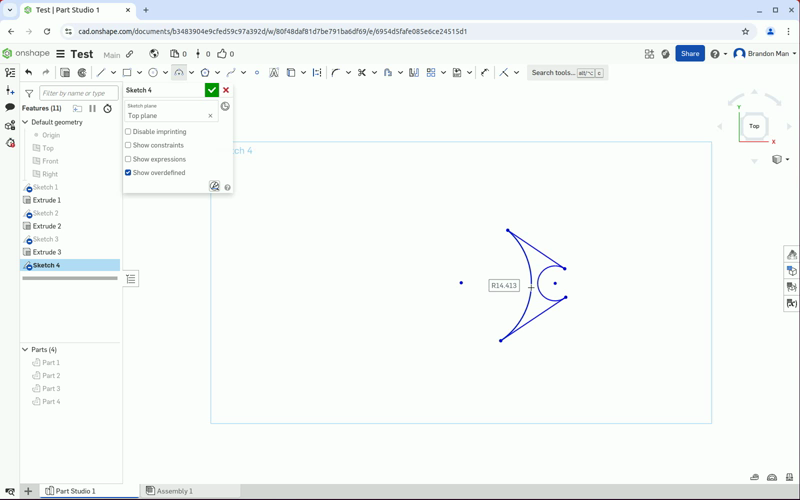
mouse_move(554, 263)
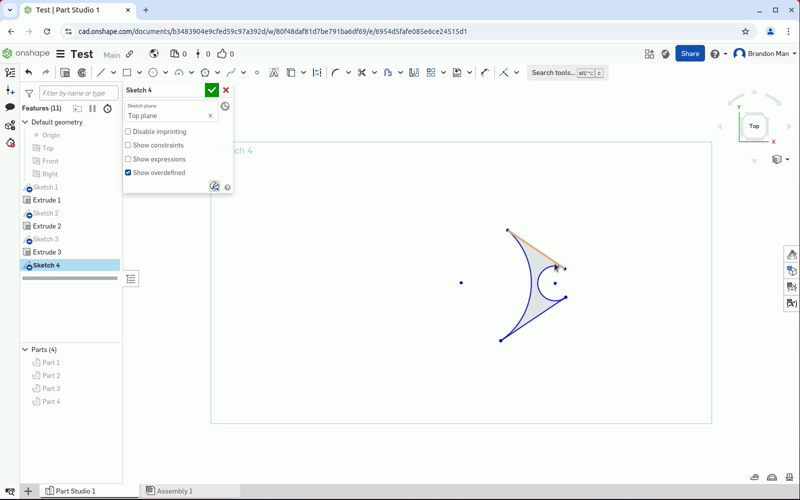
scroll(6)
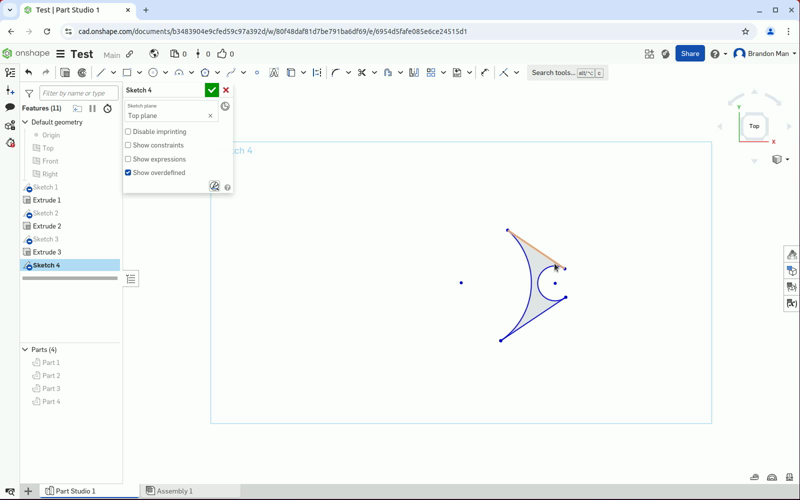
scroll(6)
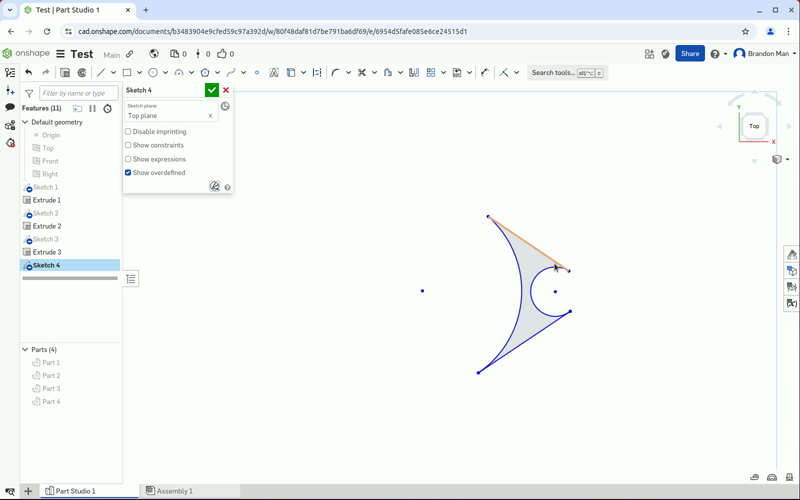
scroll(6)
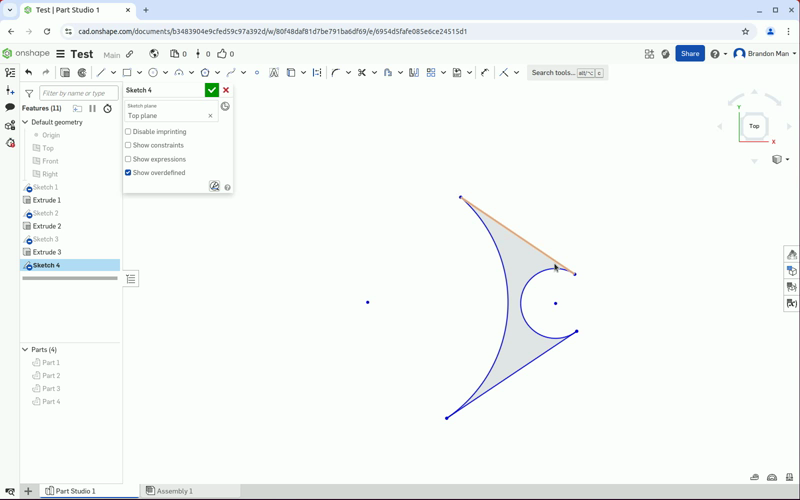
scroll(6)
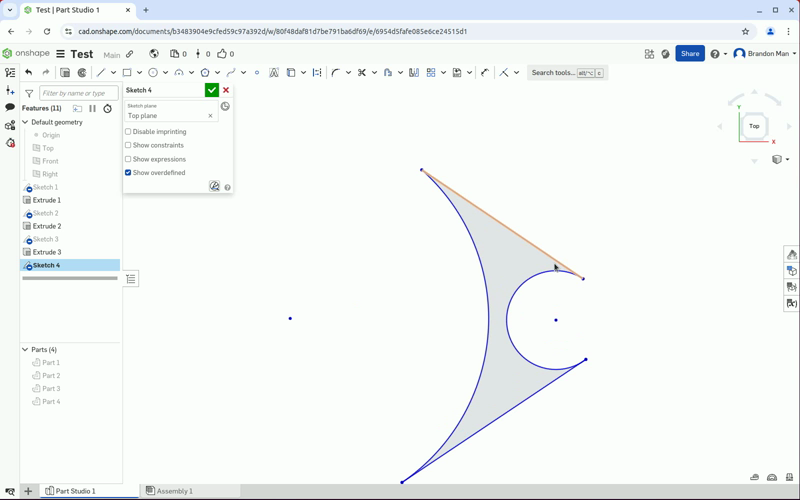
scroll(6)
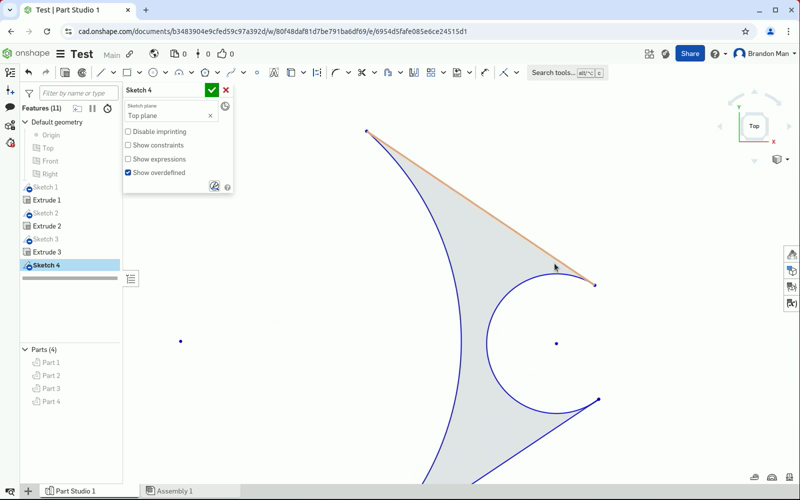
scroll(6)
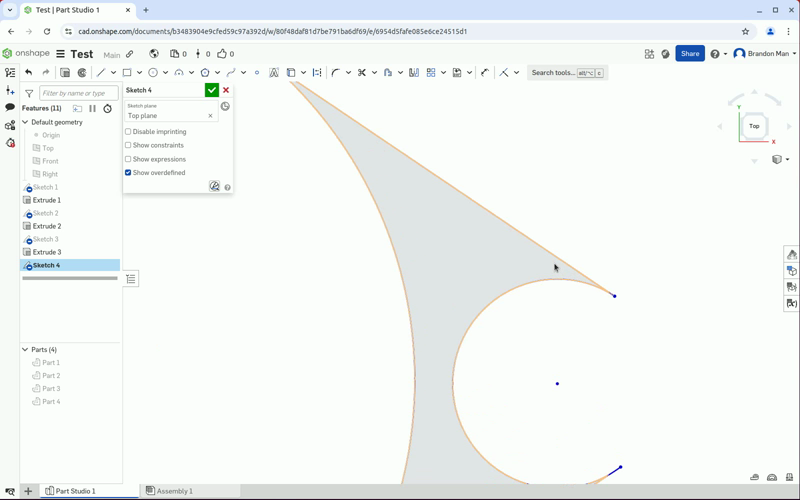
scroll(6)
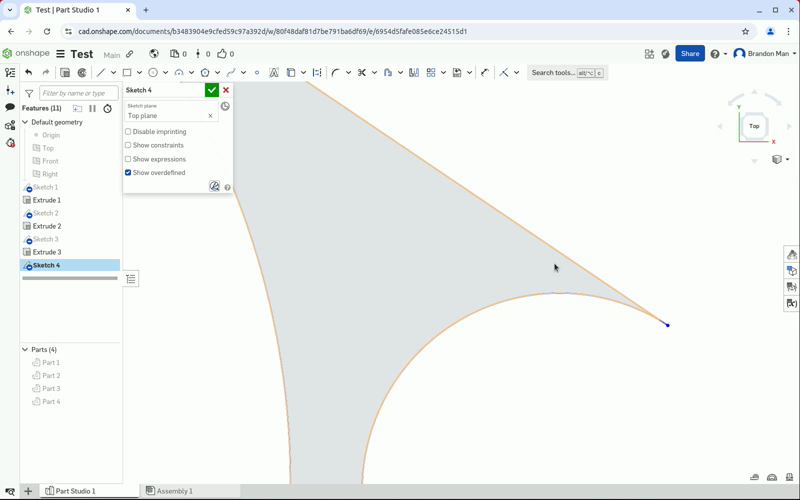
click(554, 263)
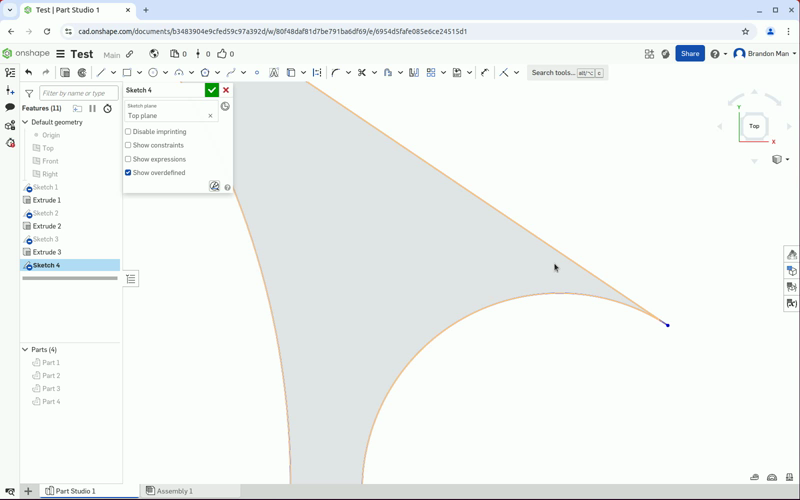
scroll(-6)
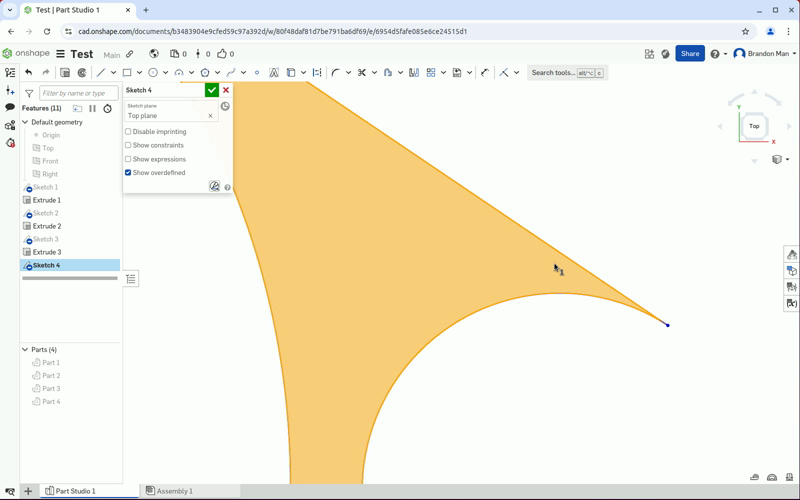
scroll(-6)
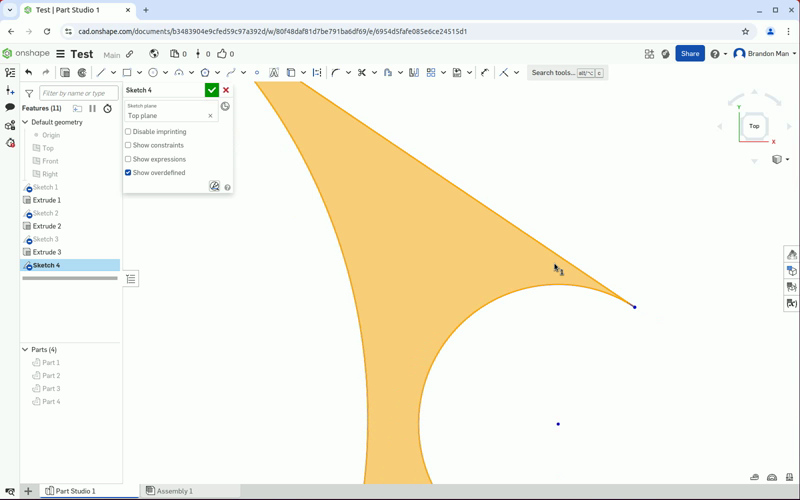
scroll(-6)
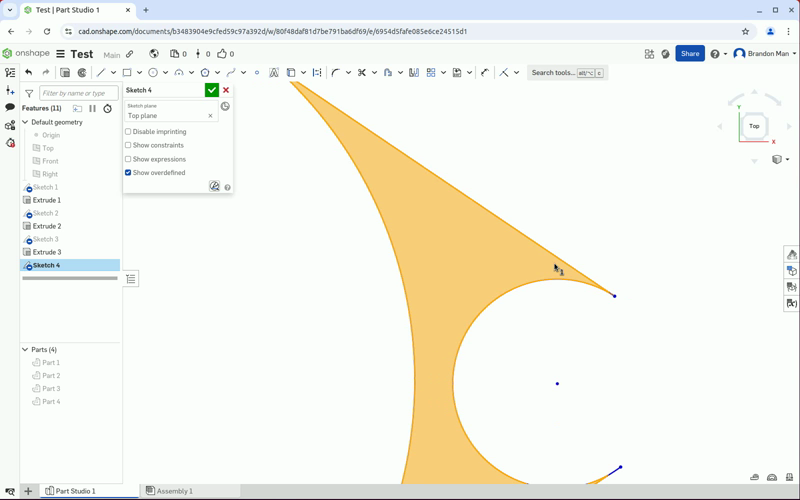
scroll(-6)
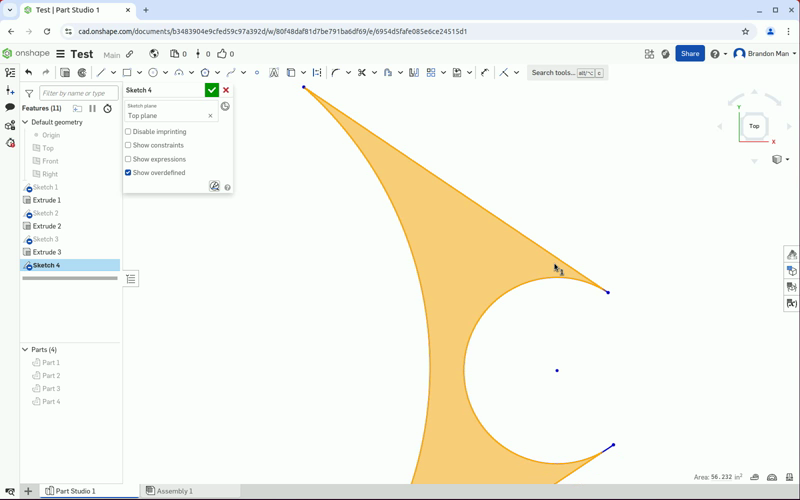
scroll(-6)
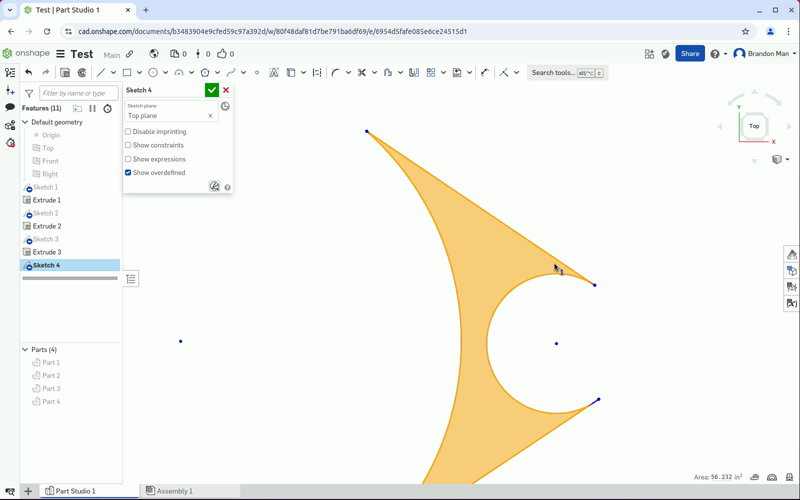
scroll(-6)
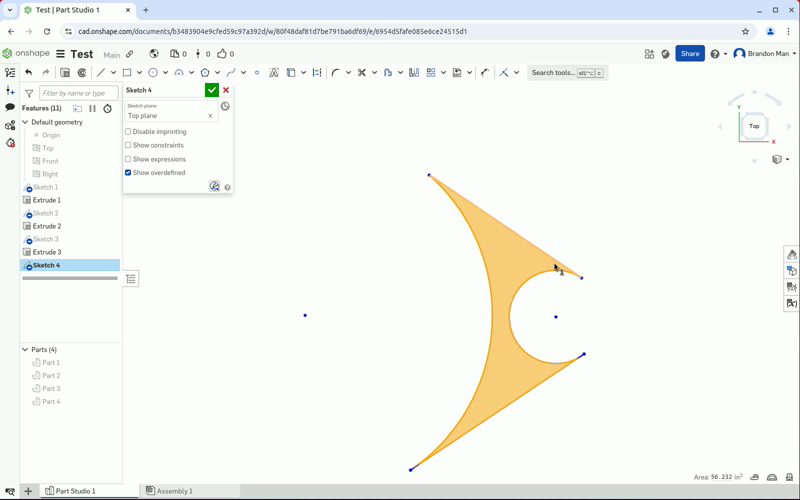
scroll(-6)
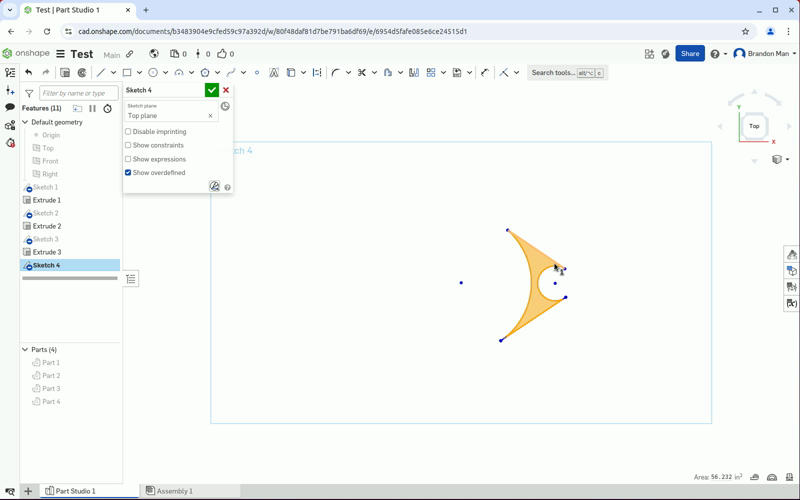
mouse_move(73, 352)
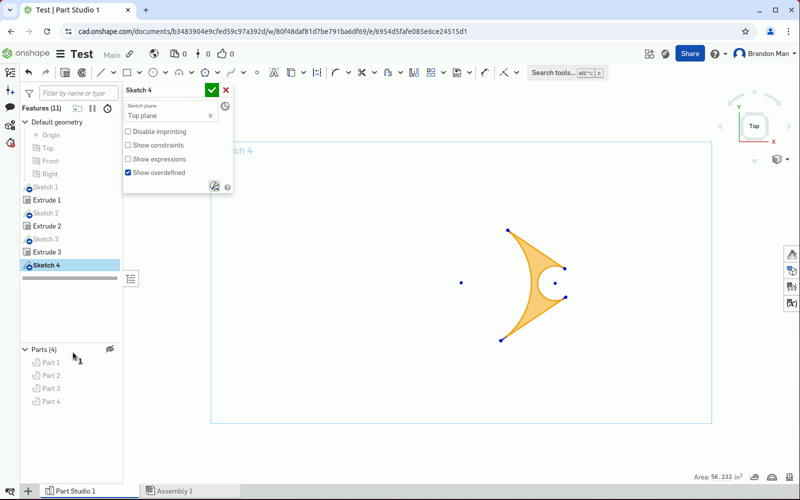
key(shift+y)
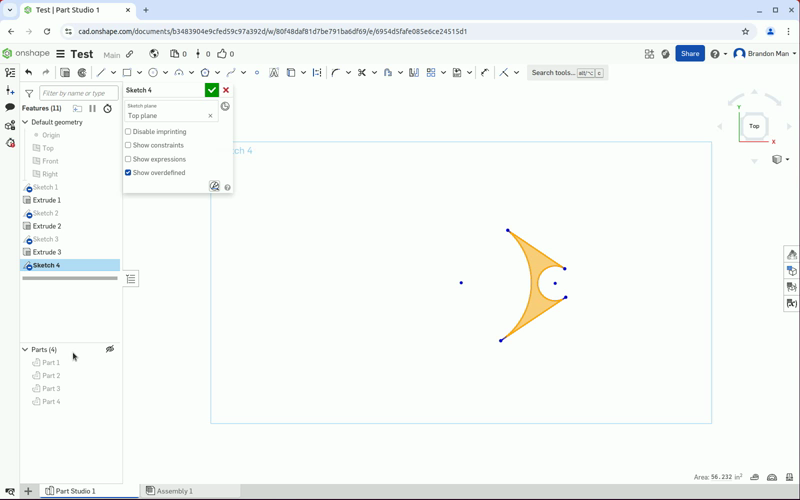
key(shift+e)
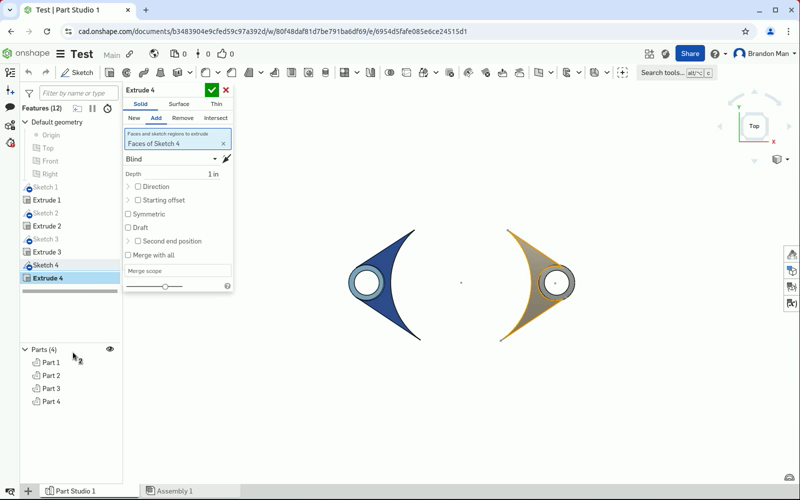
mouse_move(143, 106)
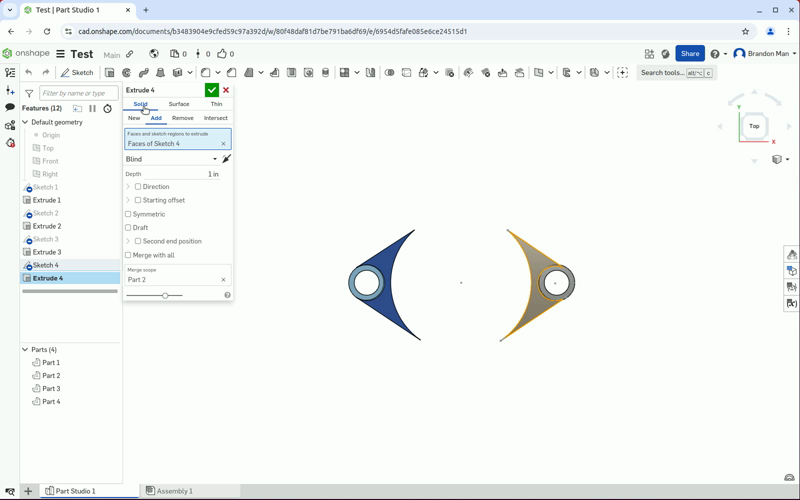
click(143, 106)
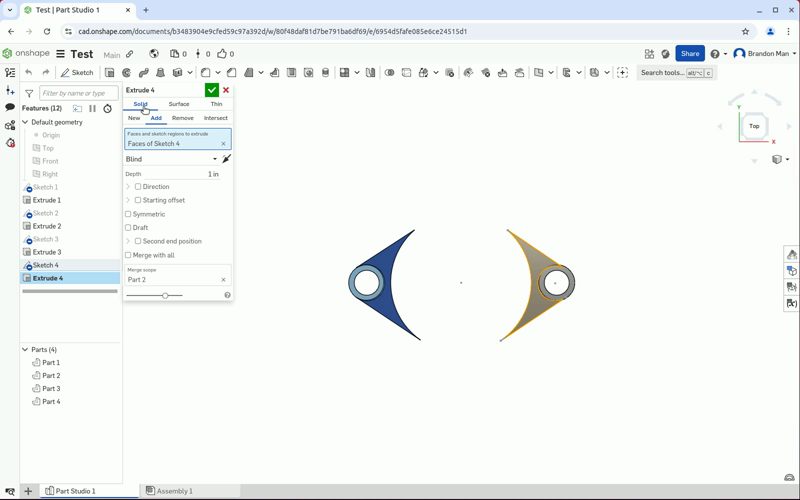
mouse_move(137, 120)
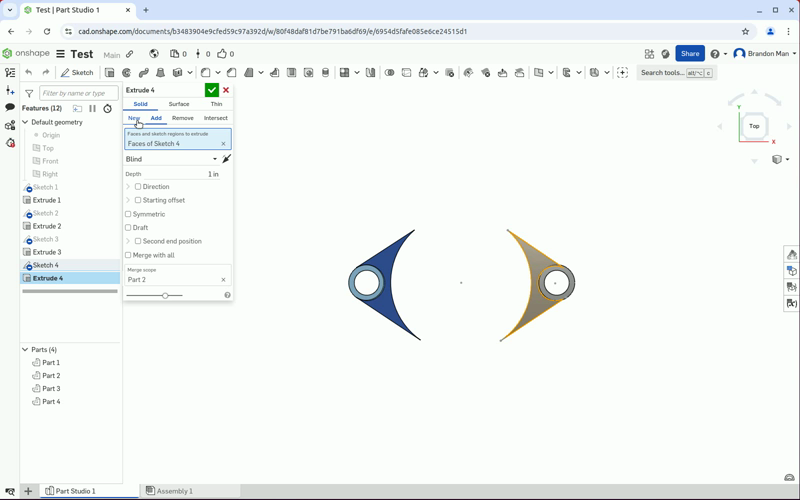
click(137, 120)
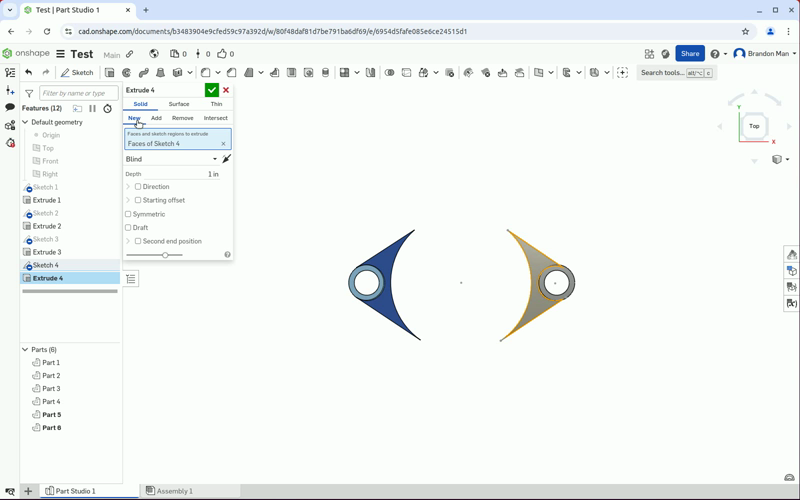
key(tab, 4)
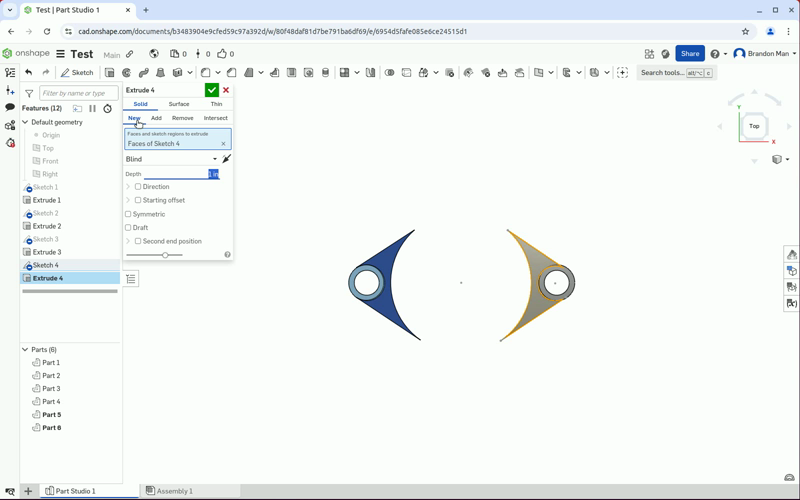
text(2.889)
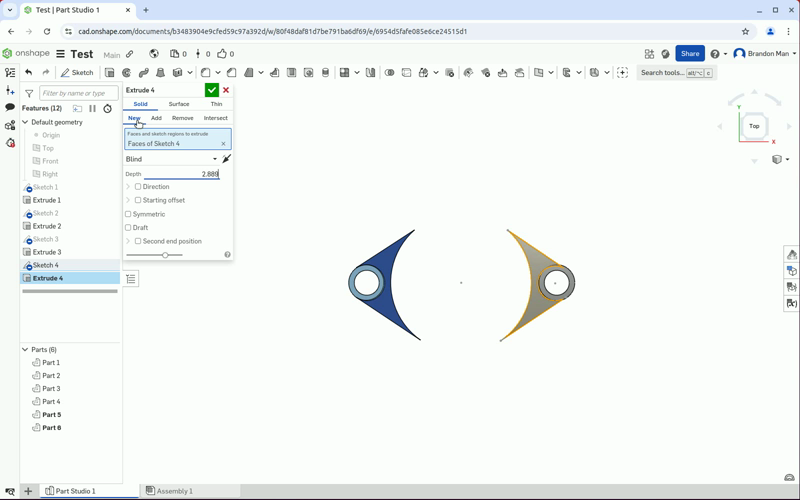
key(enter)
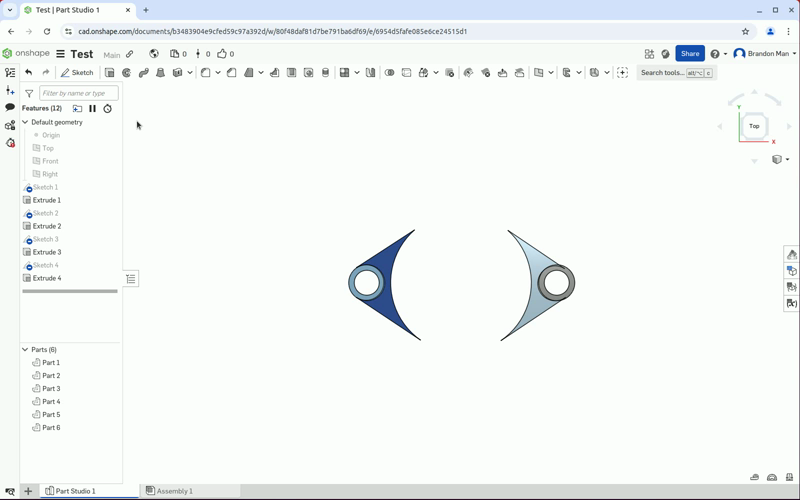
key(shift+h)
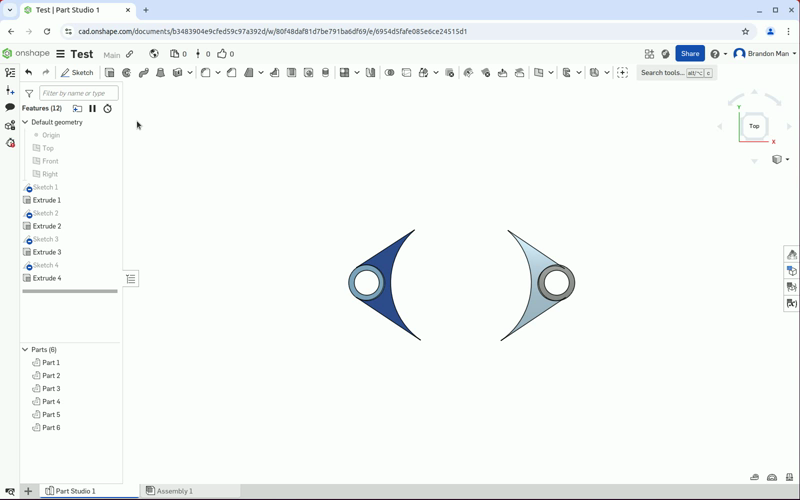
key(shift+h)
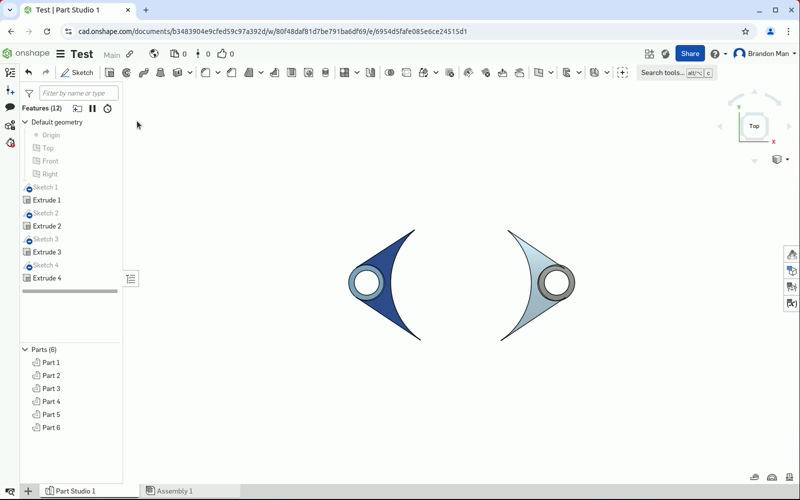
mouse_move(73, 189)
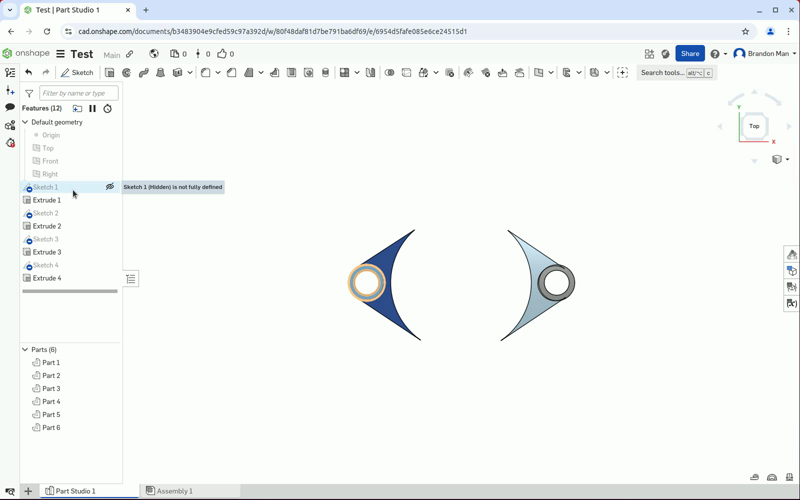
click(73, 189)
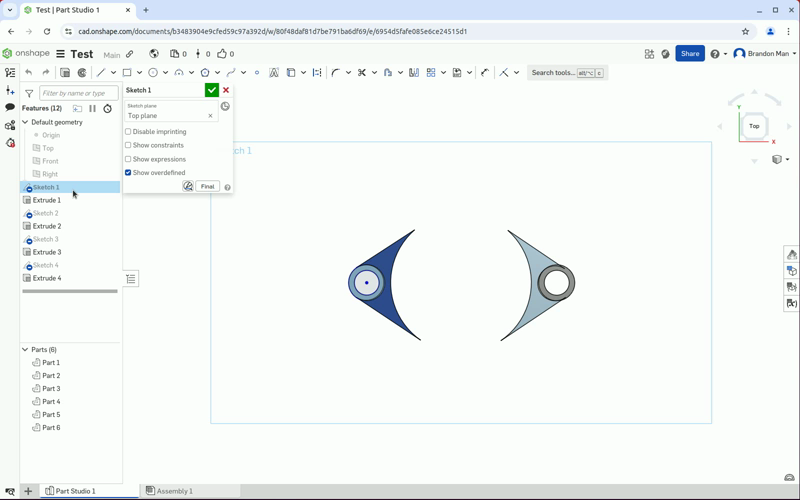
mouse_move(229, 92)
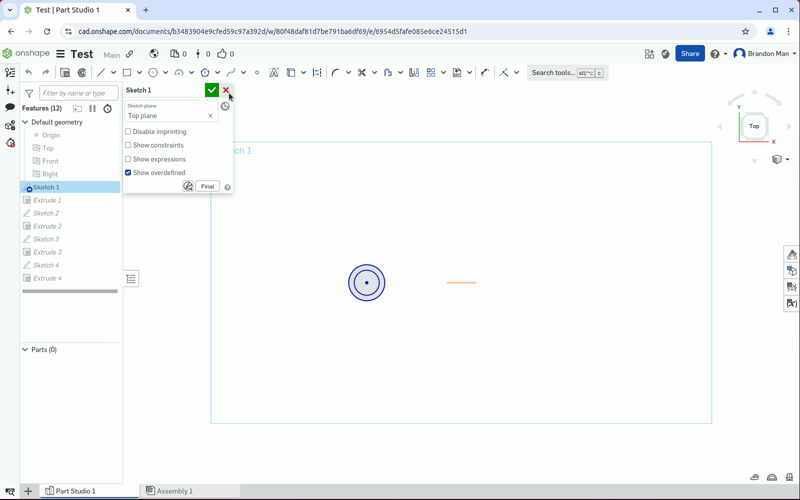
click(229, 92)
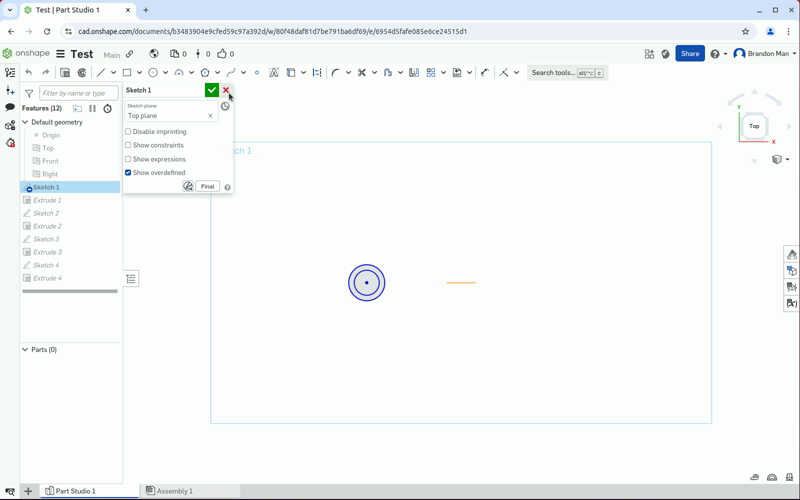
key(shift+s)
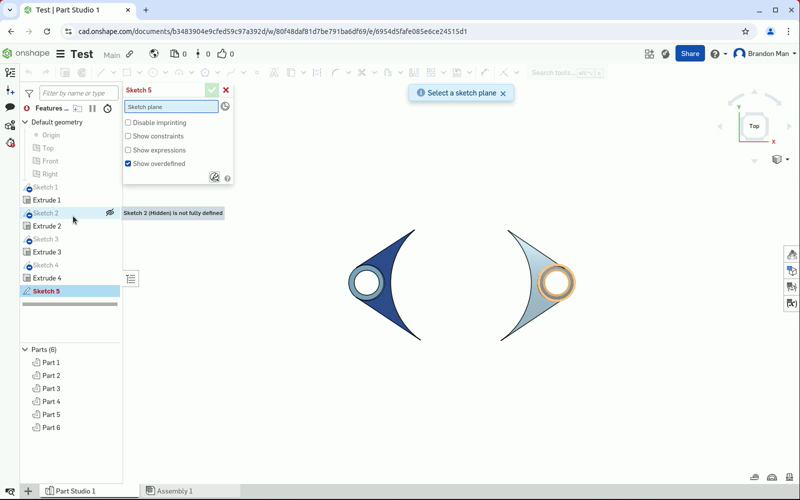
scroll(3)
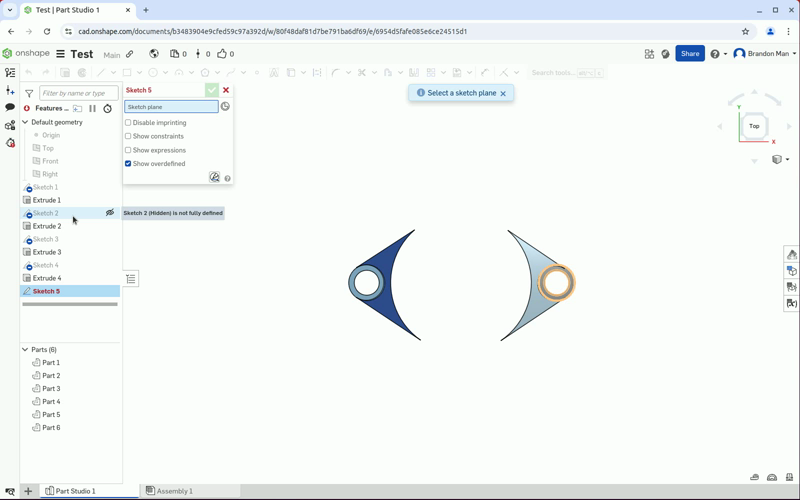
mouse_move(73, 150)
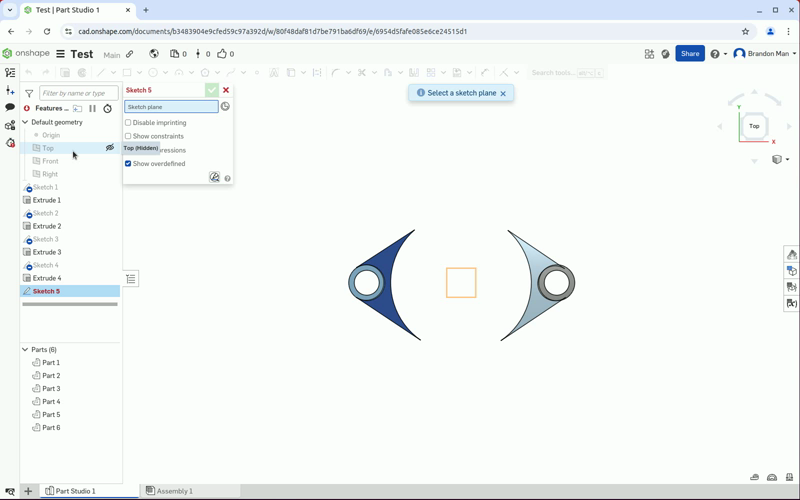
click(73, 150)
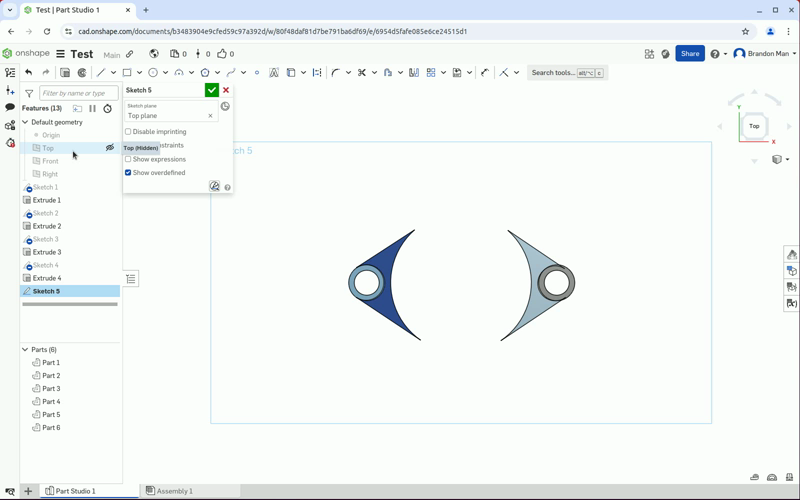
mouse_move(73, 352)
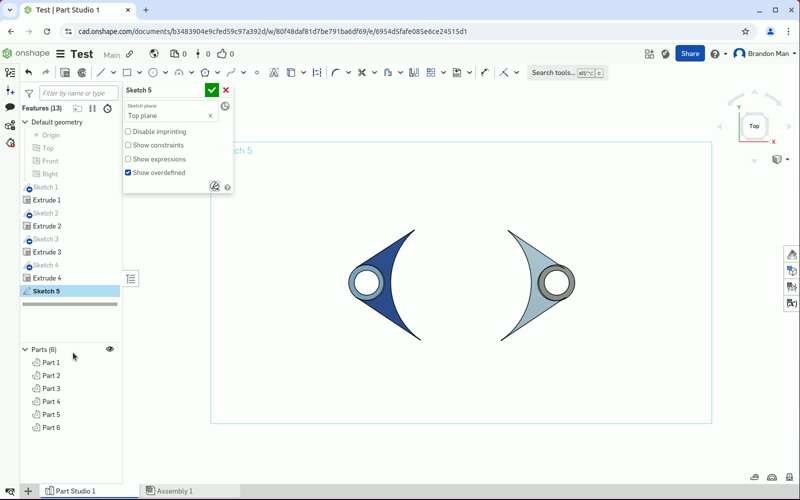
key(y)
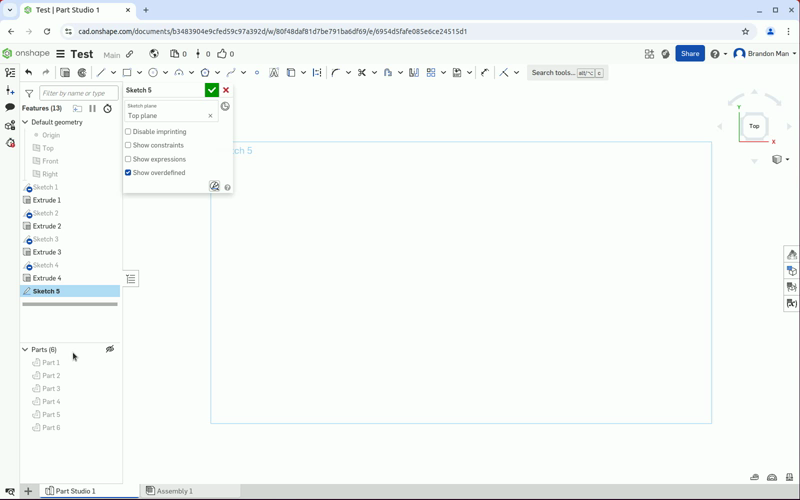
key(c)
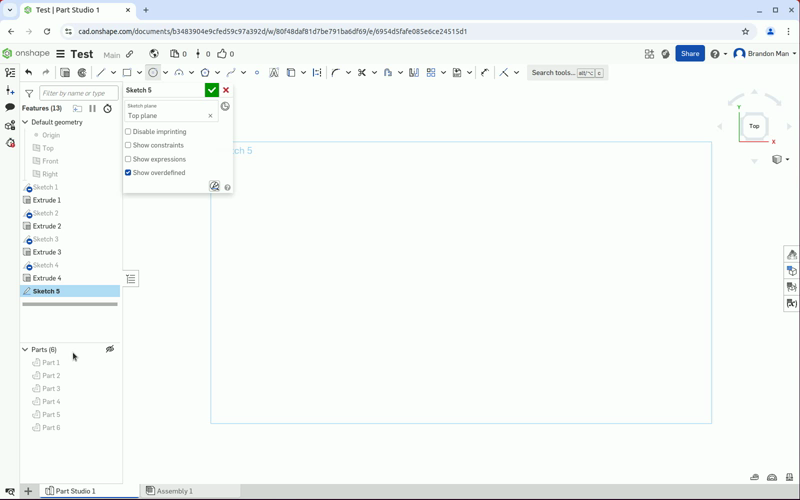
key_down(shift)
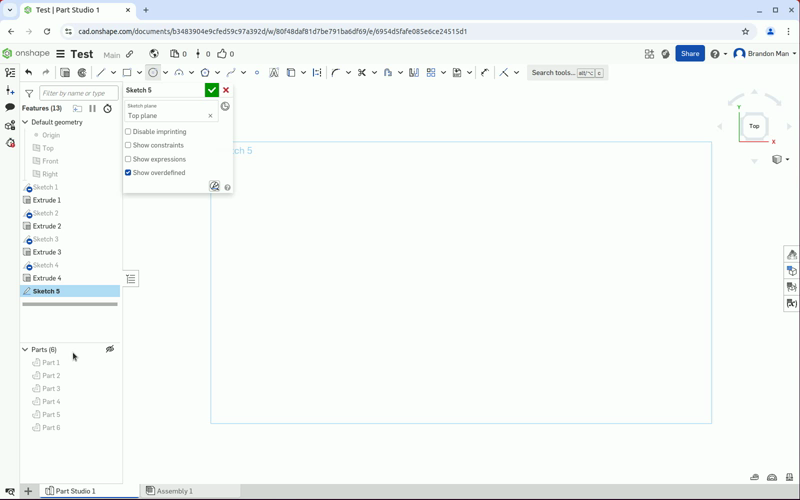
mouse_move(461, 282)
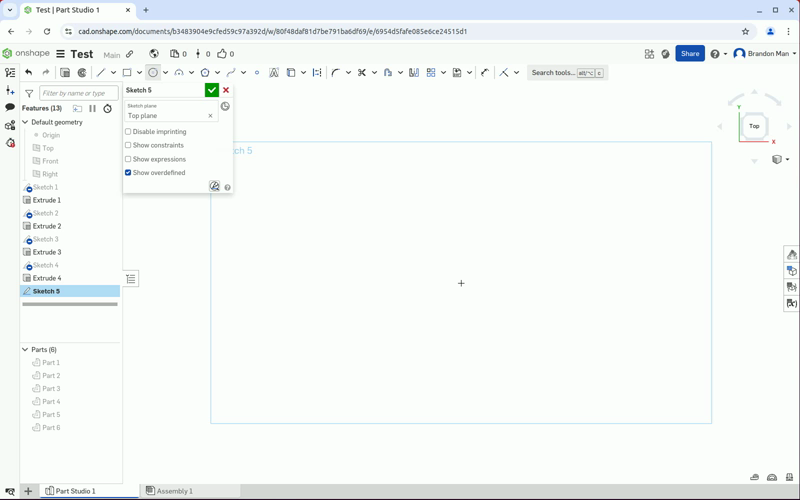
click(461, 282)
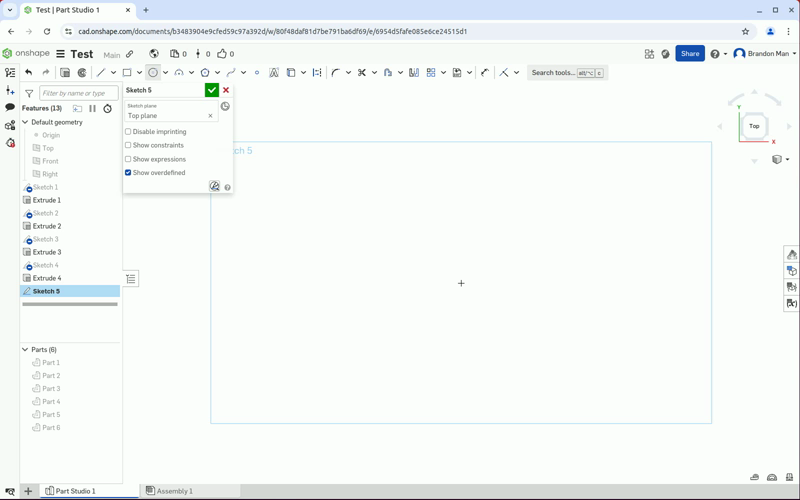
key_up(shift)
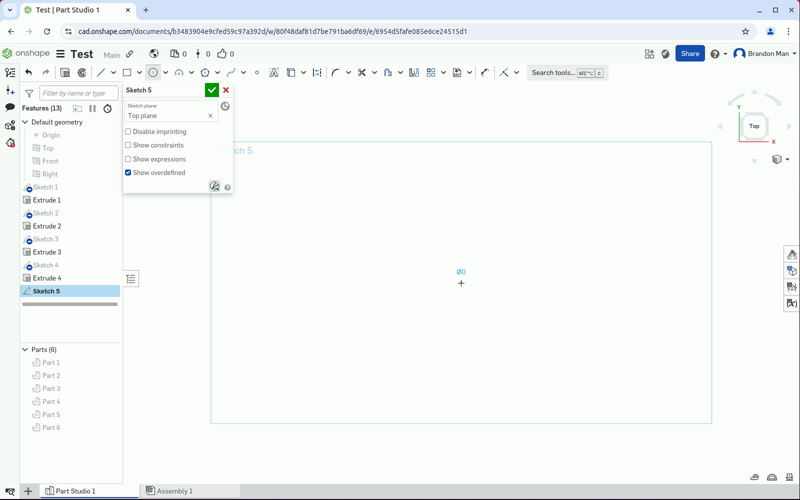
mouse_move(532, 282)
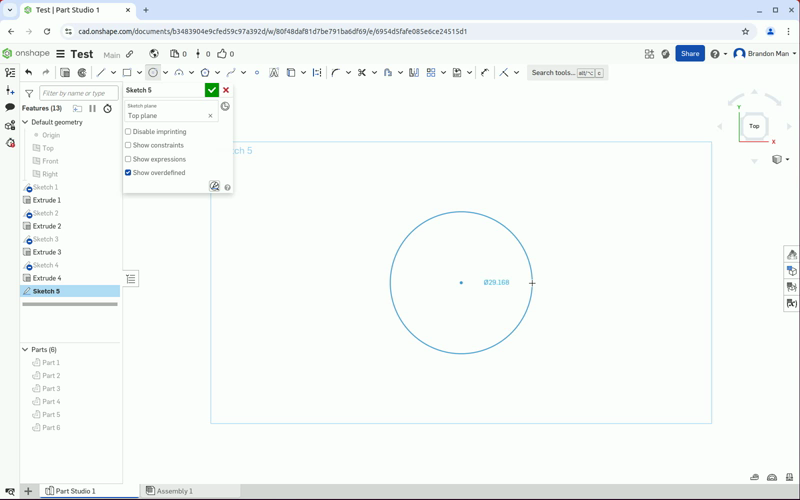
click(532, 282)
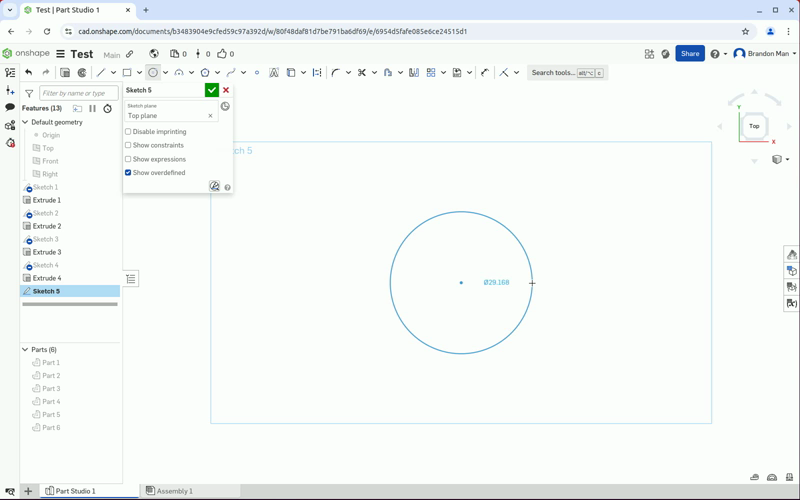
key(esc)
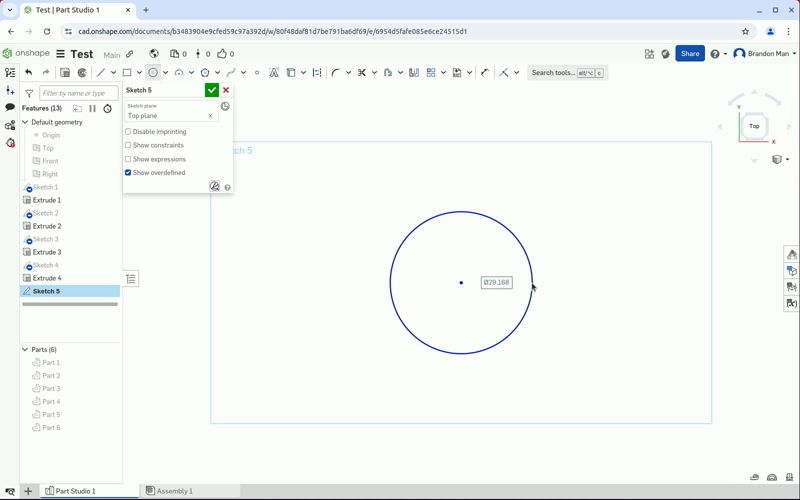
key(c)
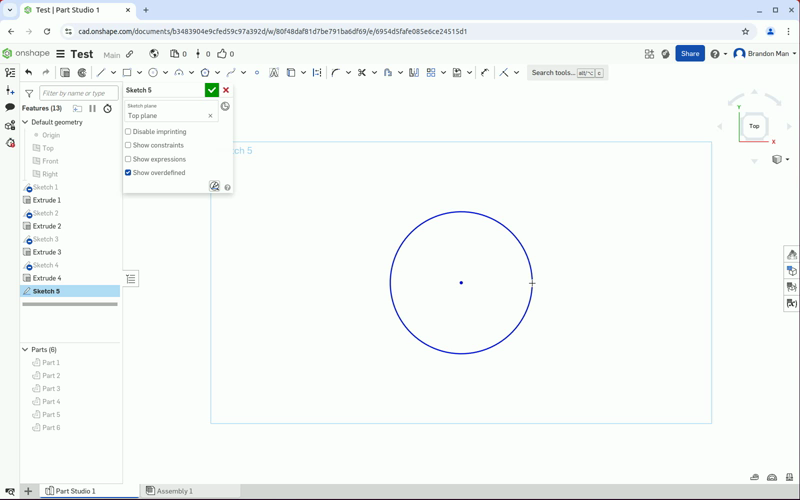
key_down(shift)
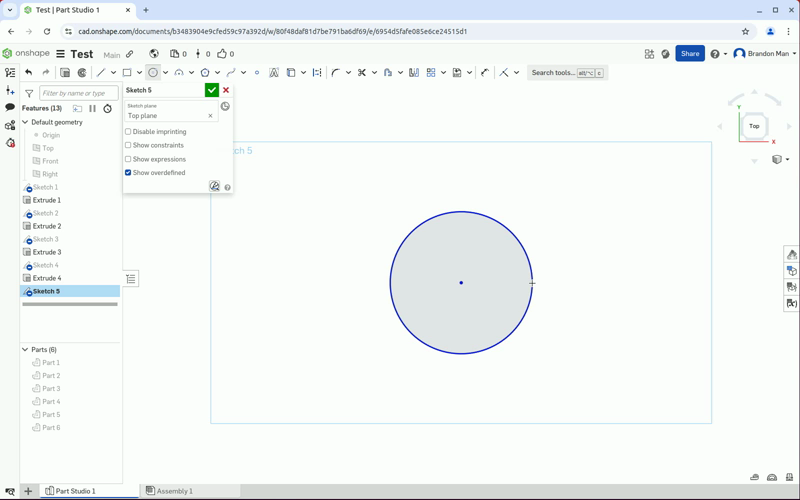
mouse_move(461, 282)
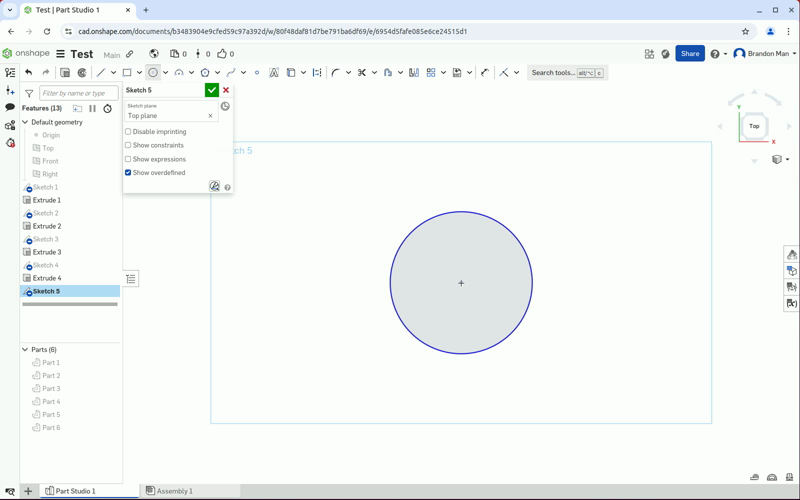
click(461, 282)
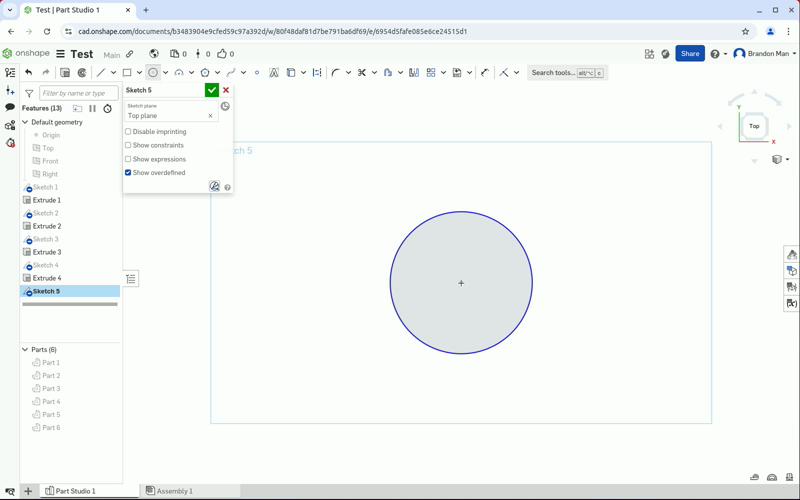
key_up(shift)
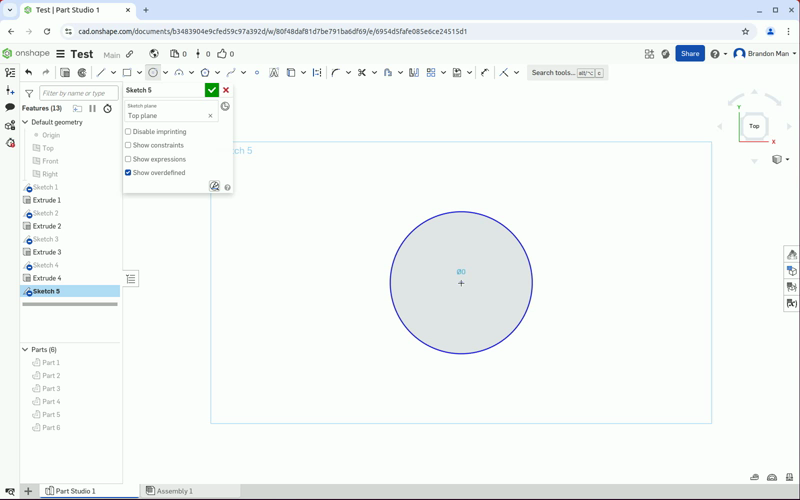
mouse_move(501, 282)
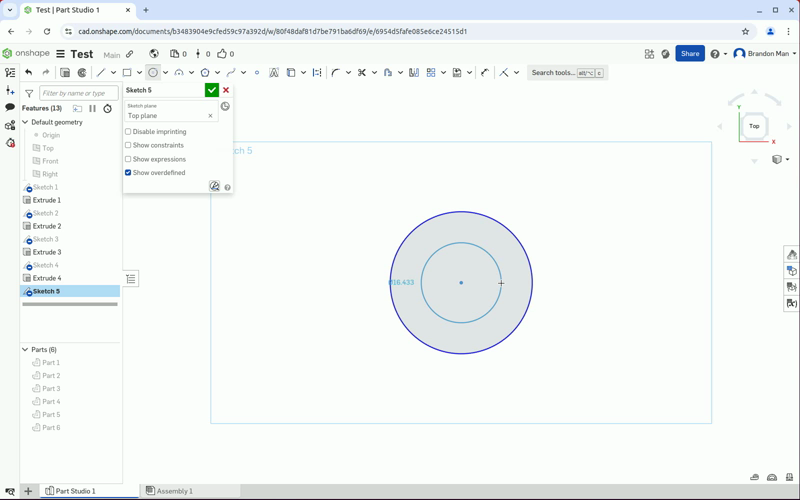
click(501, 282)
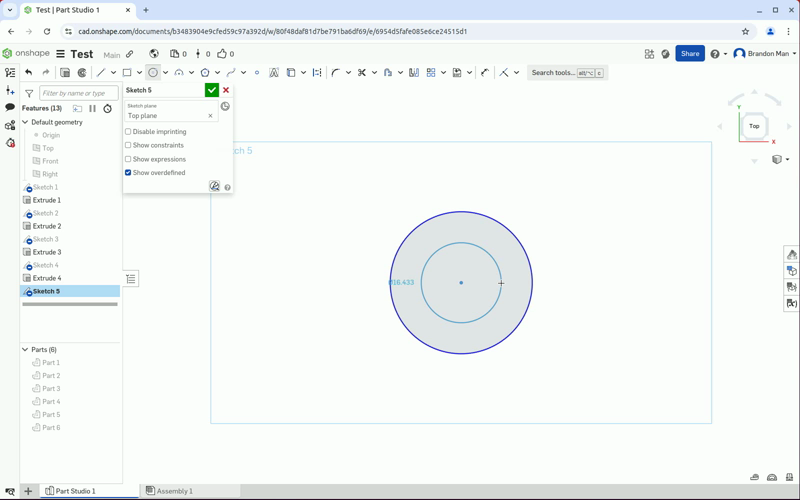
key(esc)
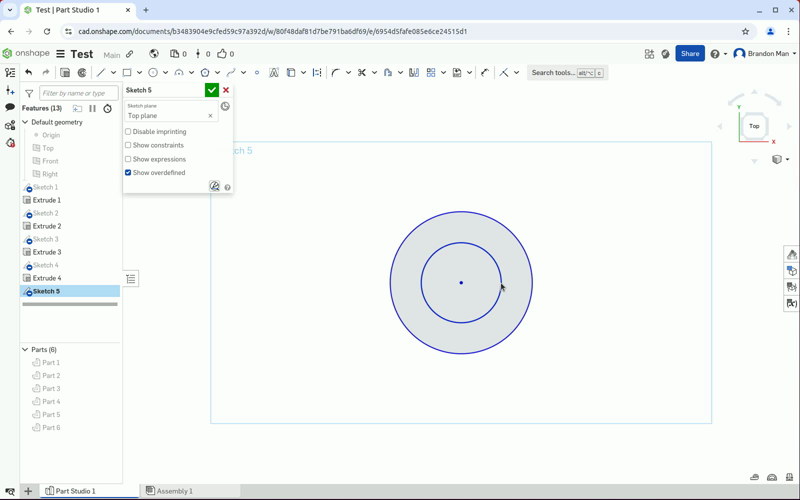
mouse_move(420, 259)
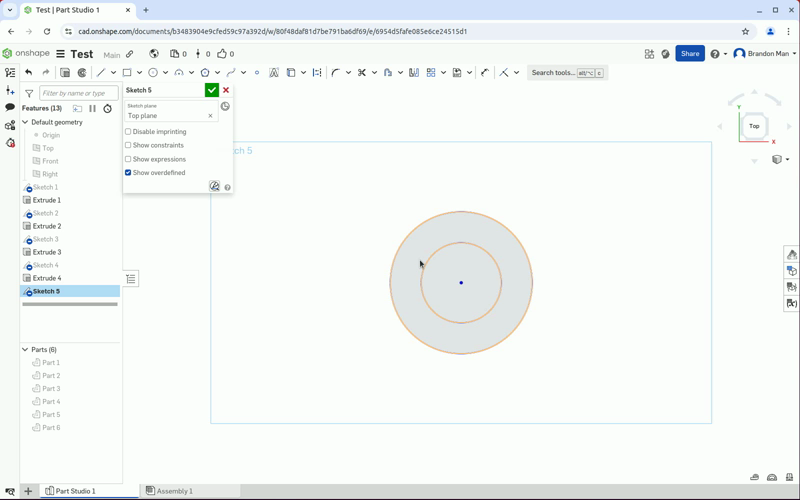
click(420, 259)
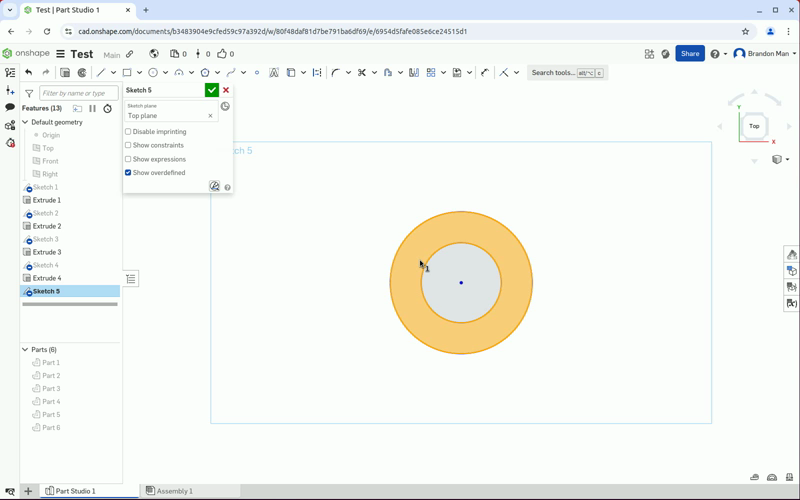
mouse_move(73, 352)
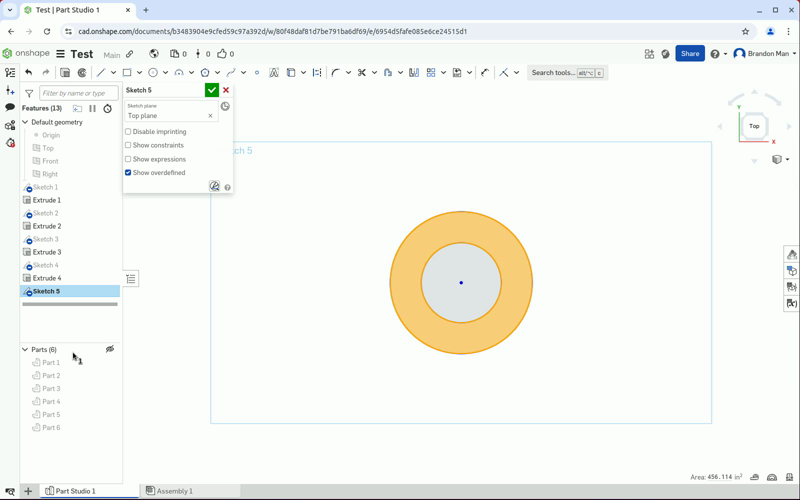
key(shift+y)
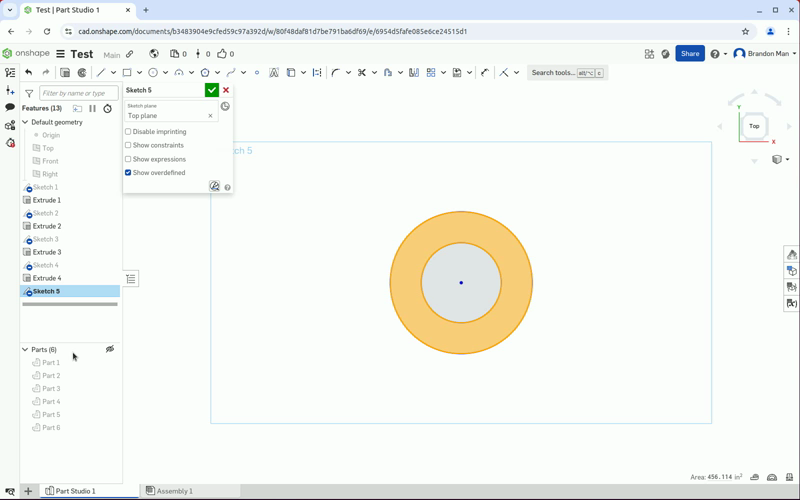
key(shift+e)
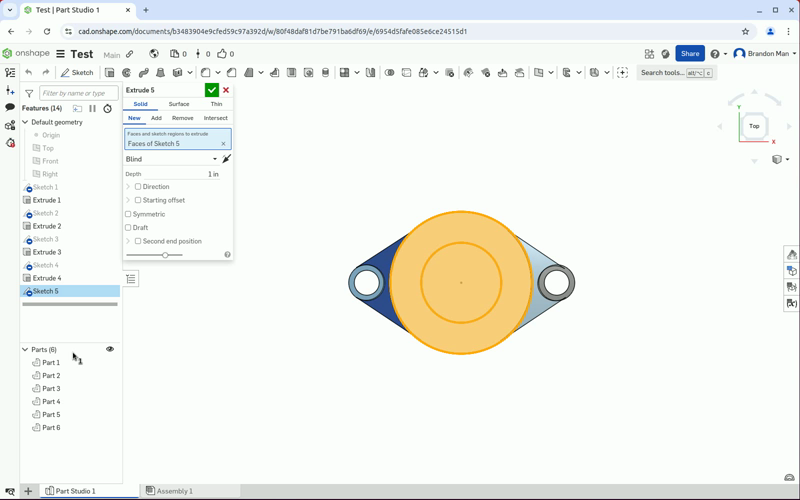
mouse_move(143, 106)
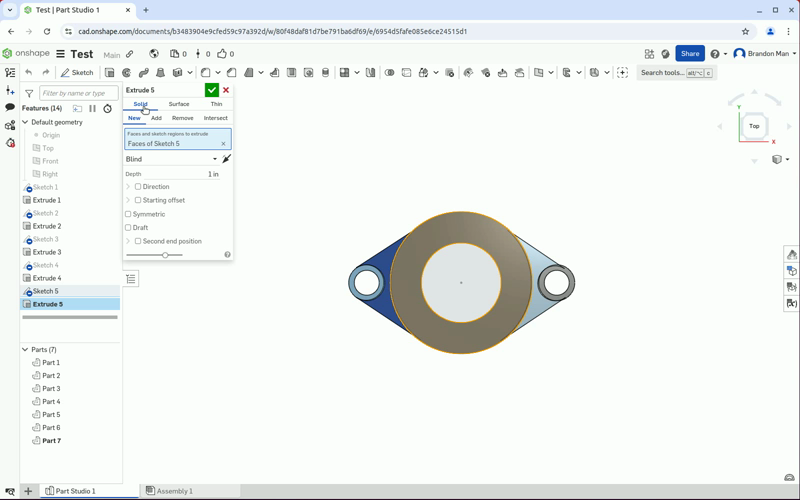
click(143, 106)
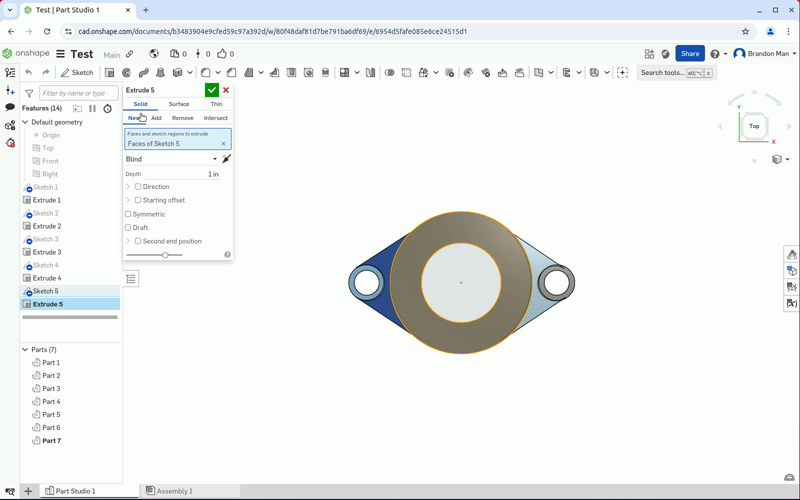
mouse_move(137, 120)
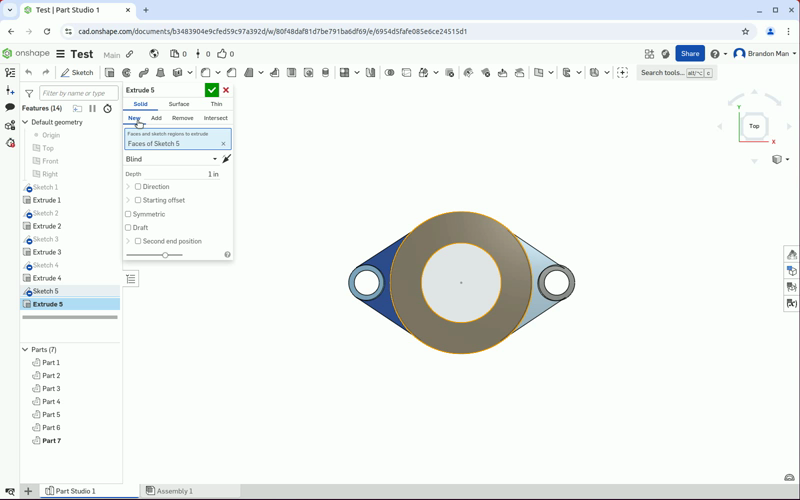
click(137, 120)
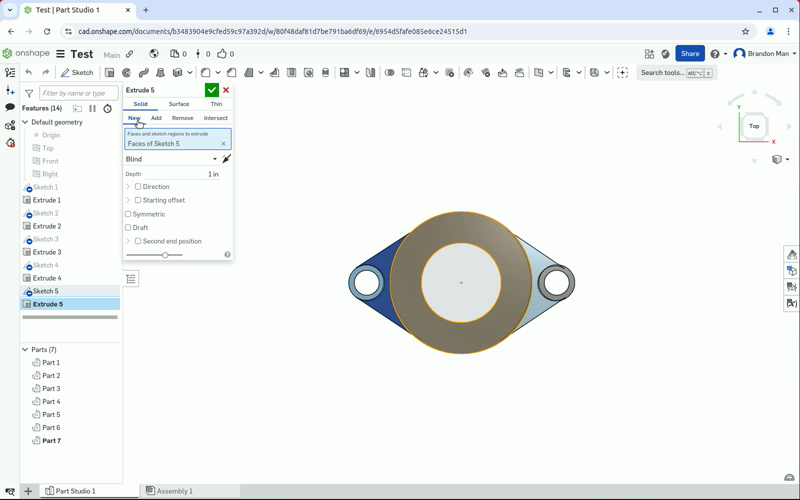
key(tab, 4)
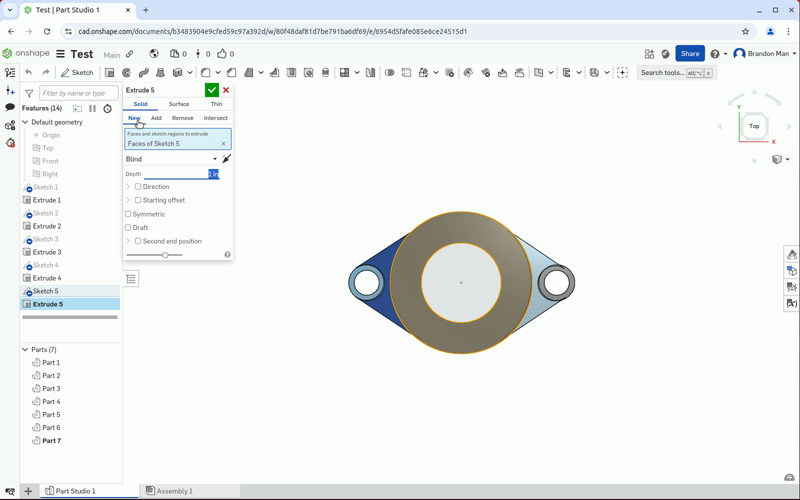
text(2.889)
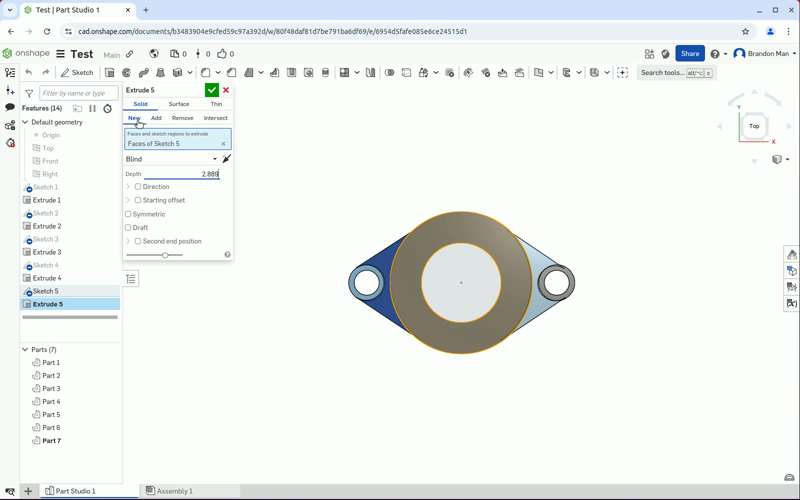
key(enter)
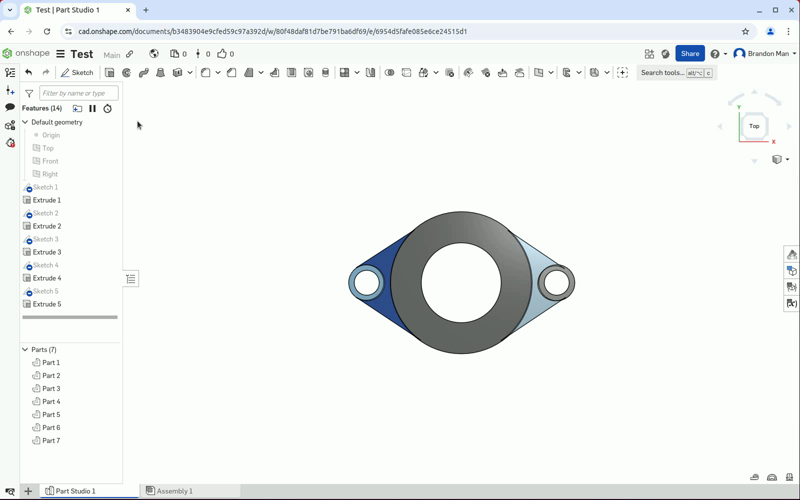
key(shift+h)
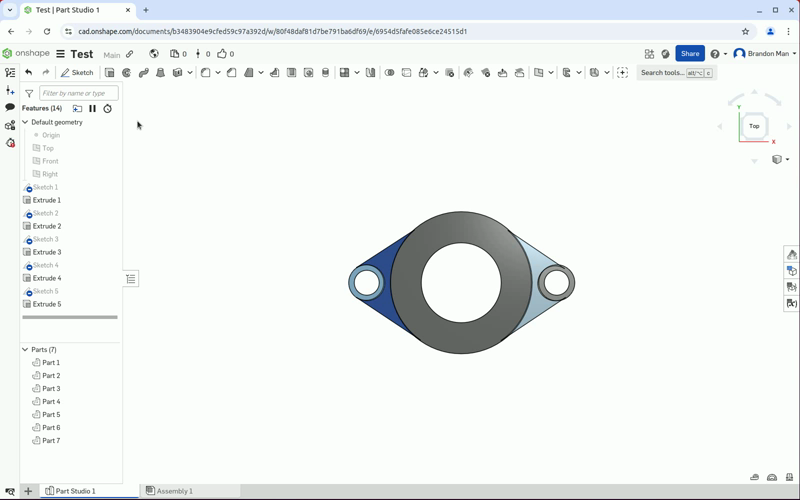
key(shift+h)
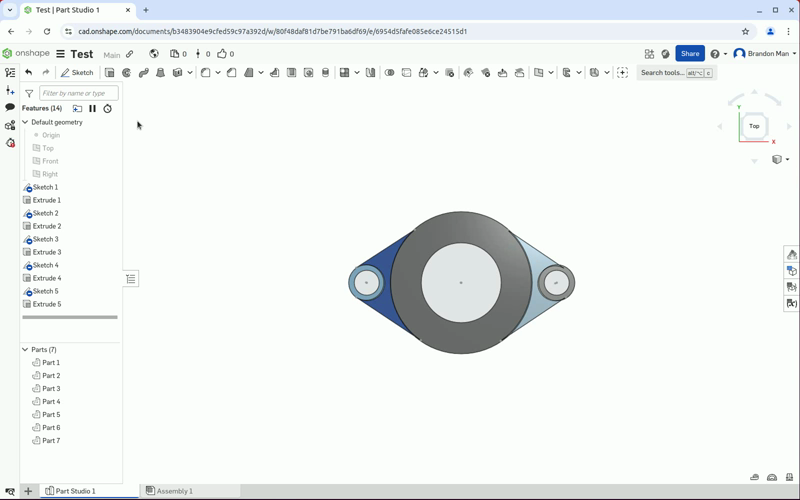
key(shift+7)
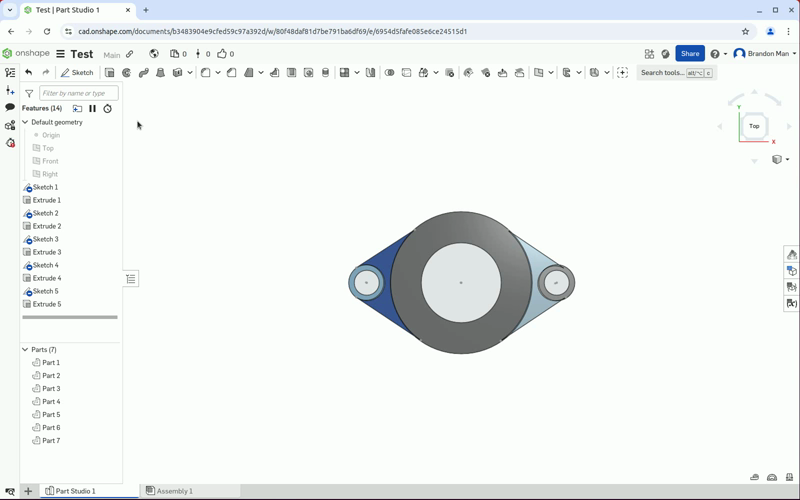
key(up, 3)
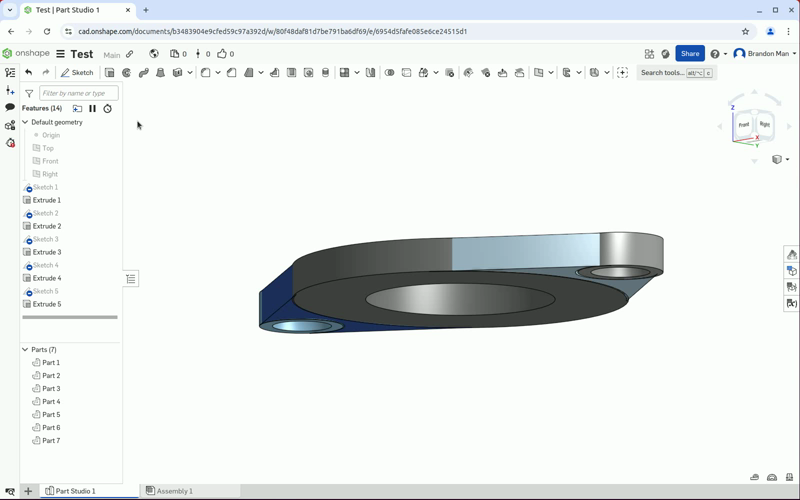
key(left, 3)
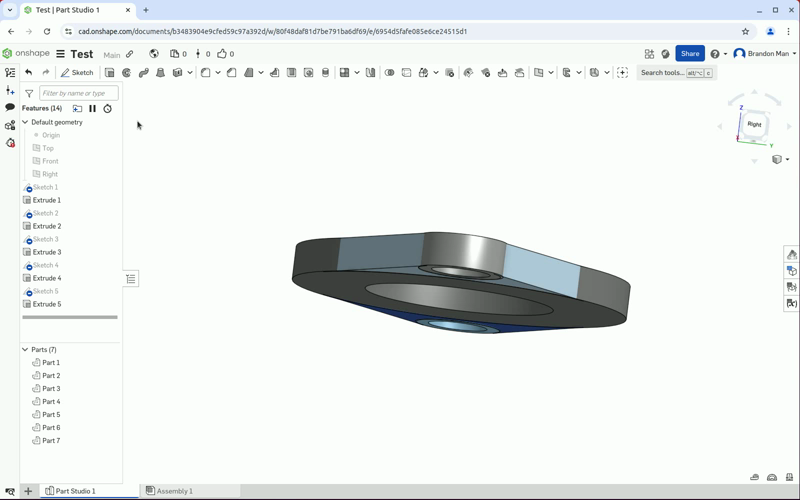
key(right, 3)
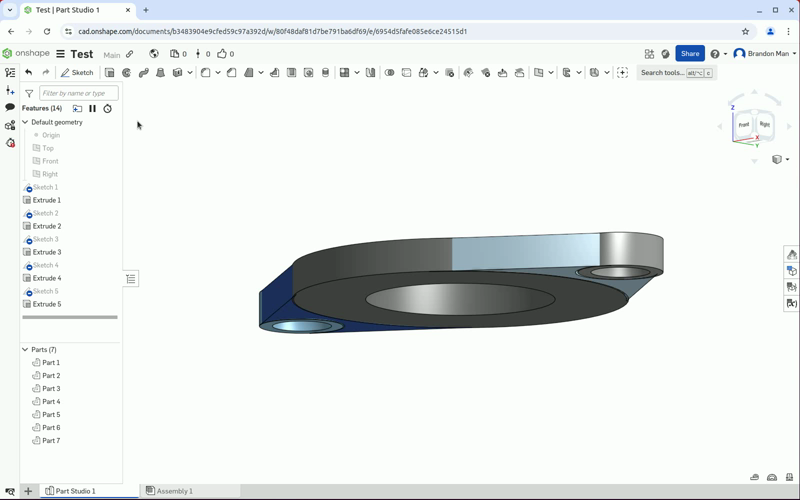
key(down, 3)
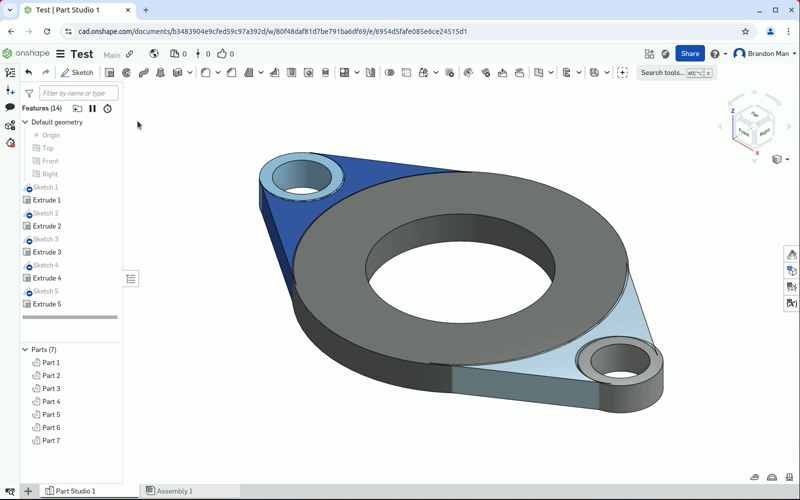
mouse_move(73, 189)
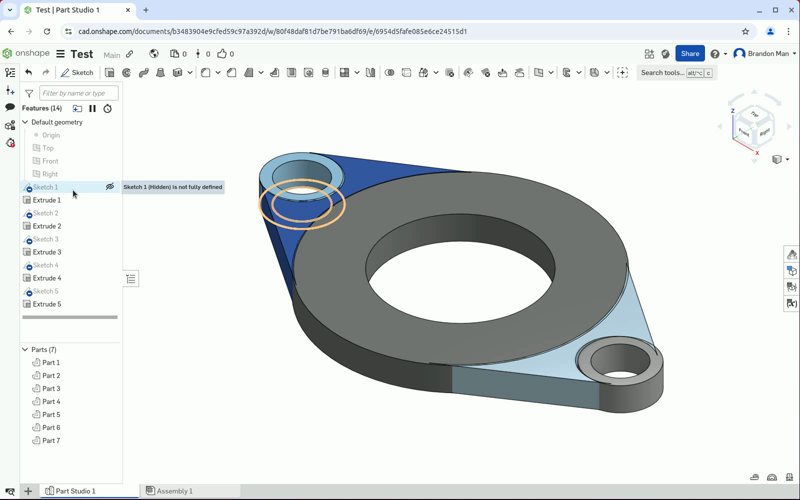
click(73, 189)